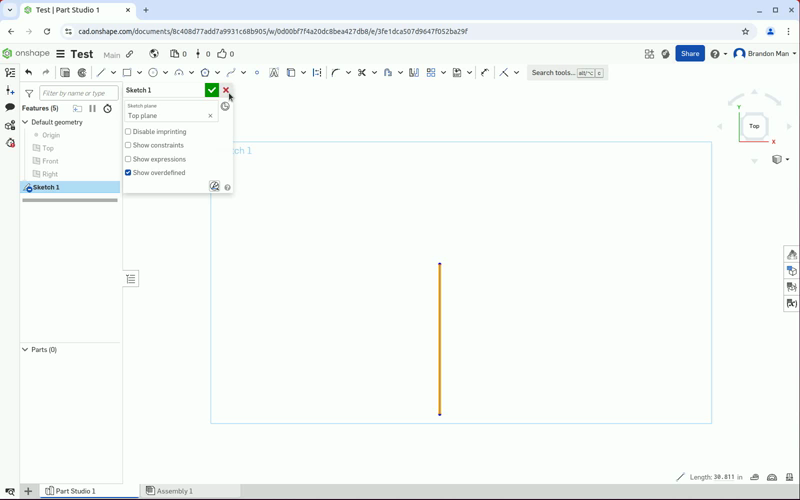
key(shift+h)
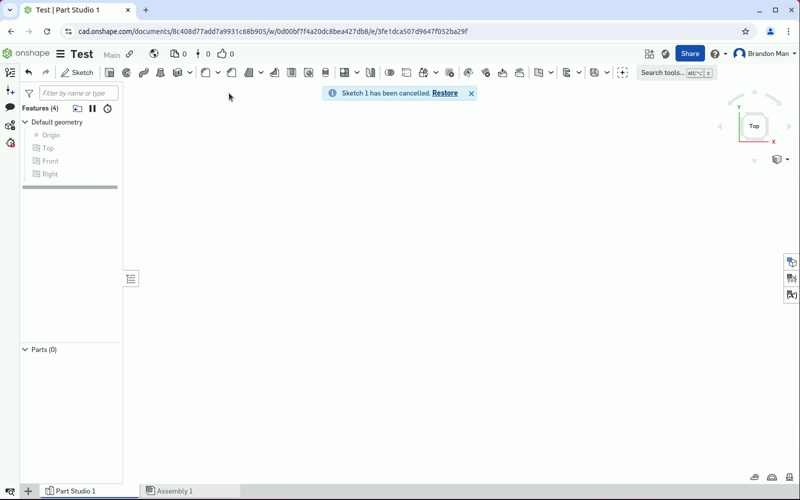
mouse_move(73, 352)
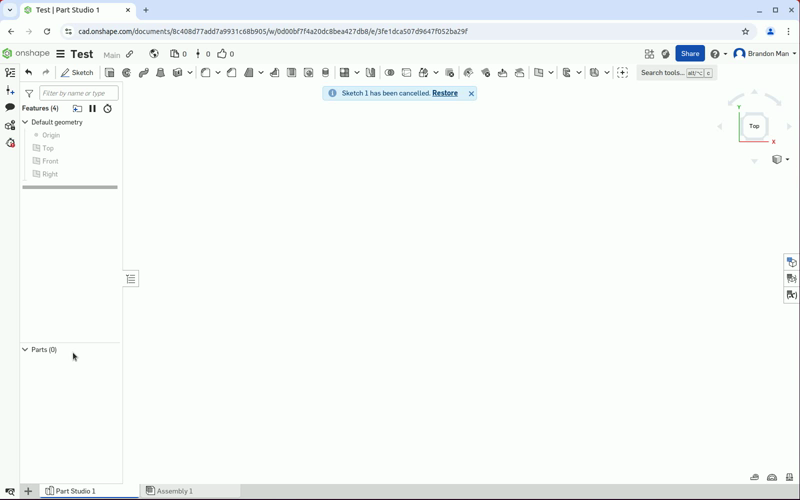
key(y)
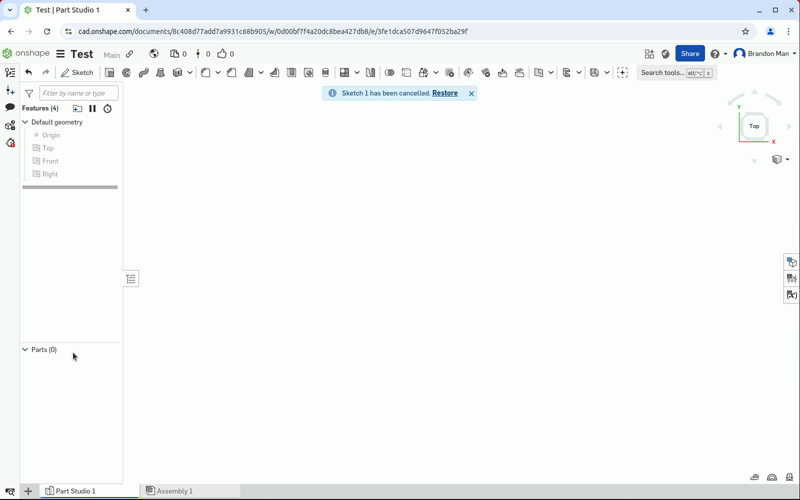
key(shift+p)
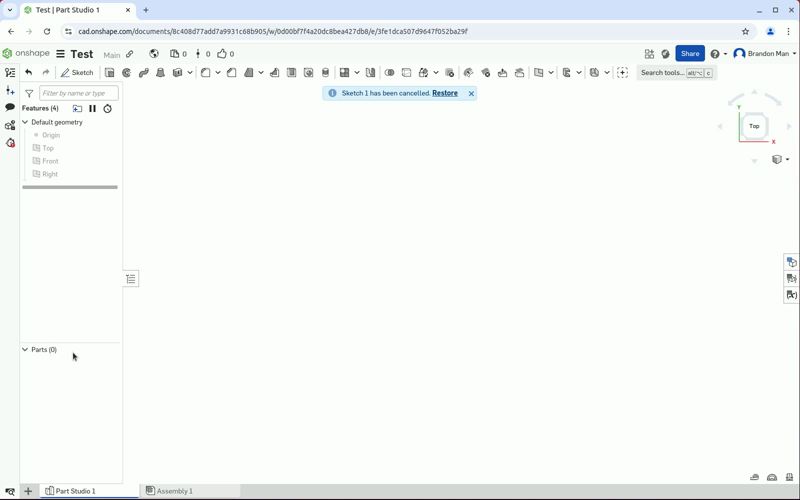
key(space)
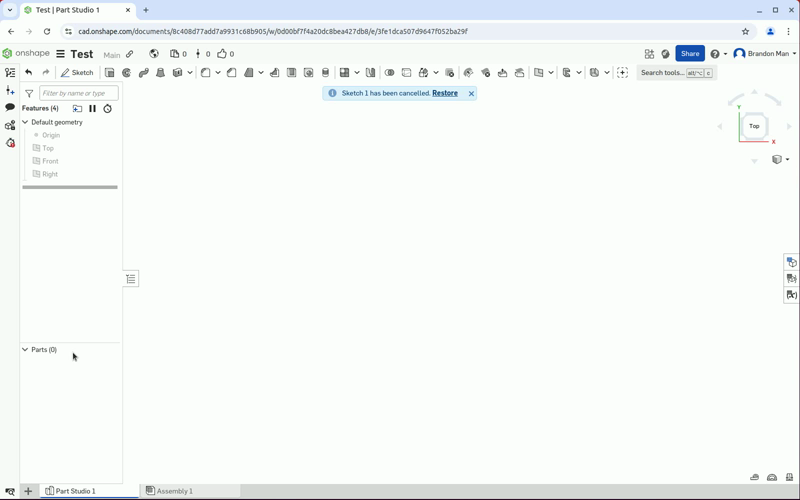
key_down(shift)
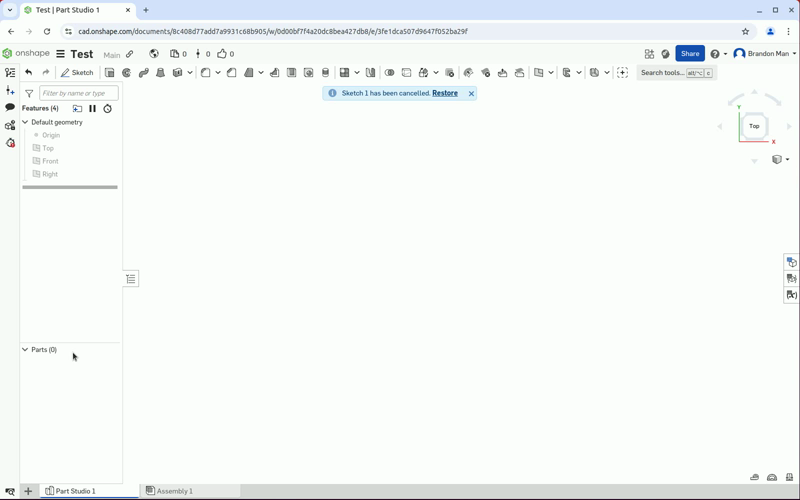
key(up)
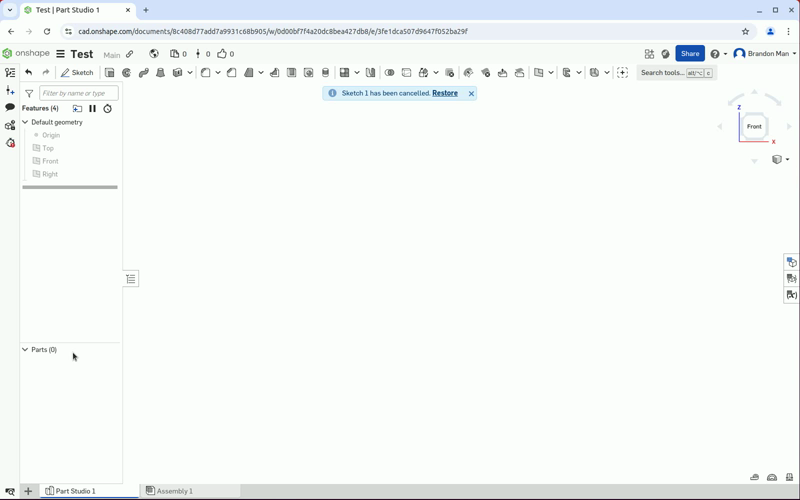
key_up(shift)
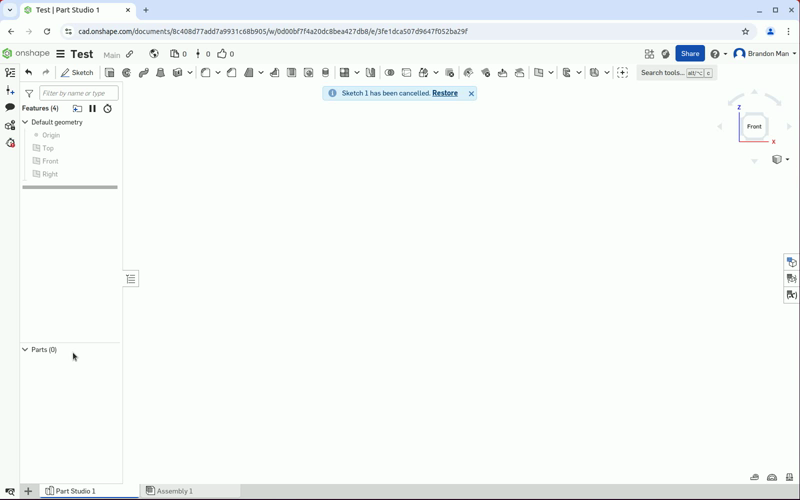
mouse_move(73, 352)
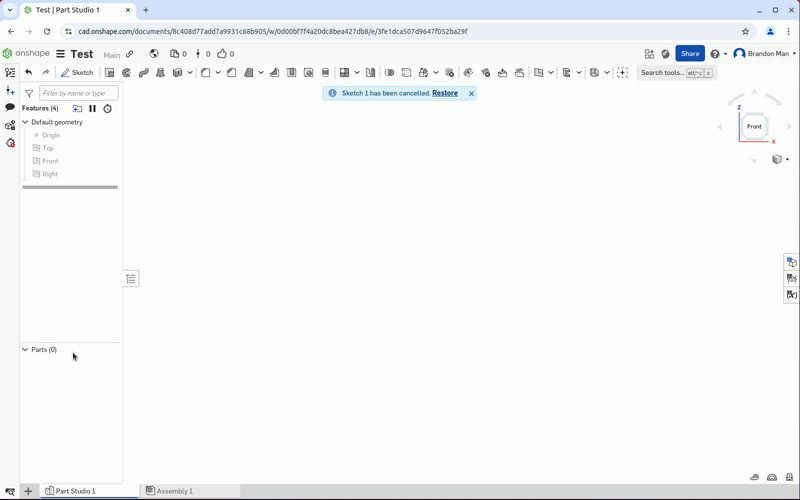
key(shift+y)
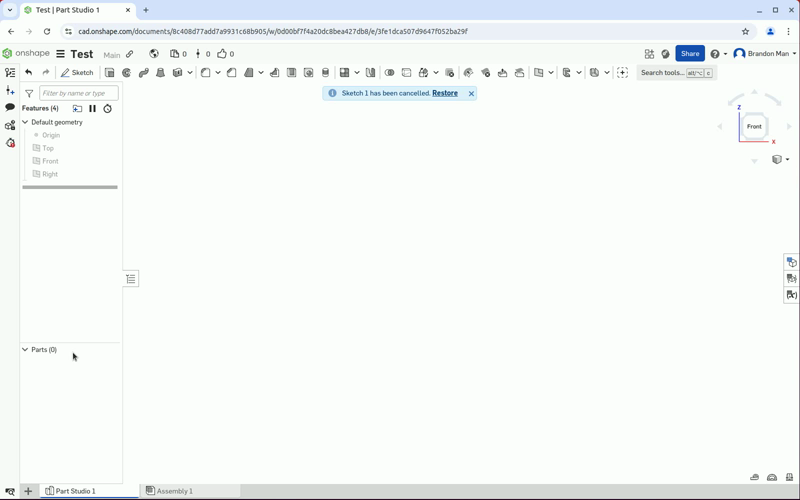
key(shift+s)
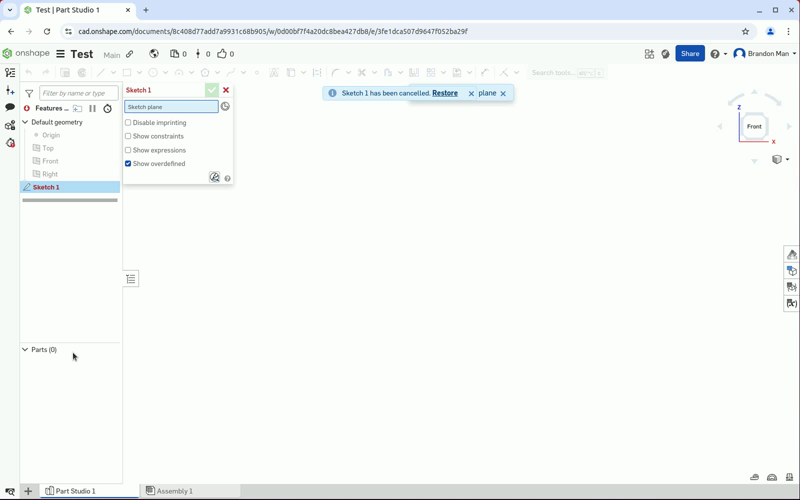
mouse_move(73, 163)
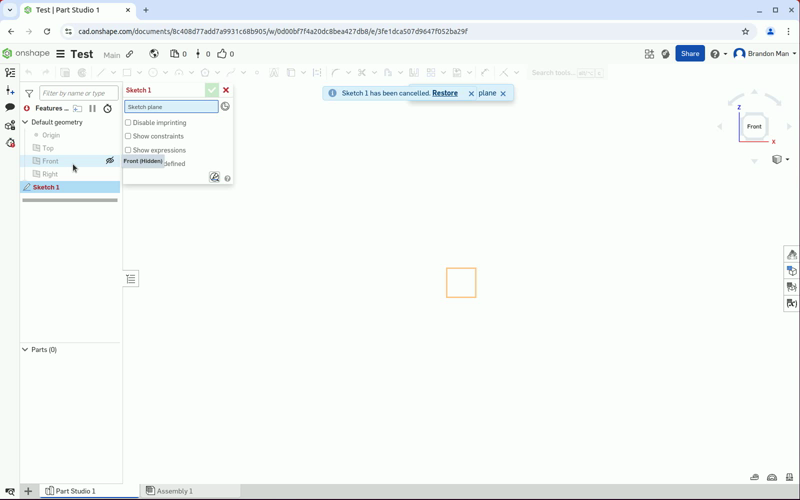
click(73, 163)
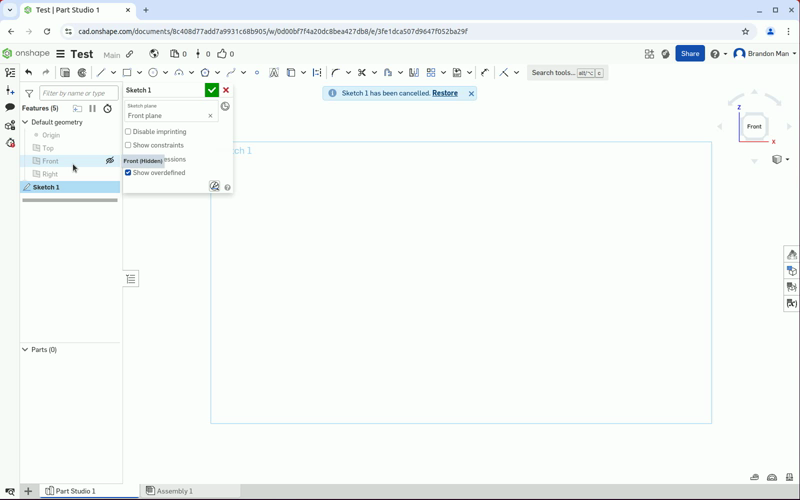
mouse_move(73, 352)
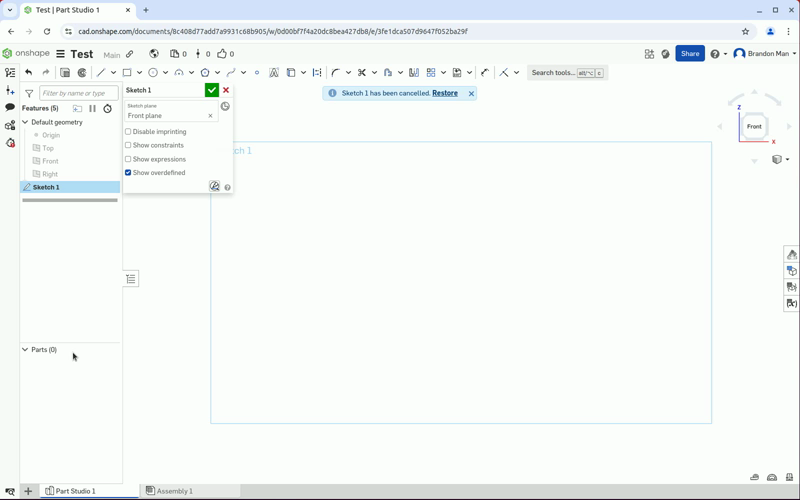
key(y)
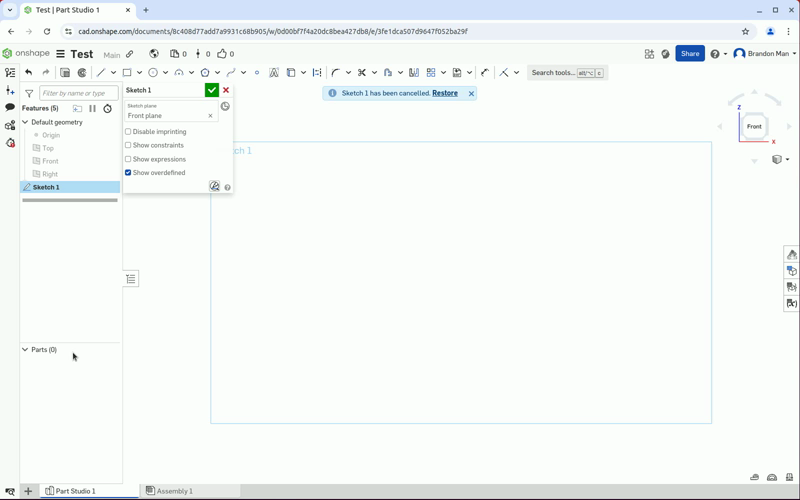
key(a)
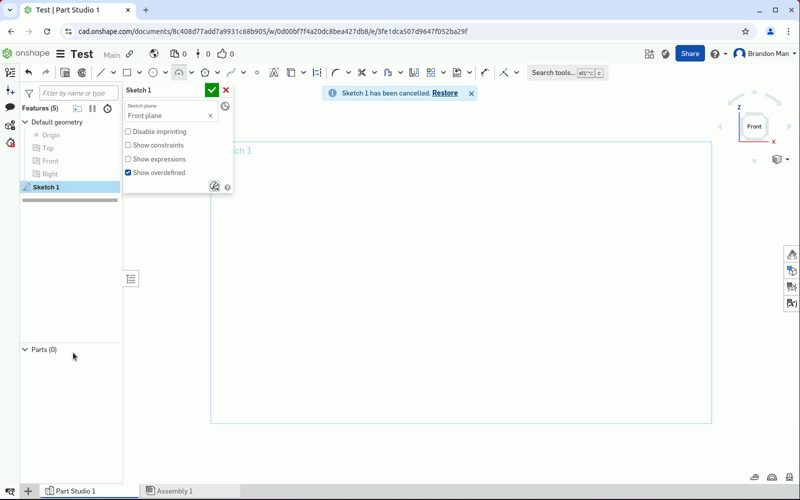
key_down(shift)
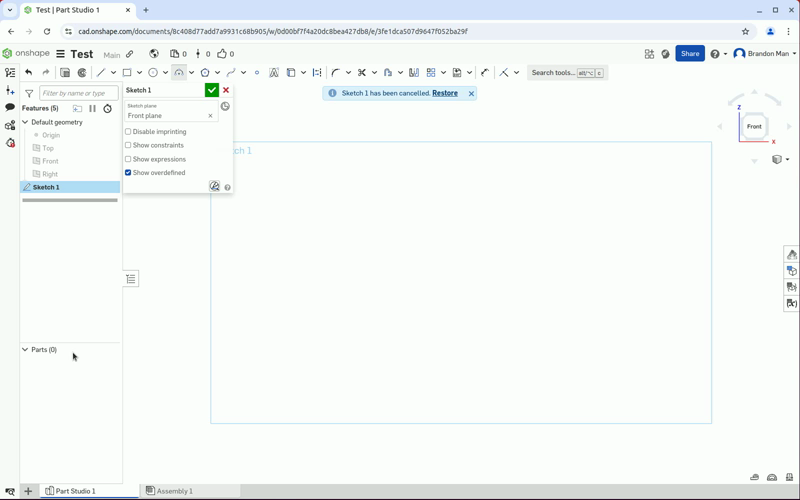
mouse_move(365, 368)
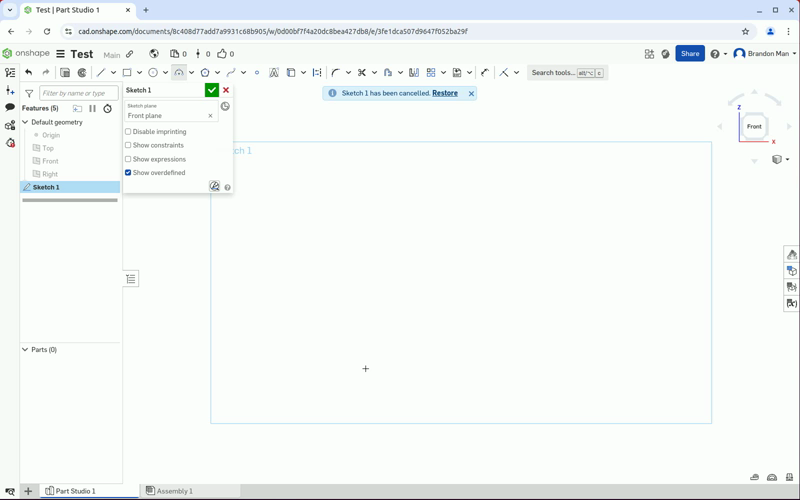
click(365, 368)
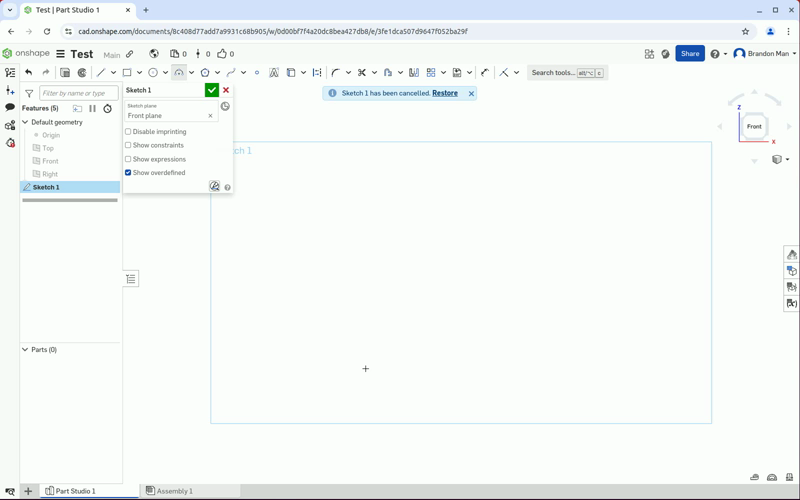
key_up(shift)
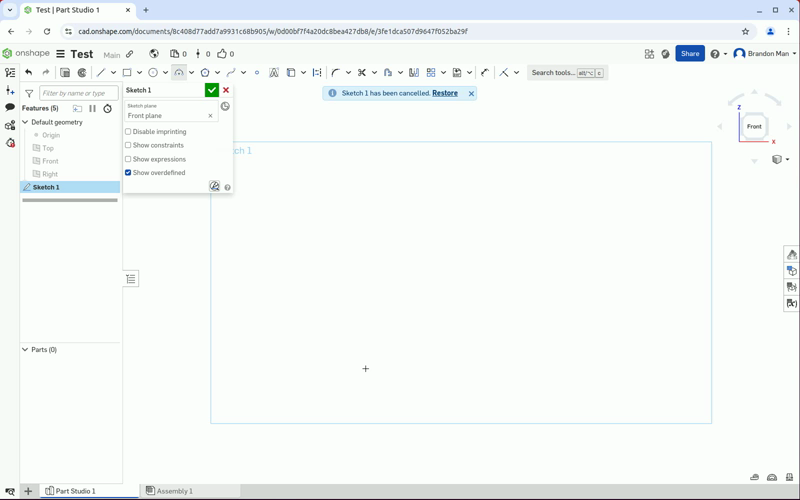
key_down(shift)
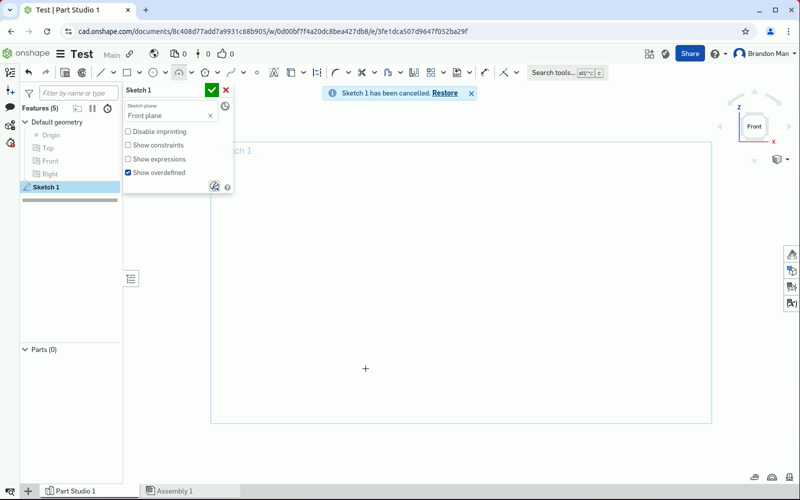
mouse_move(379, 382)
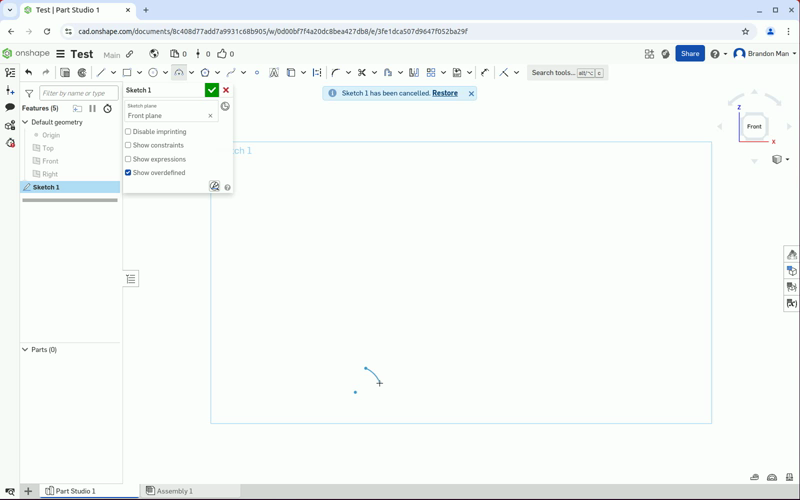
click(379, 382)
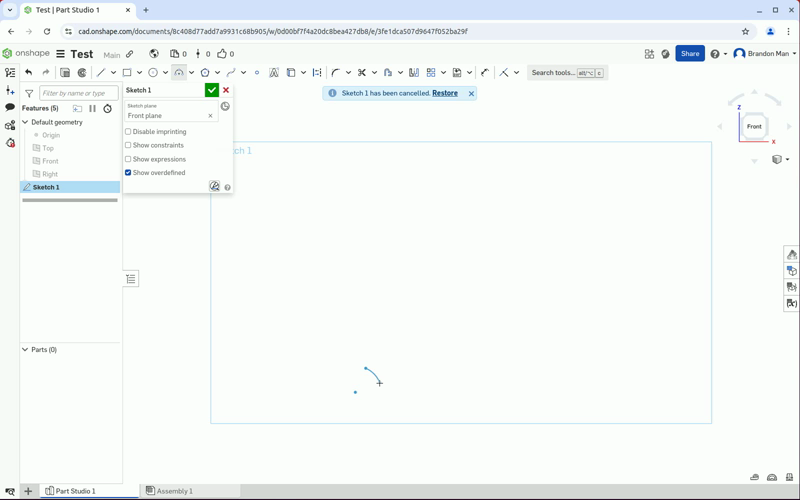
mouse_move(369, 378)
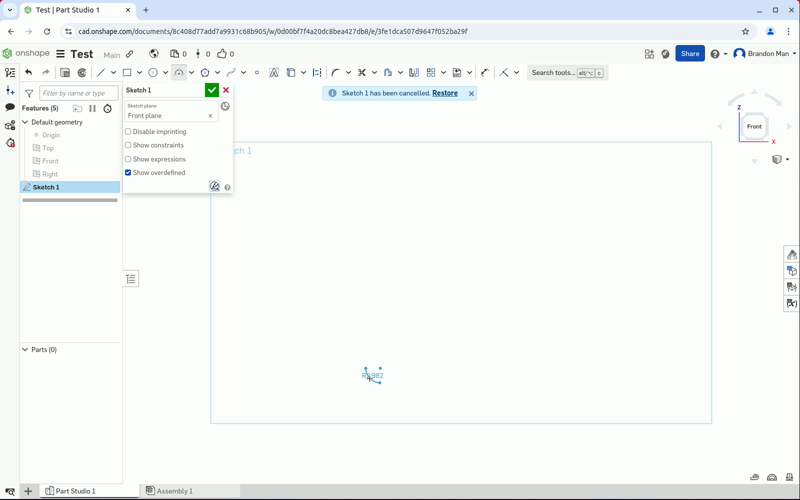
click(369, 378)
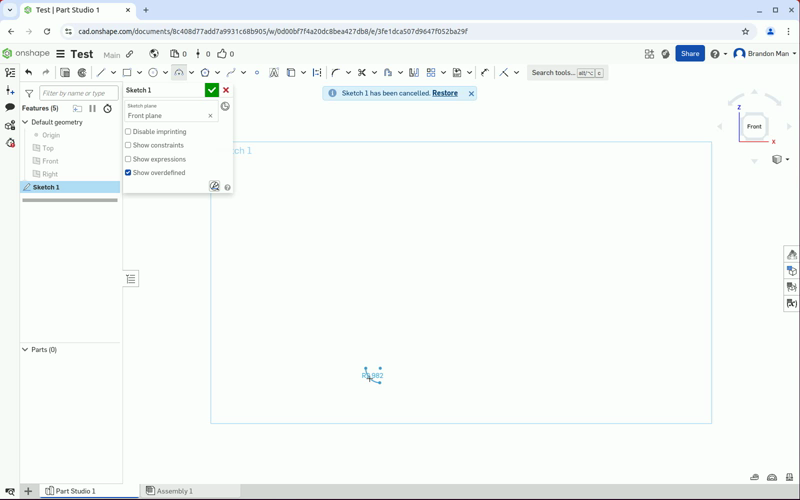
key_up(shift)
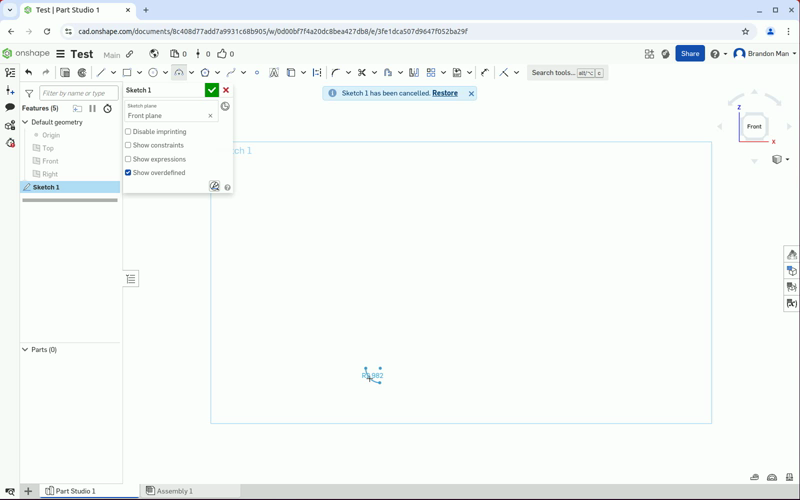
key(esc)
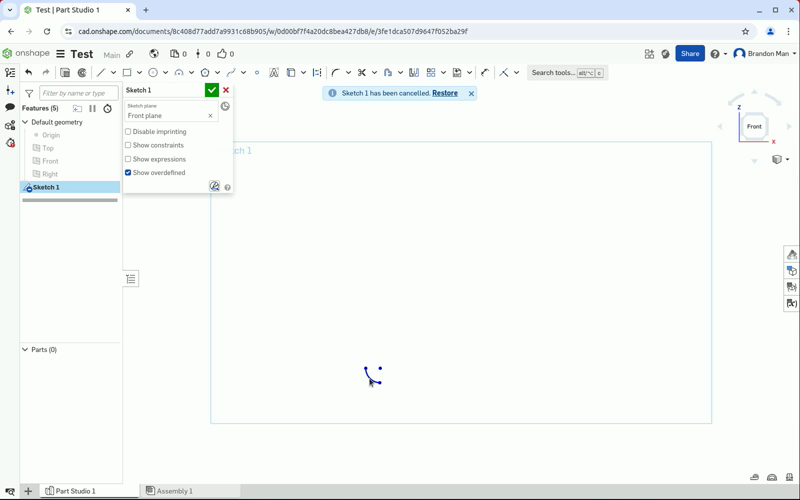
key(l)
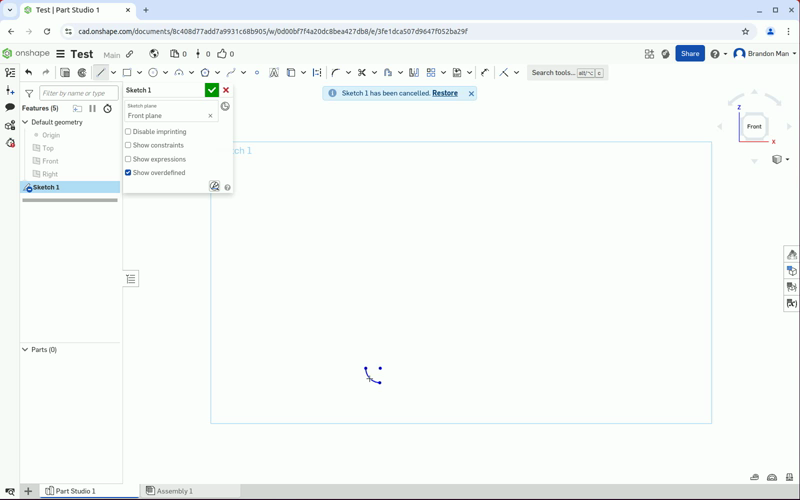
mouse_move(379, 382)
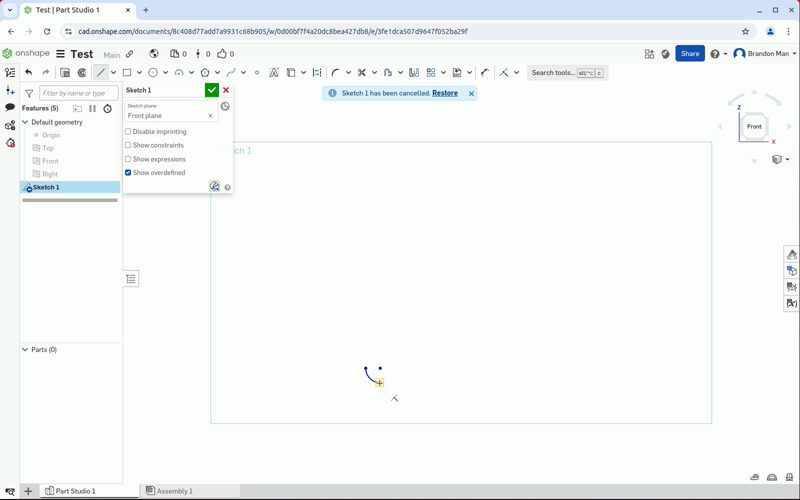
click(379, 382)
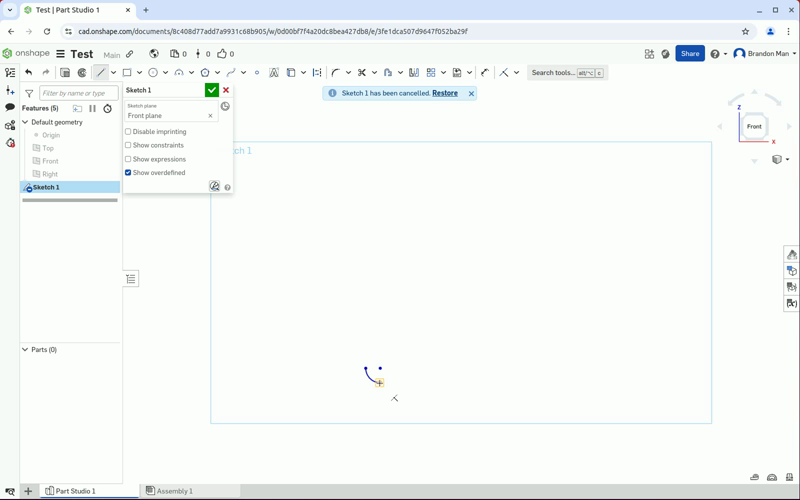
key_down(shift)
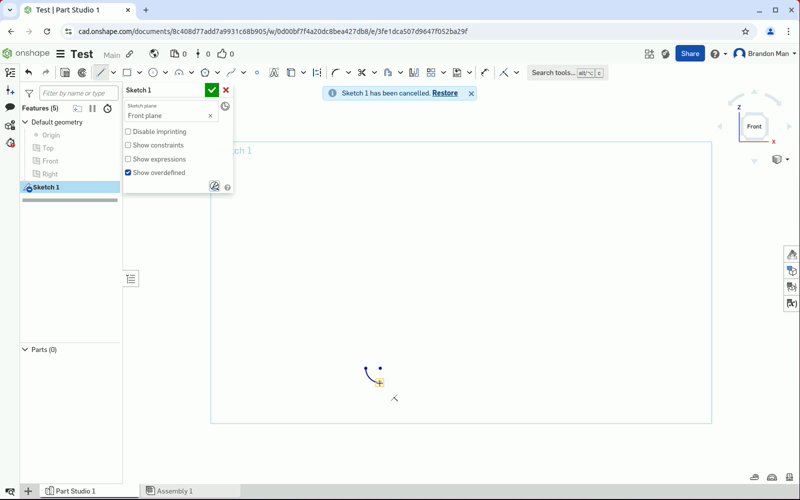
mouse_move(542, 382)
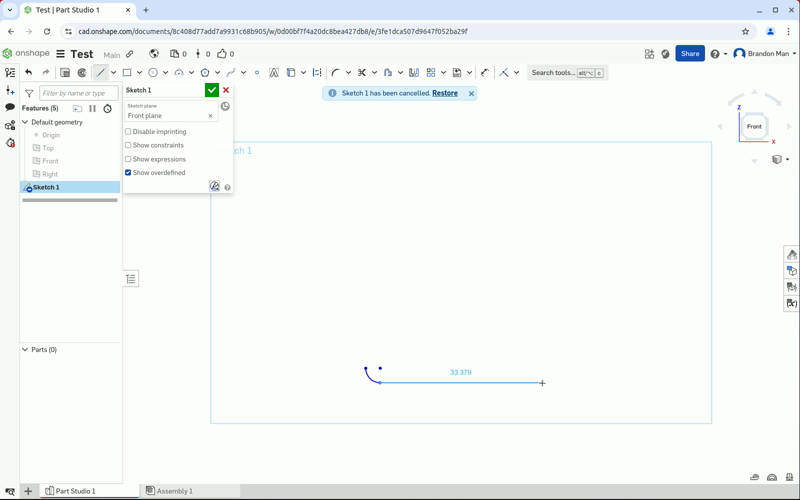
click(542, 382)
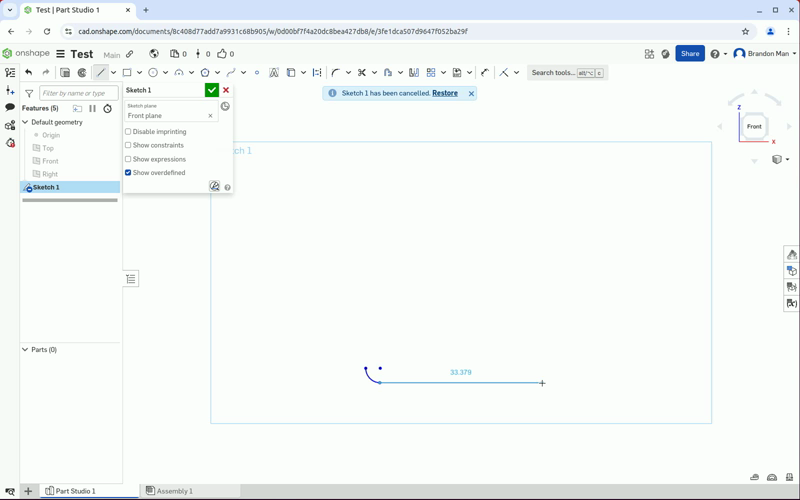
key_up(shift)
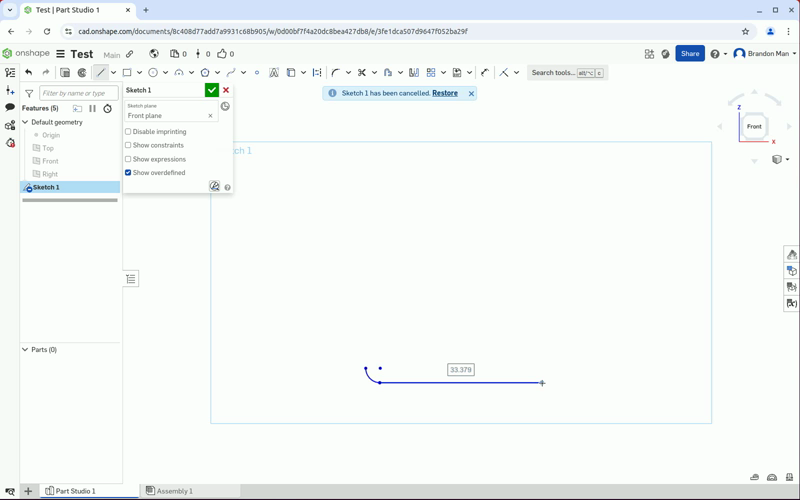
key(esc)
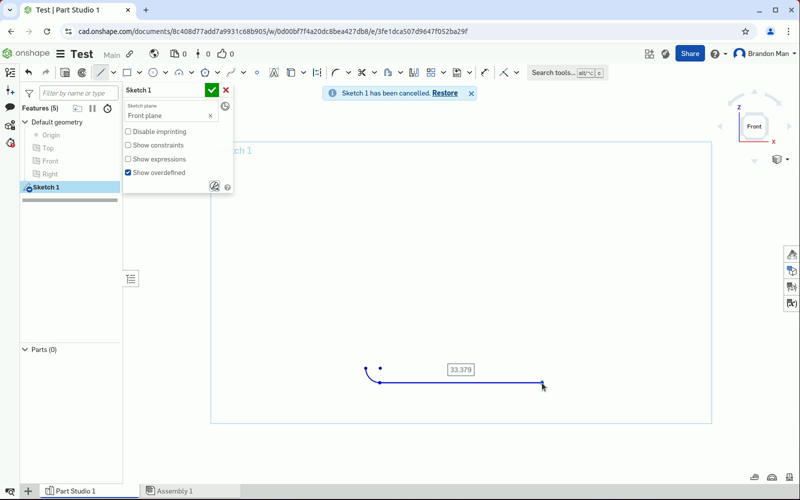
key(a)
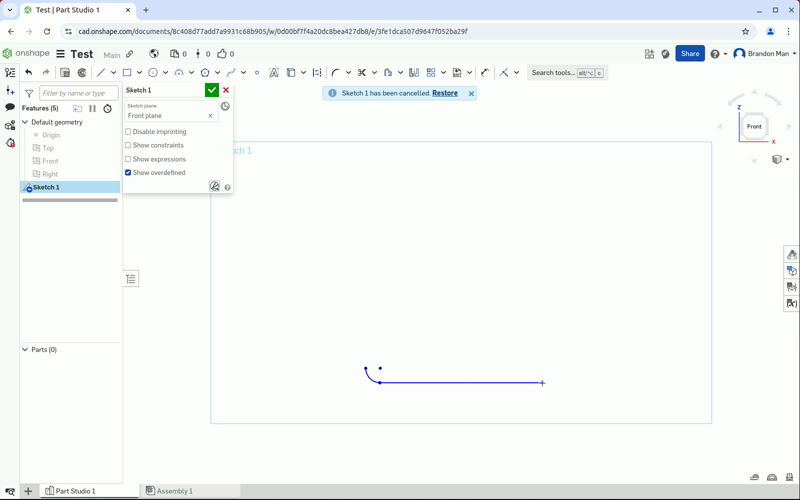
mouse_move(542, 382)
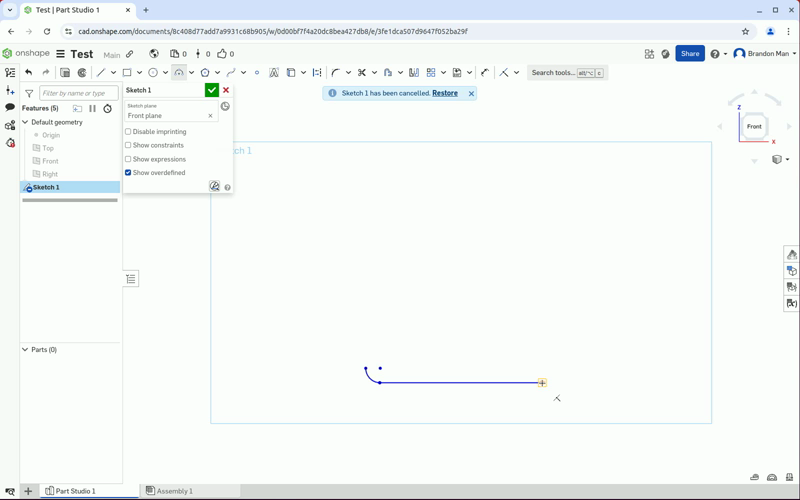
click(542, 382)
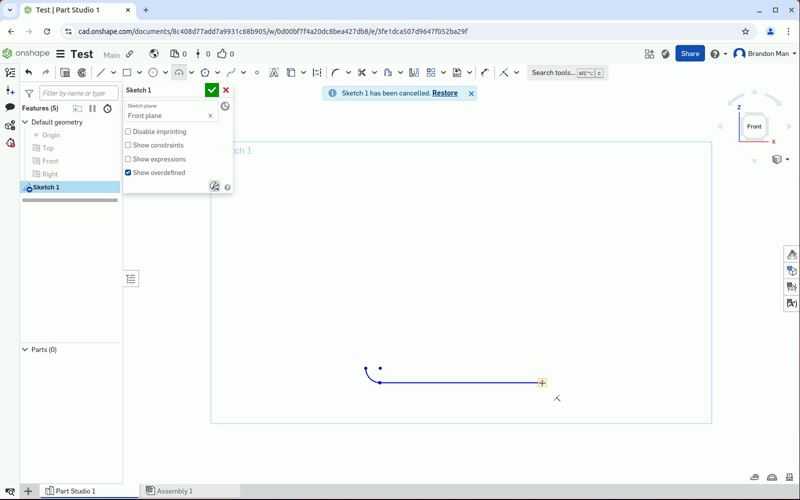
key_down(shift)
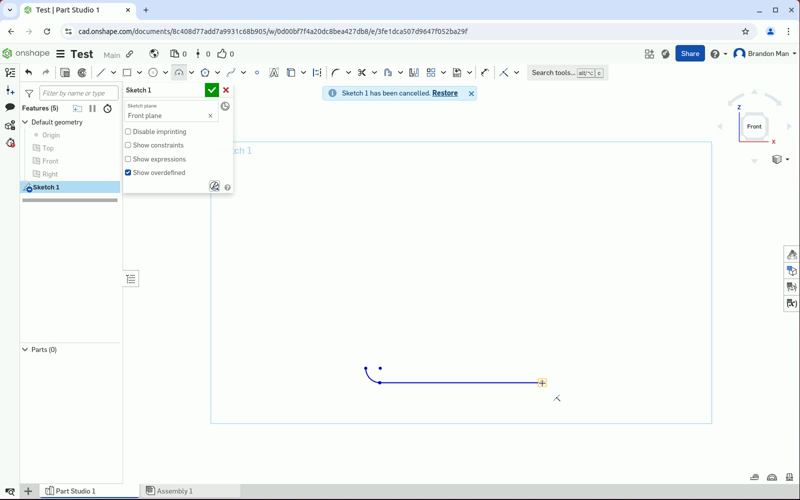
mouse_move(555, 368)
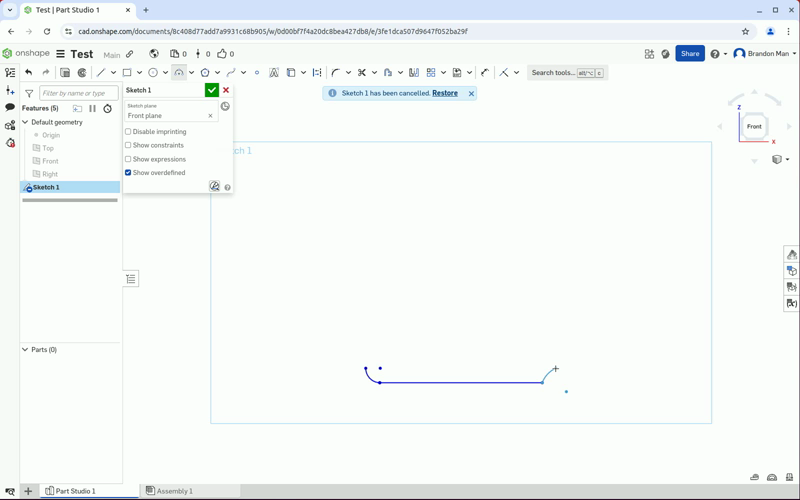
click(555, 368)
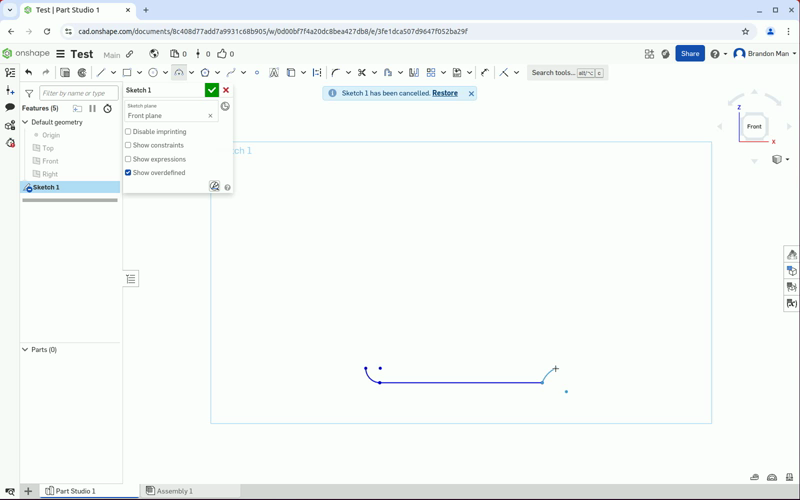
mouse_move(552, 378)
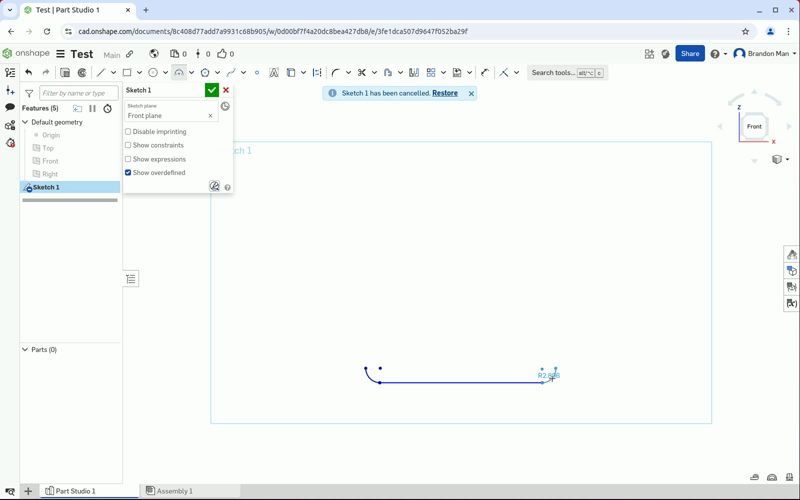
click(552, 378)
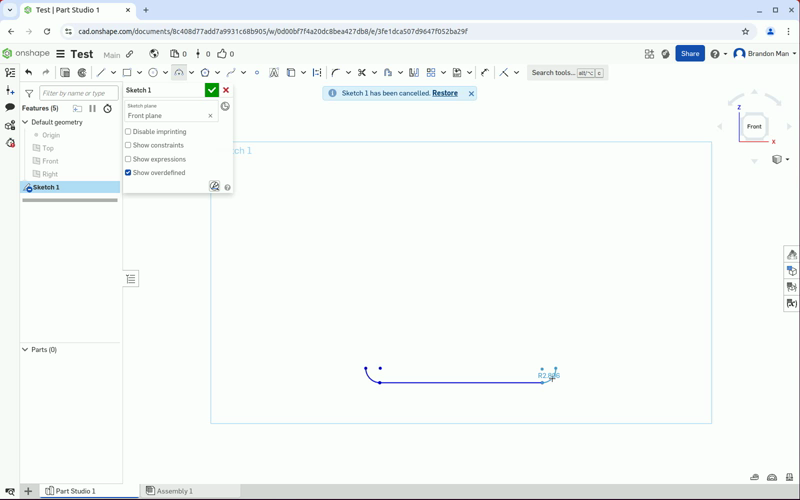
key_up(shift)
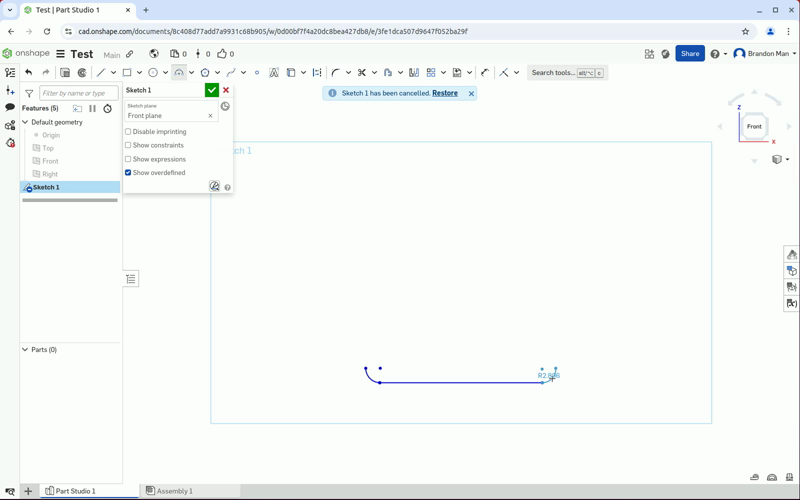
key(esc)
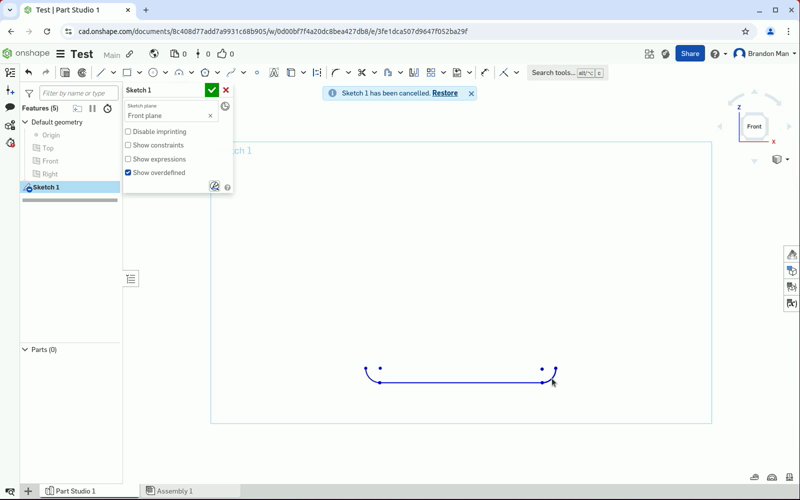
key(l)
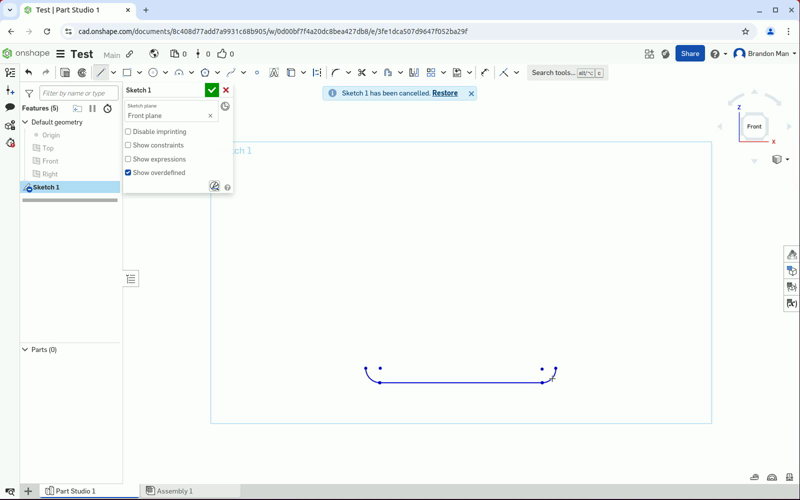
mouse_move(555, 368)
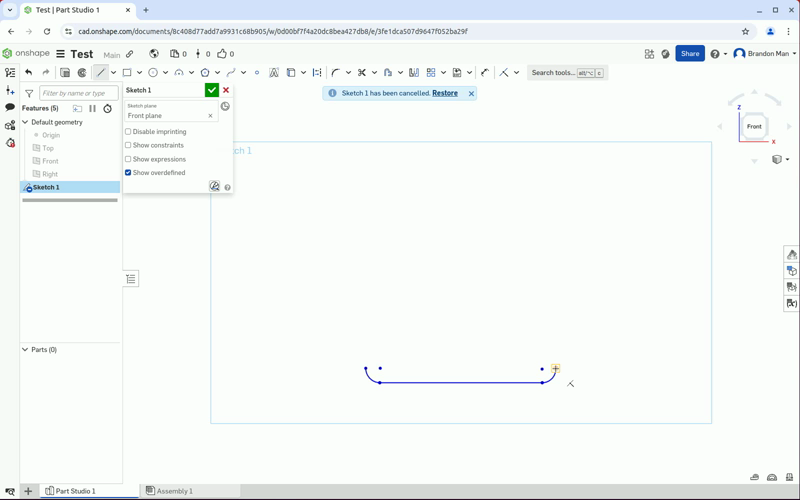
click(555, 368)
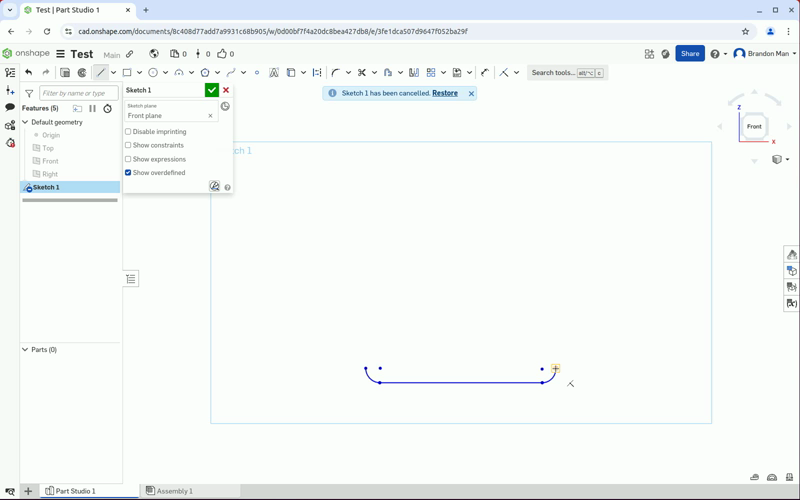
key_down(shift)
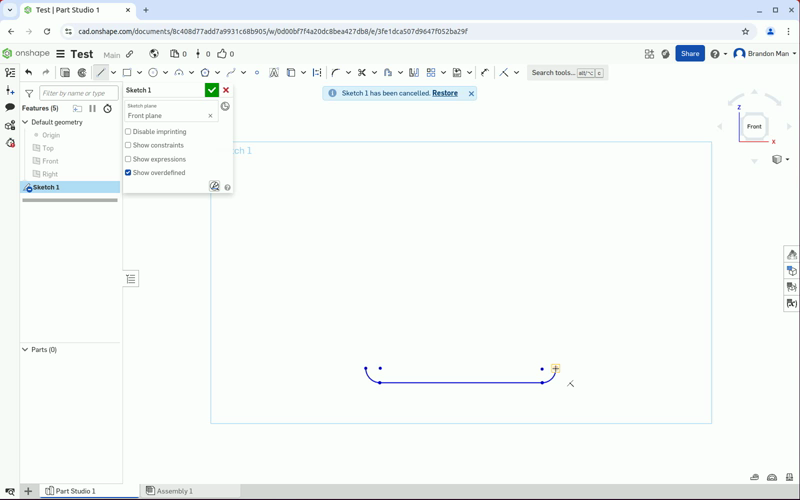
mouse_move(555, 196)
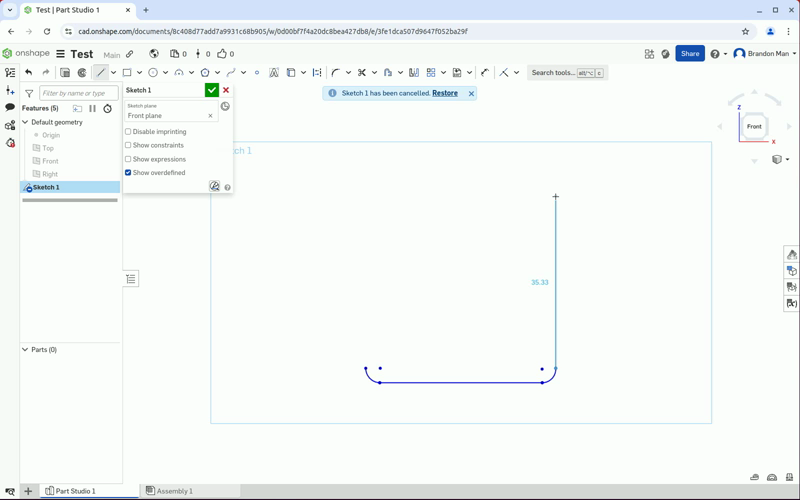
click(555, 196)
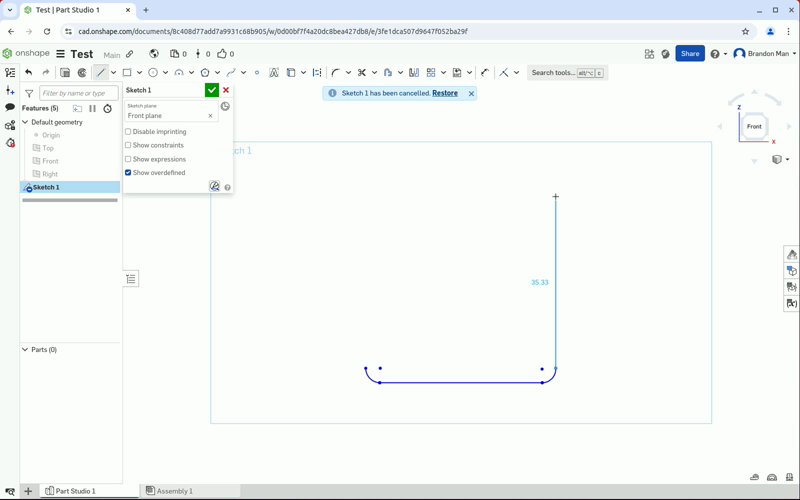
key_up(shift)
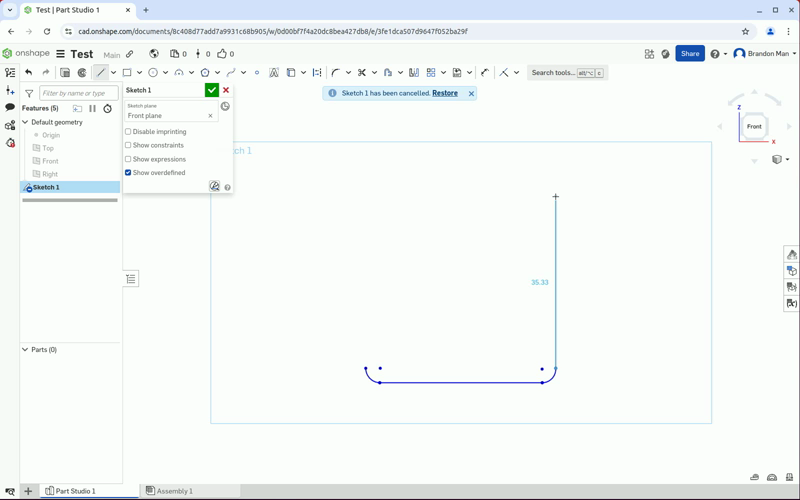
key(esc)
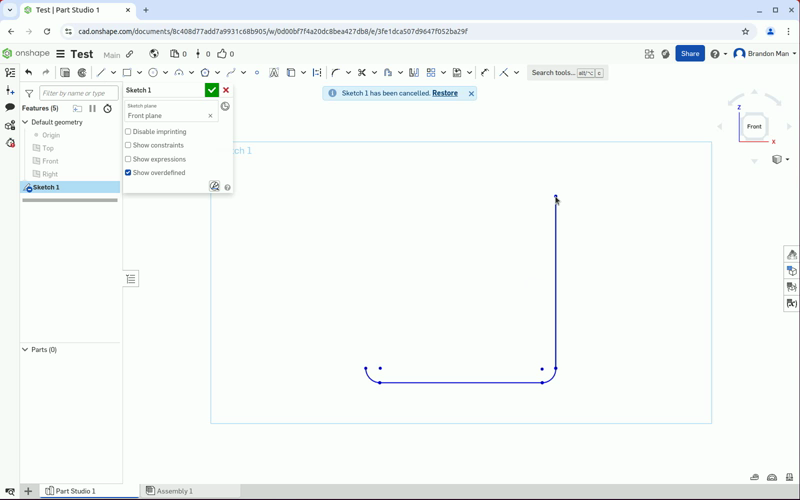
key(a)
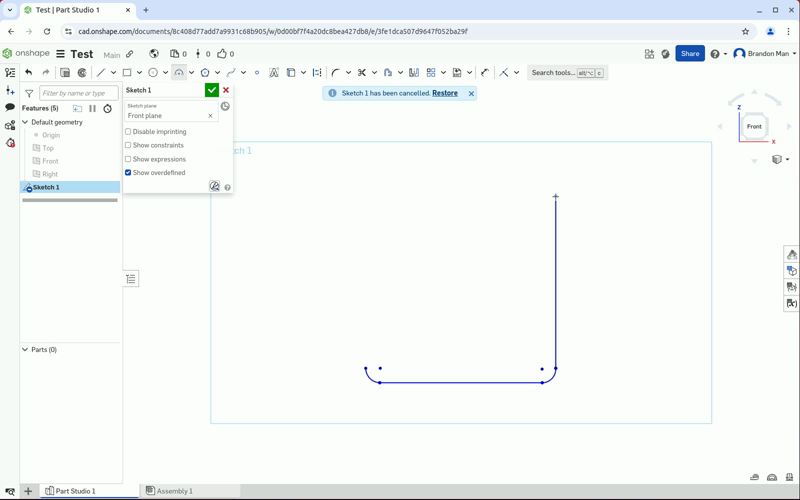
mouse_move(555, 196)
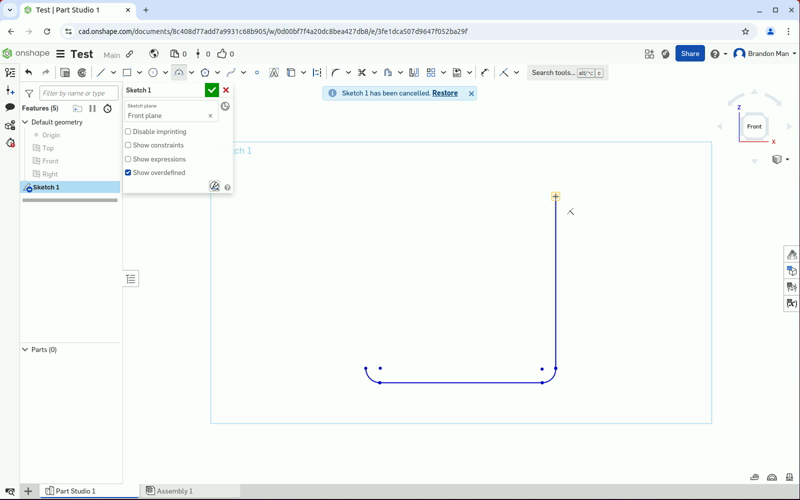
click(555, 196)
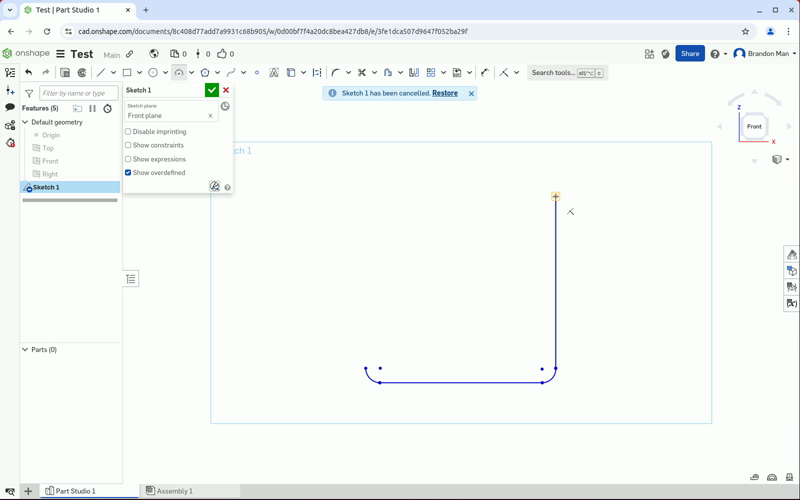
key_down(shift)
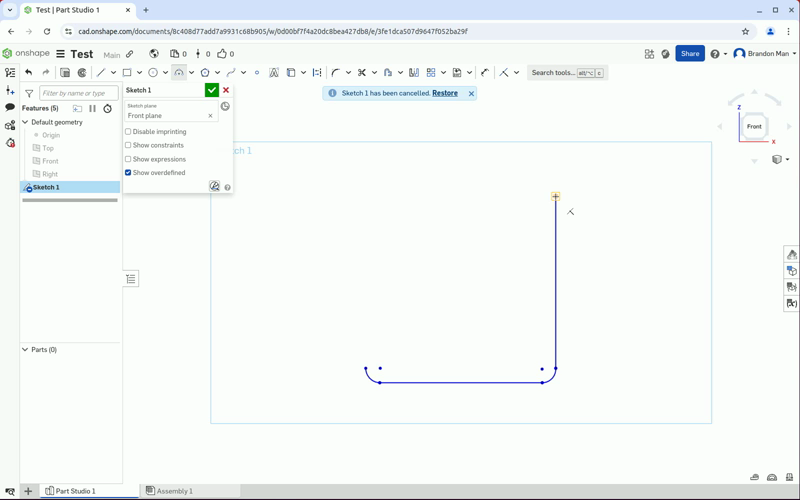
mouse_move(542, 182)
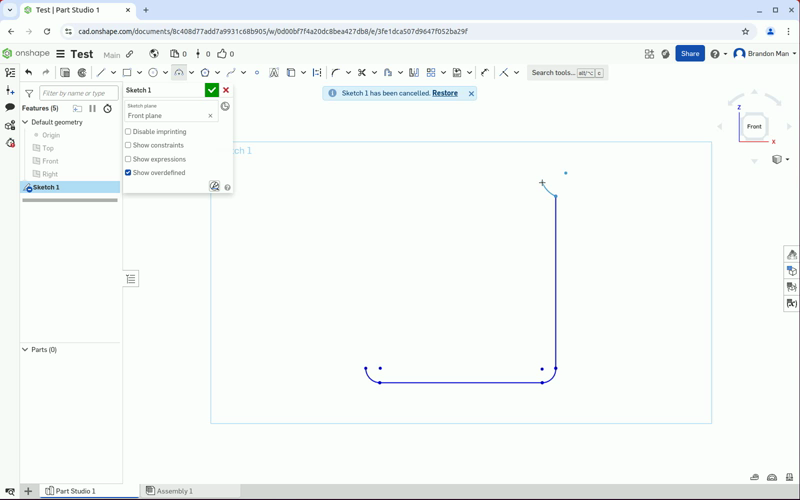
click(542, 182)
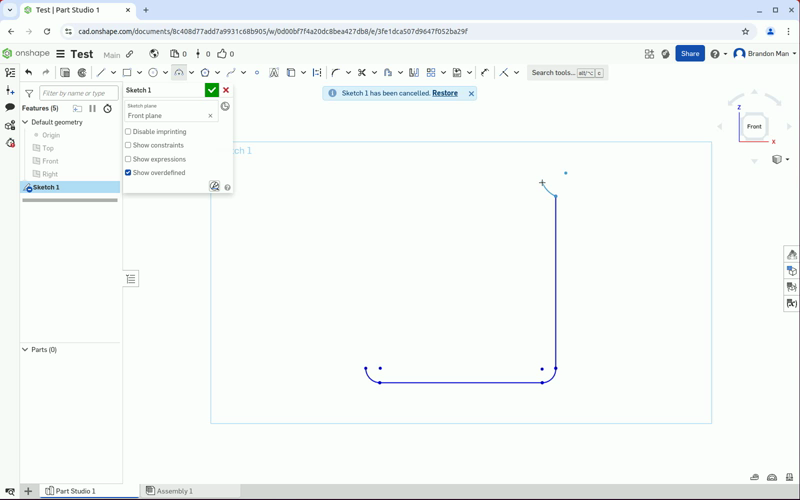
mouse_move(552, 186)
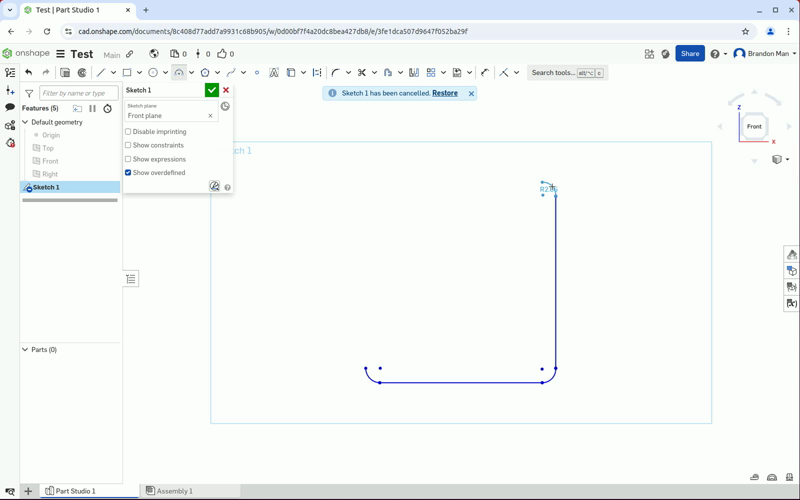
click(552, 186)
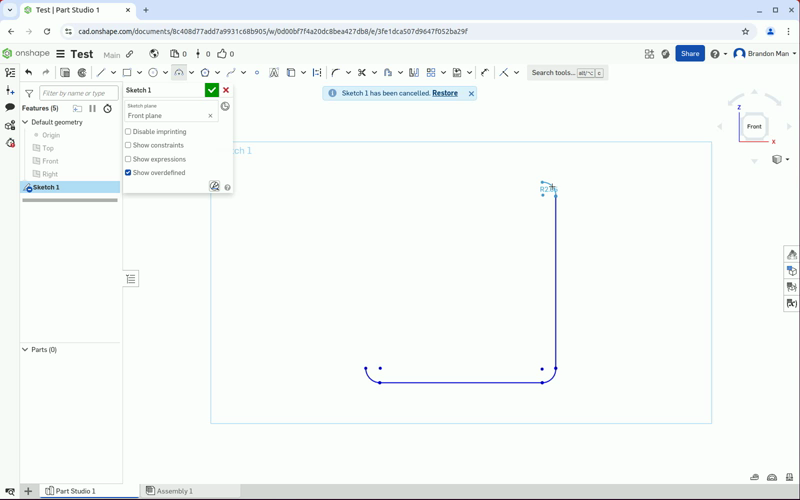
key_up(shift)
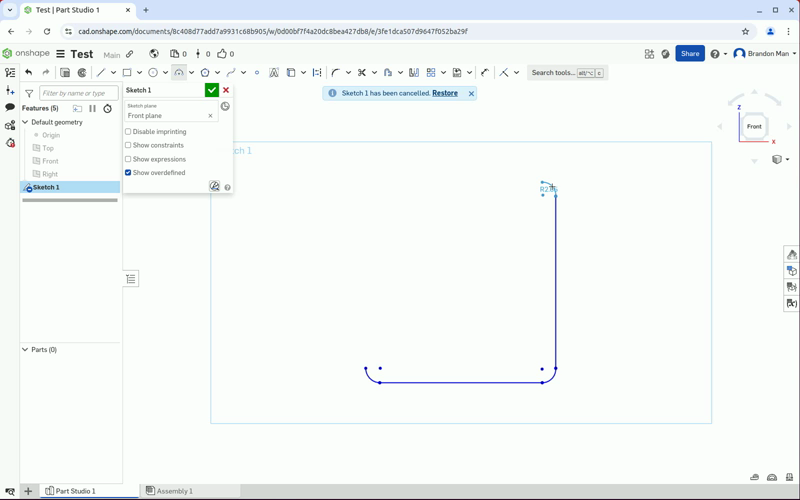
key(esc)
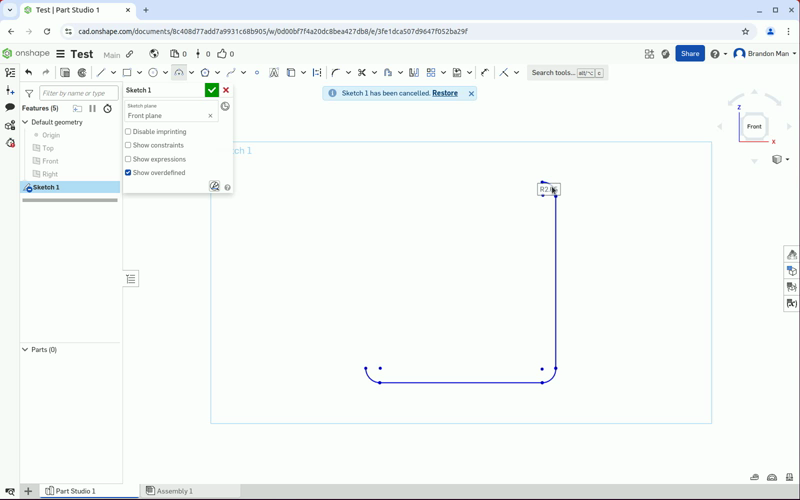
key(l)
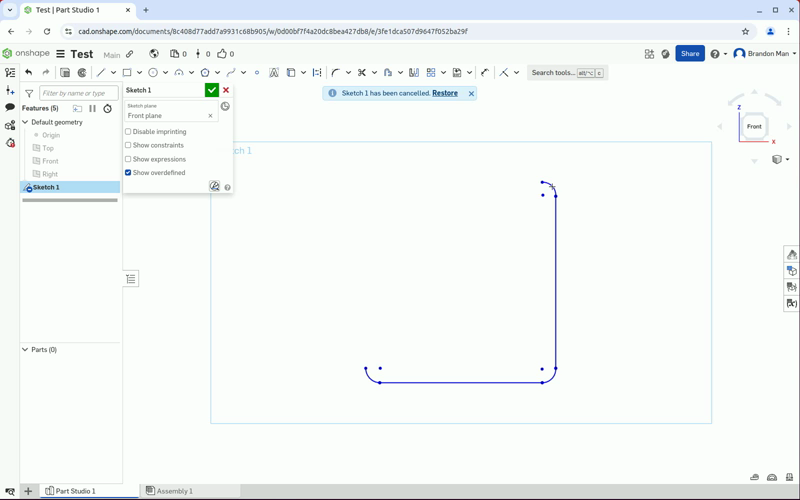
mouse_move(542, 182)
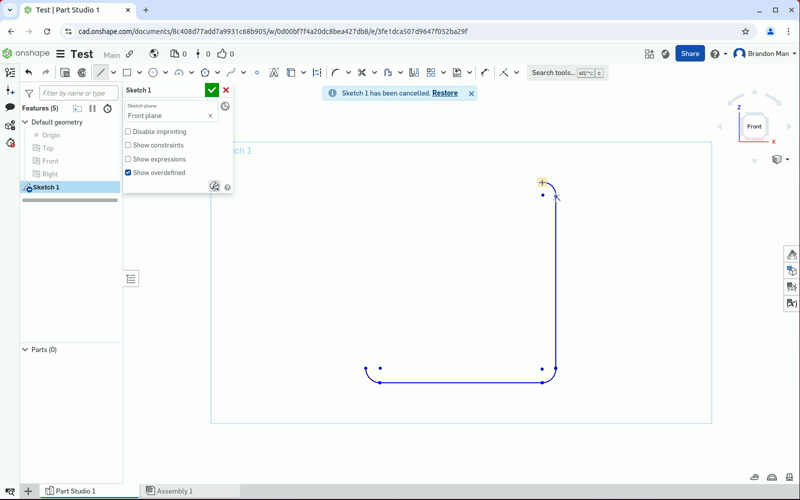
click(542, 182)
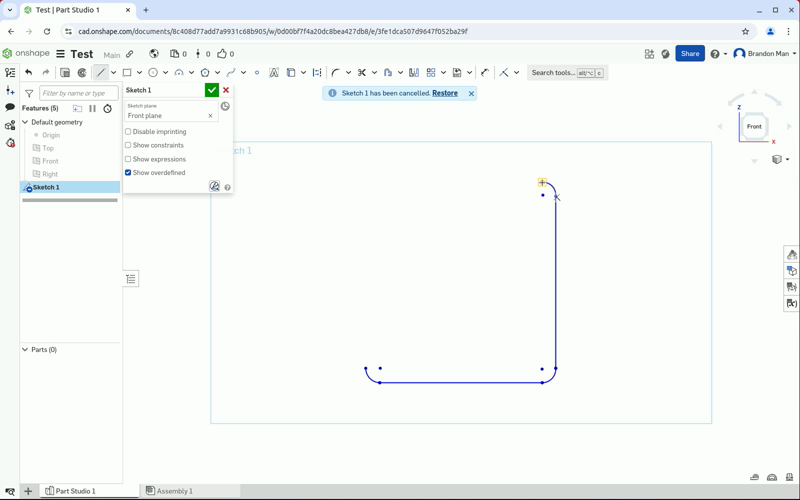
key_down(shift)
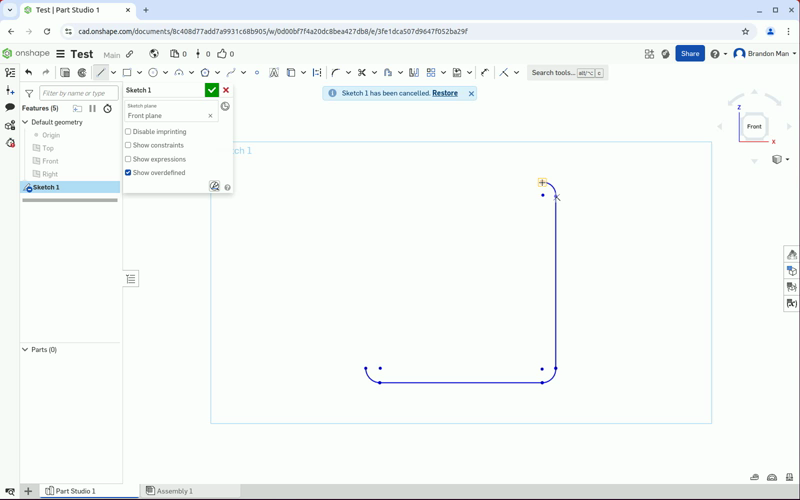
mouse_move(379, 182)
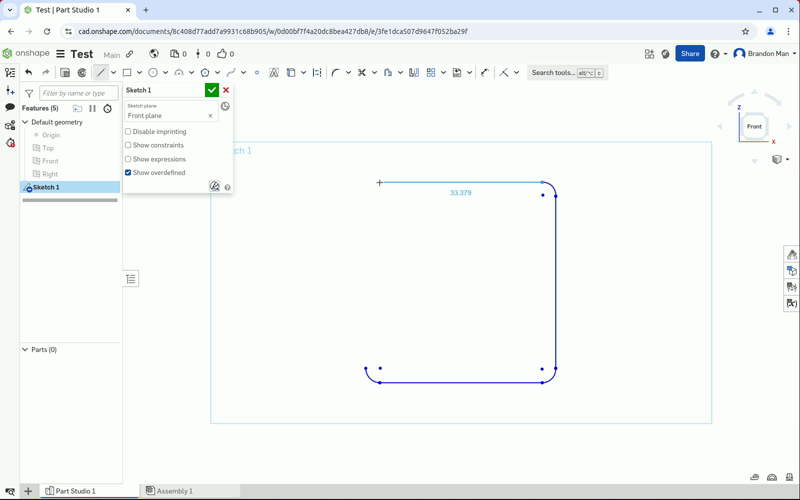
click(379, 182)
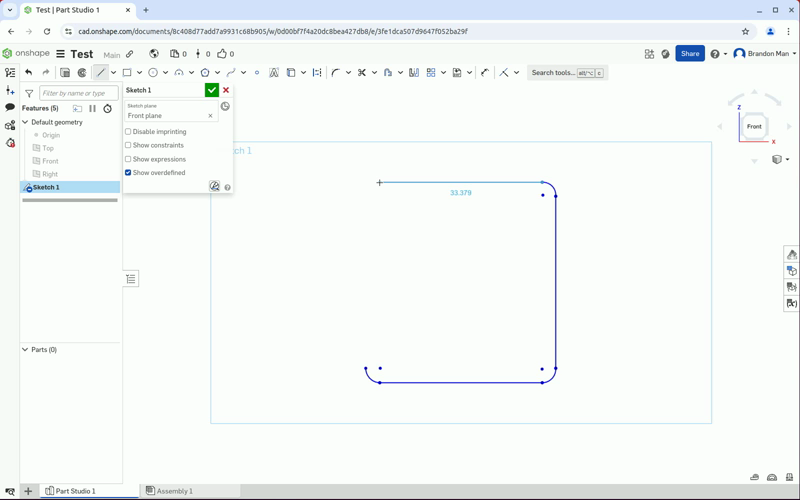
key_up(shift)
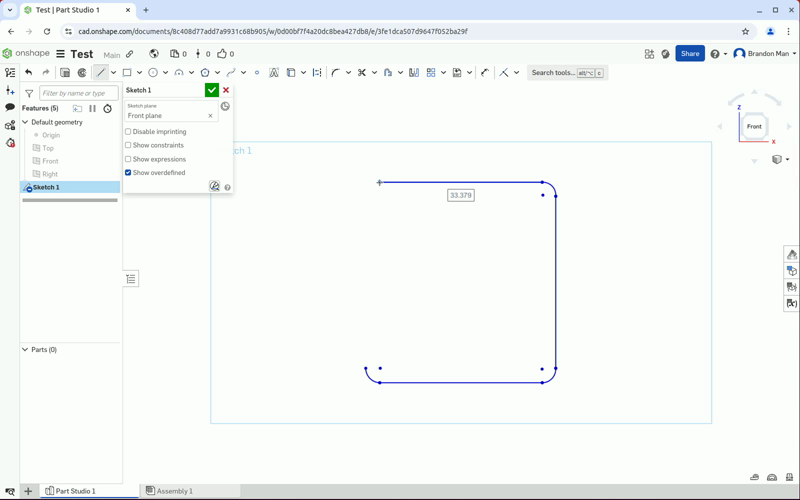
key(esc)
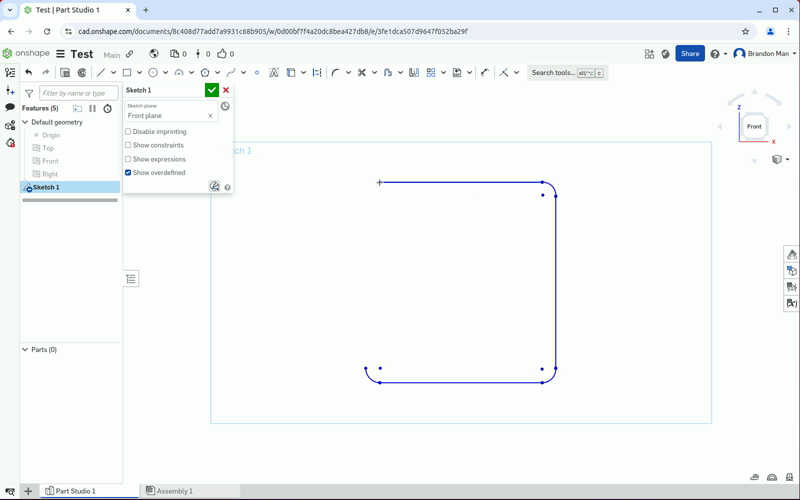
key(a)
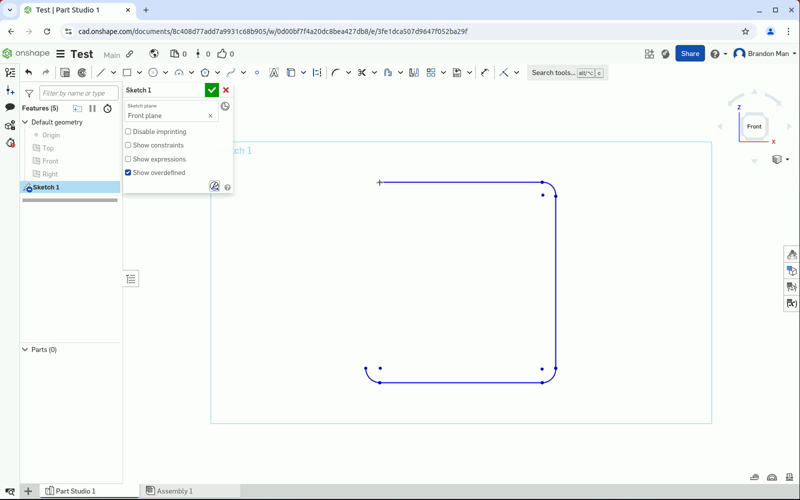
mouse_move(379, 182)
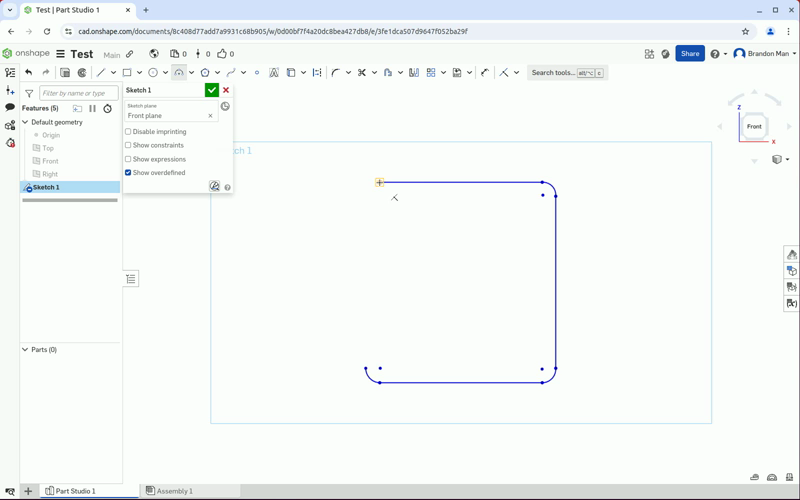
click(379, 182)
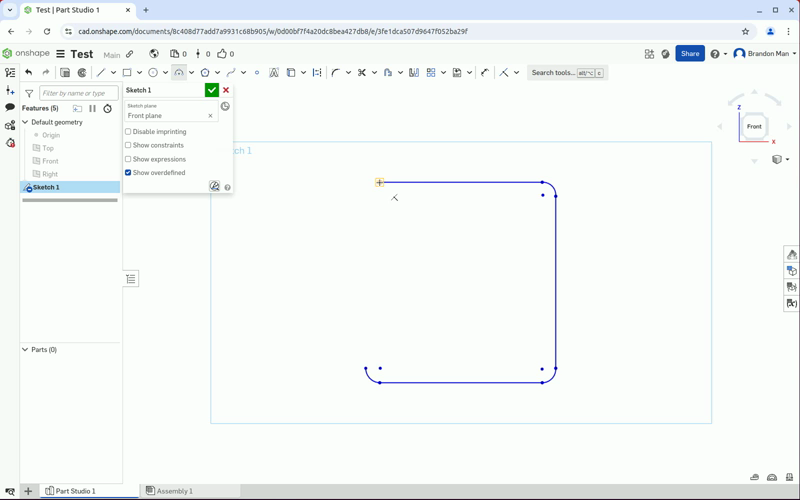
key_down(shift)
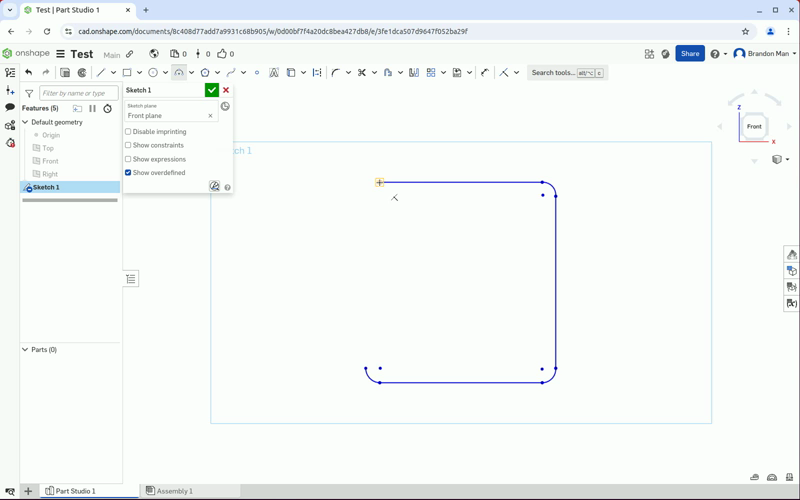
mouse_move(365, 196)
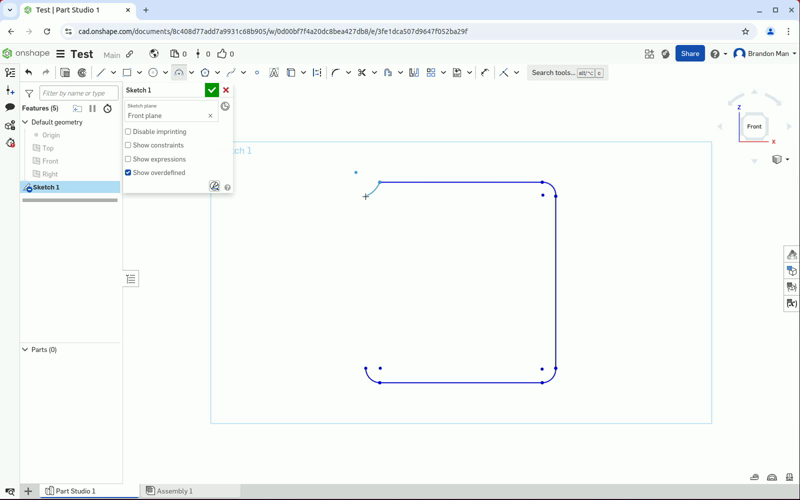
click(365, 196)
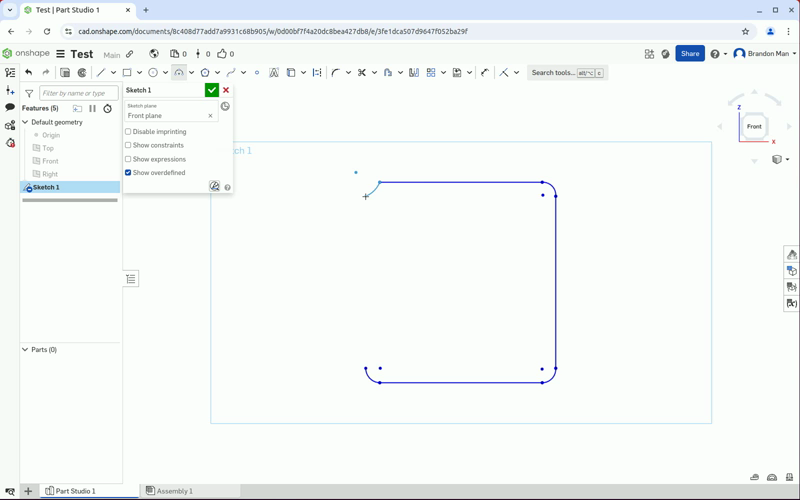
mouse_move(369, 186)
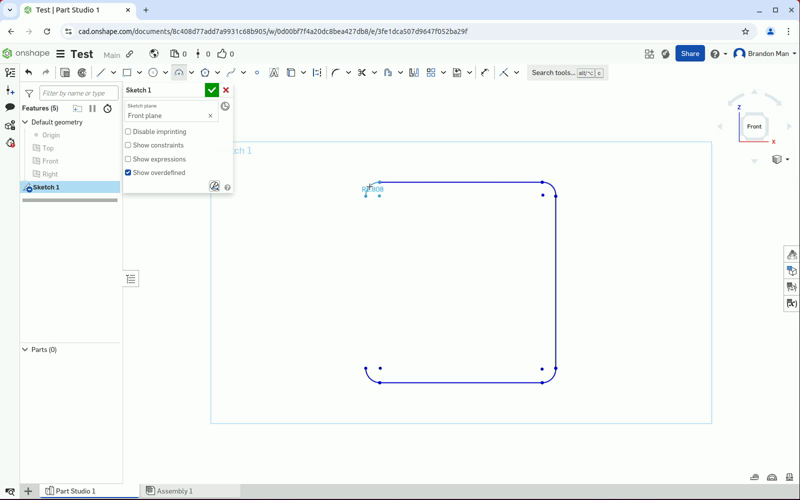
click(369, 186)
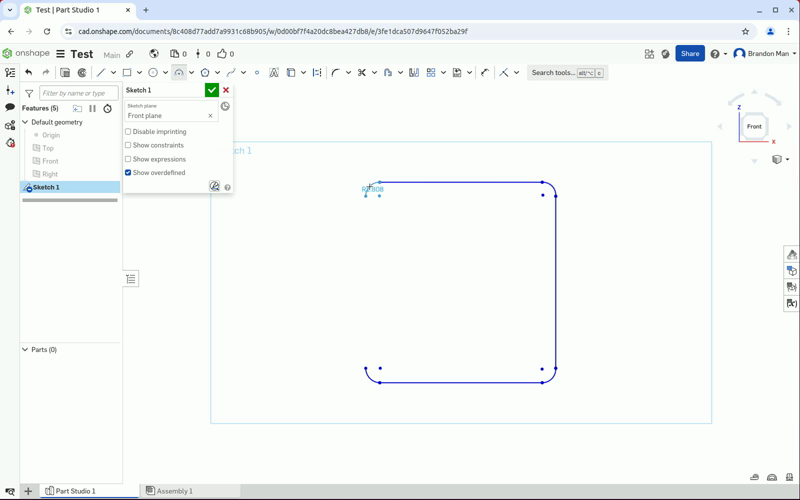
key_up(shift)
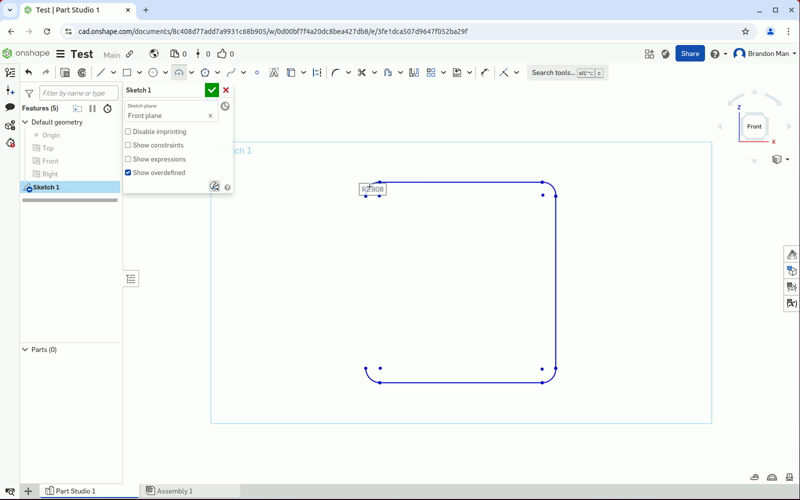
key(esc)
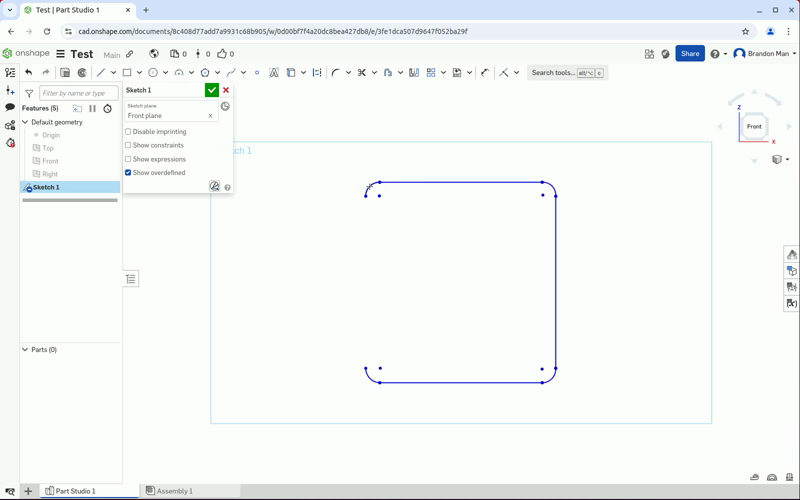
key(l)
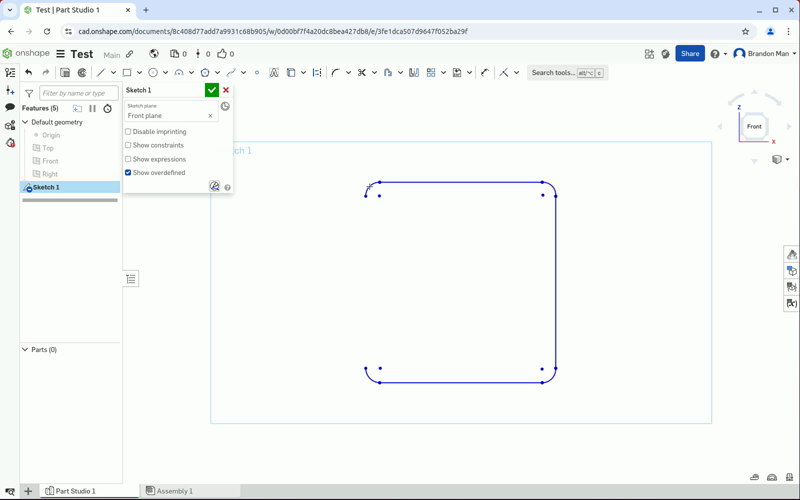
mouse_move(365, 196)
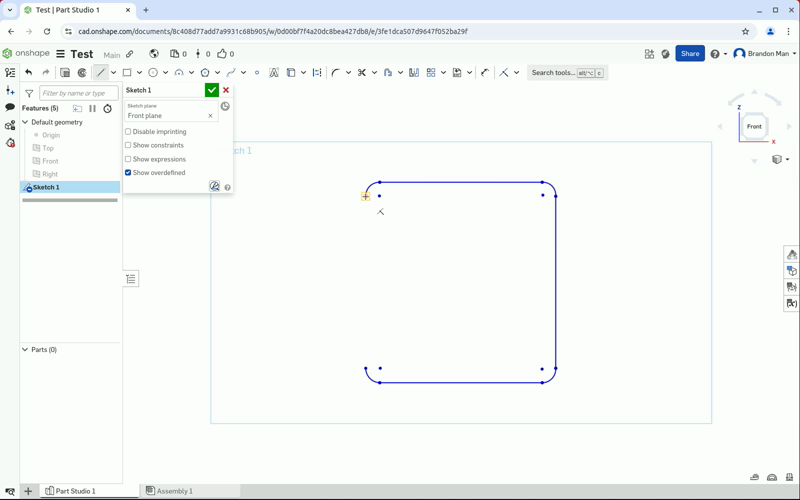
click(365, 196)
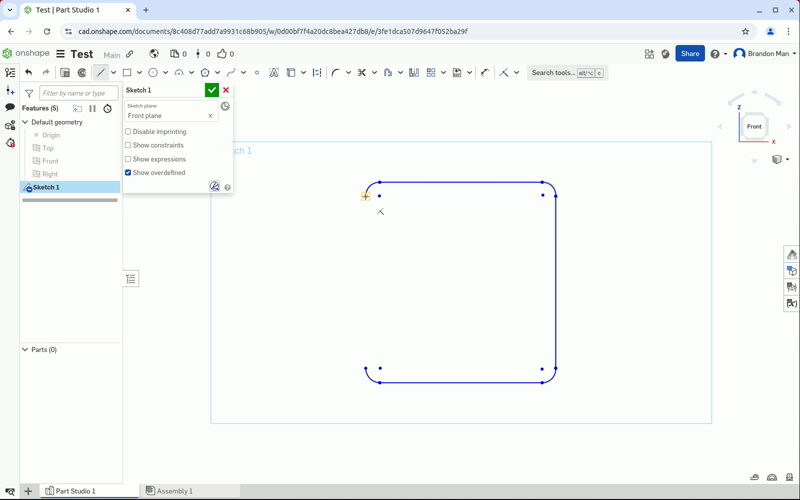
key_down(shift)
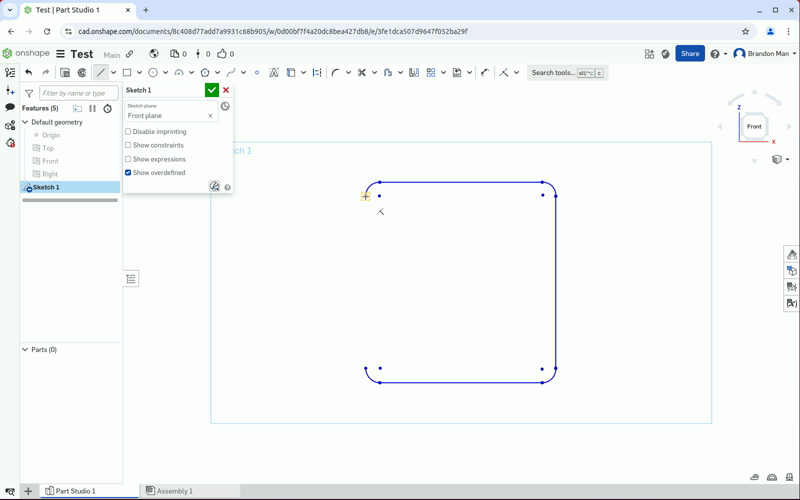
mouse_move(365, 368)
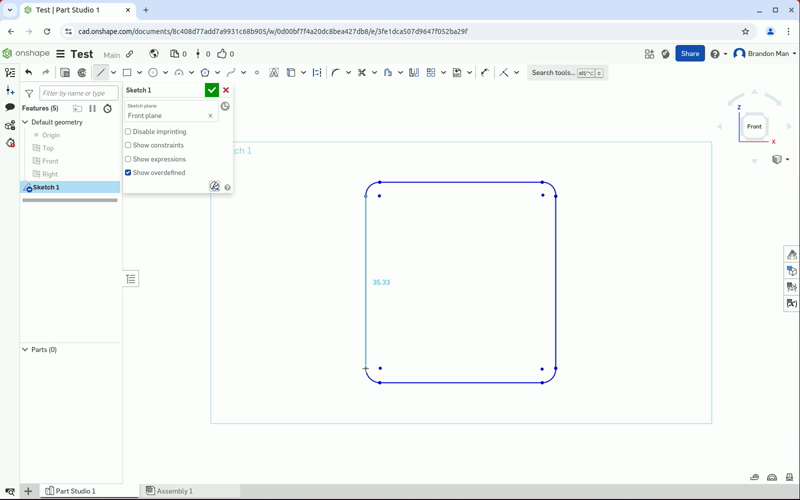
key_up(shift)
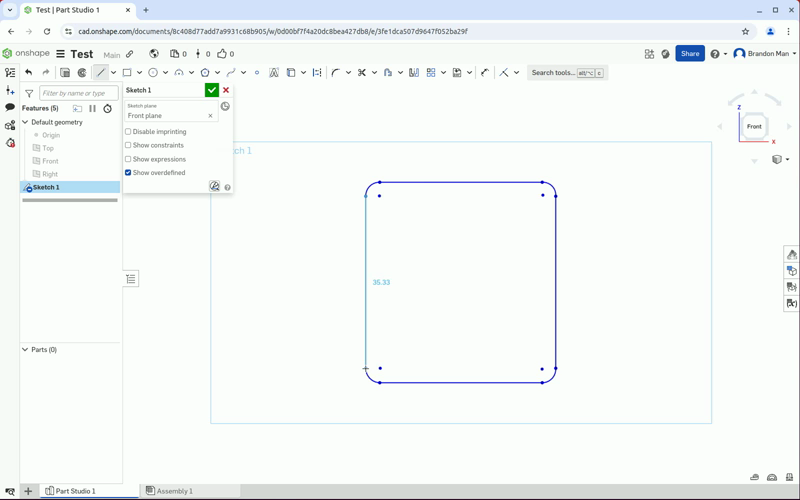
click(365, 368)
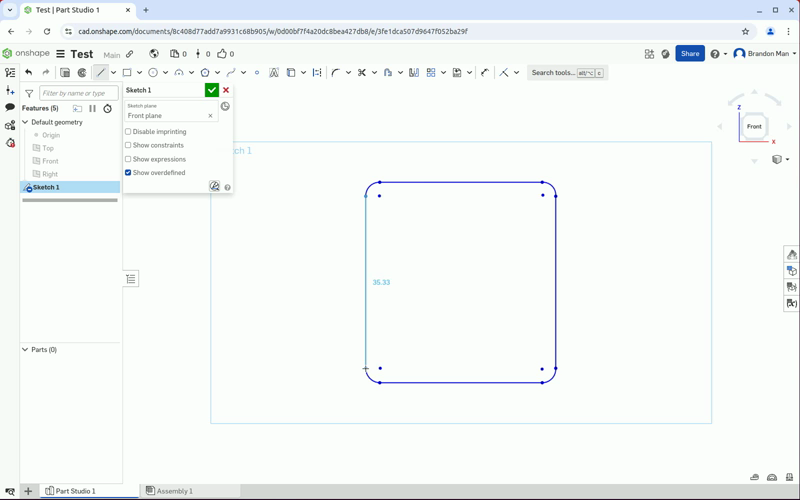
key(esc)
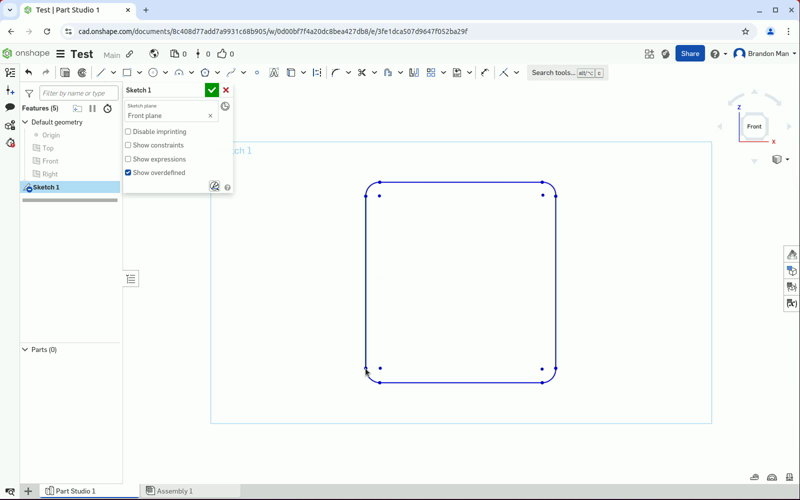
mouse_move(425, 280)
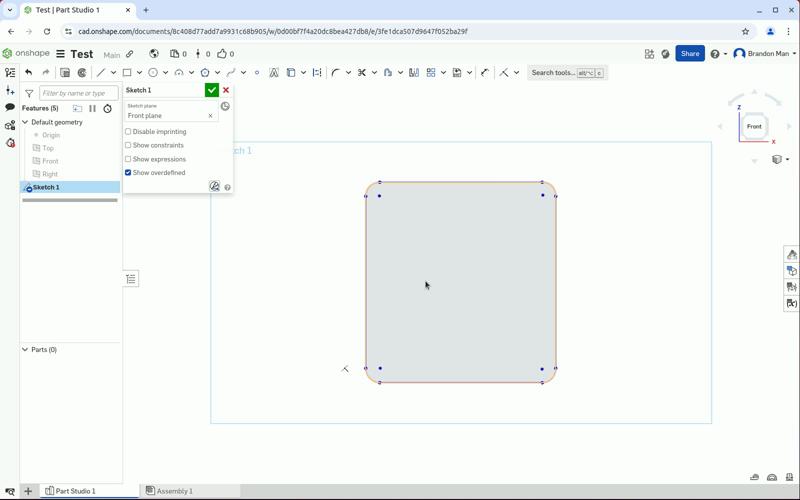
click(425, 280)
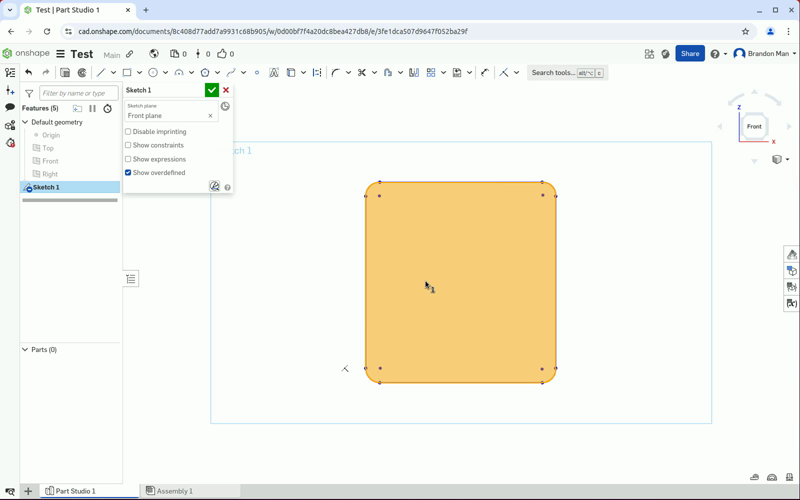
mouse_move(73, 352)
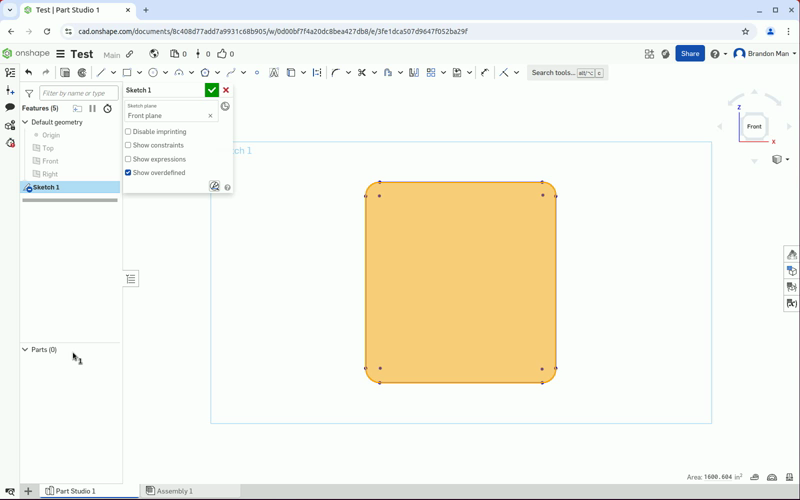
key(shift+y)
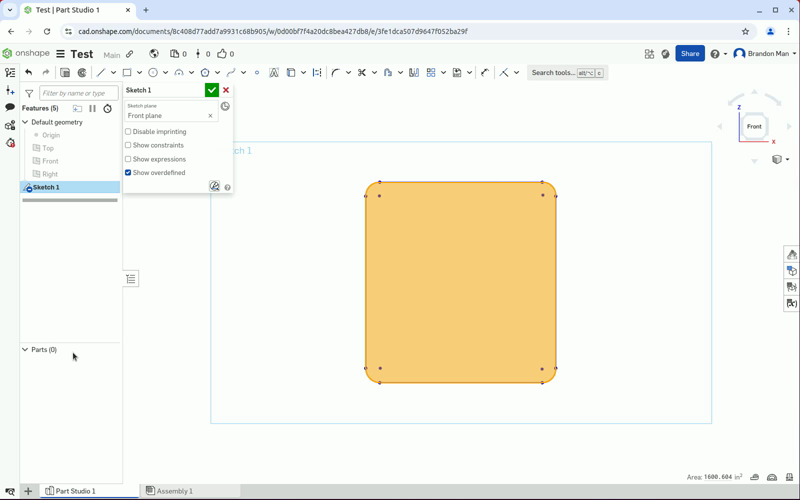
key(shift+e)
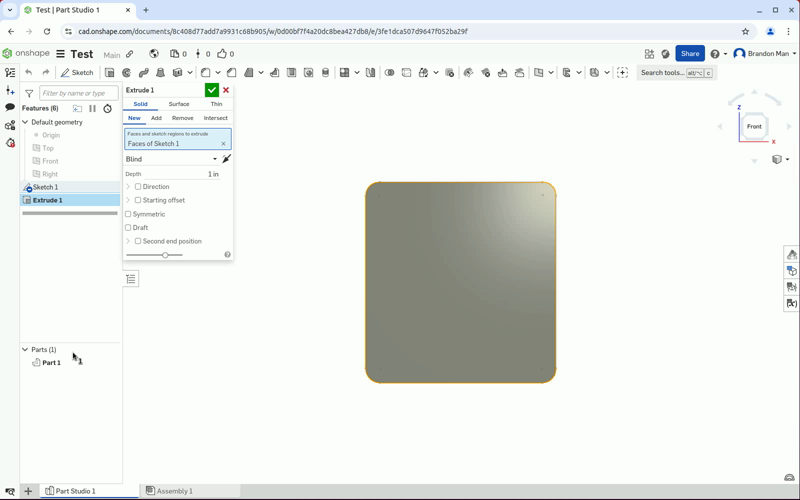
mouse_move(143, 106)
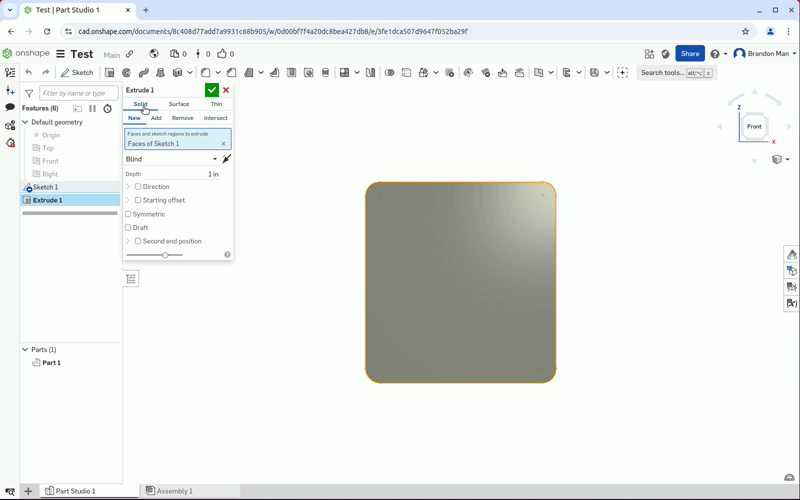
click(143, 106)
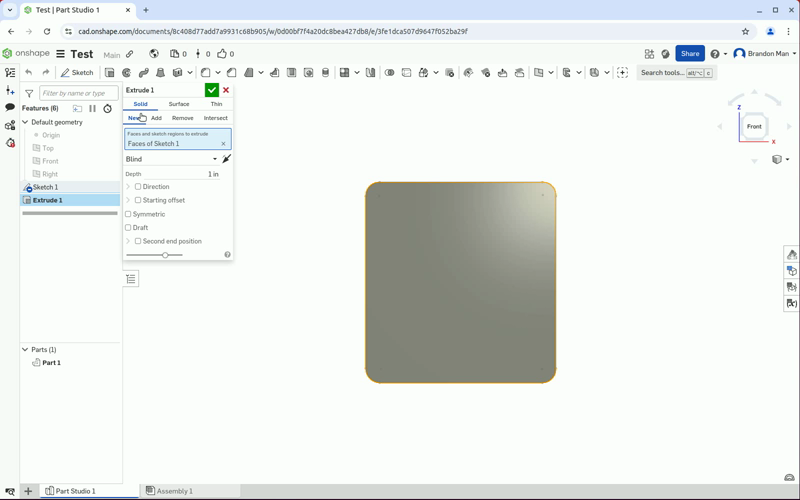
mouse_move(137, 120)
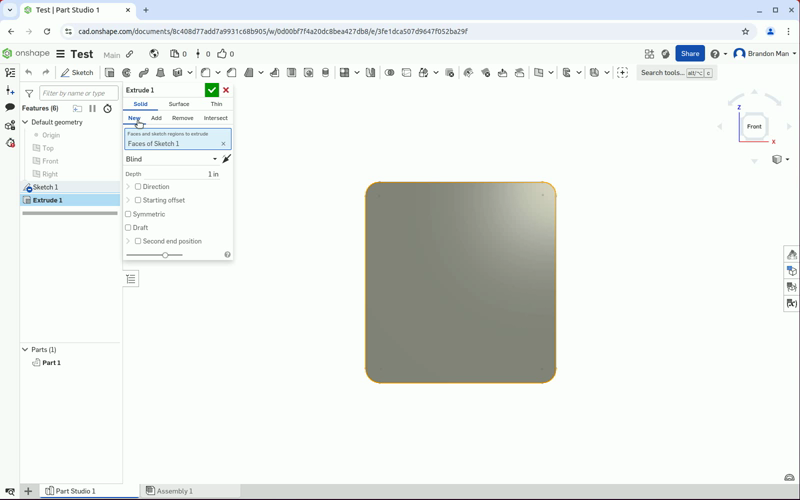
click(137, 120)
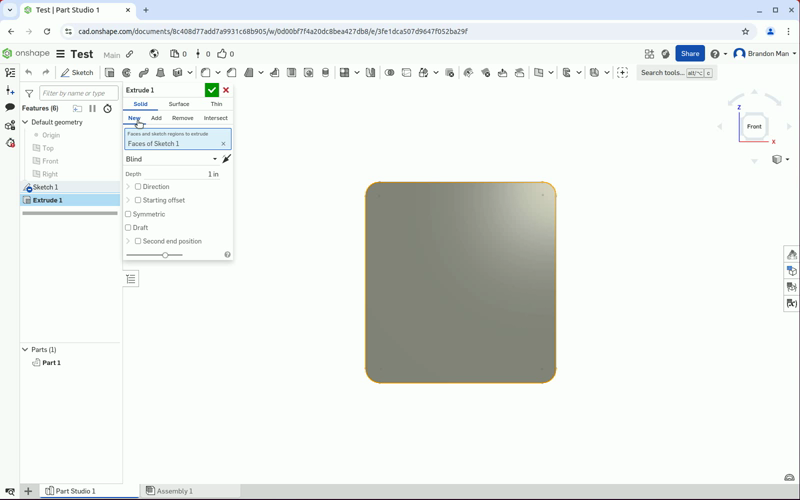
key(tab, 4)
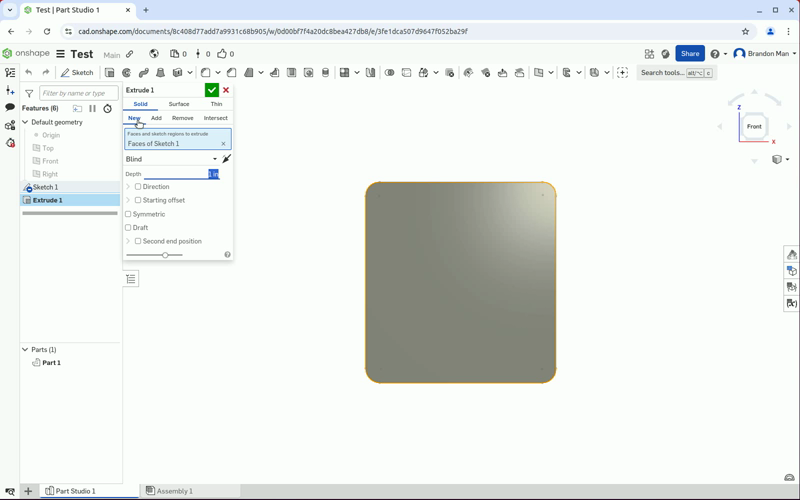
text(-23.108)
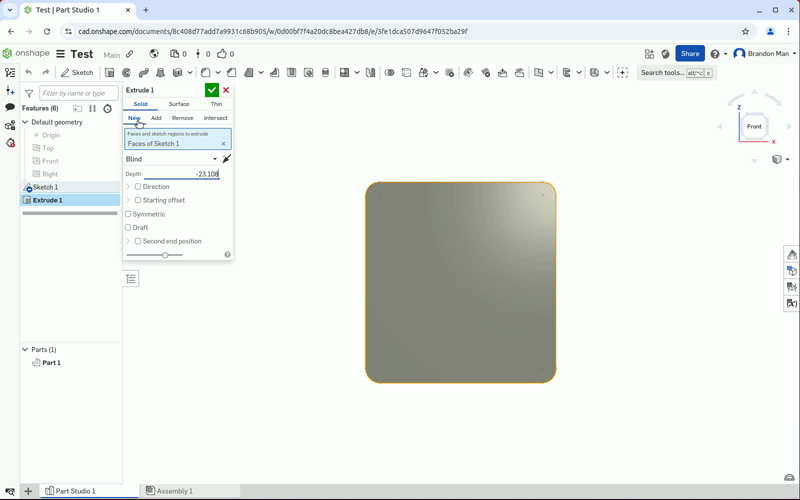
key(enter)
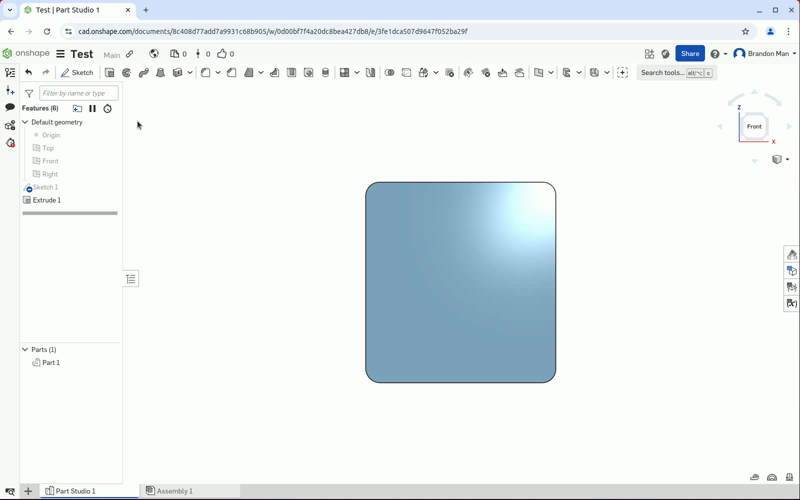
key(shift+h)
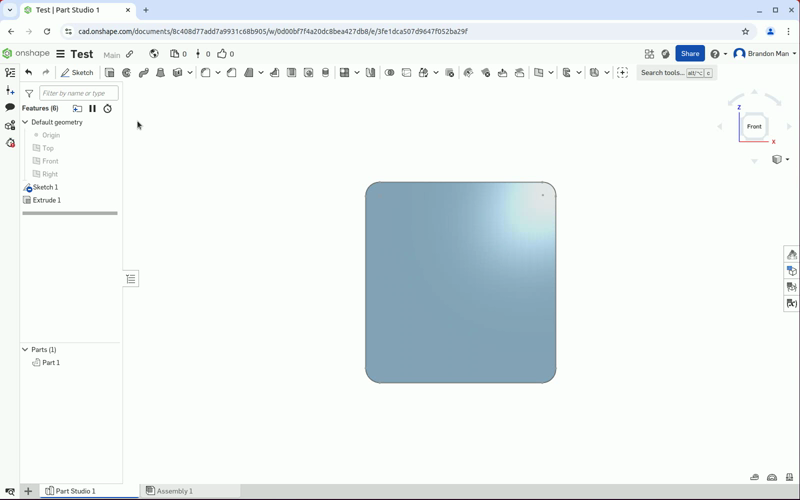
key(shift+h)
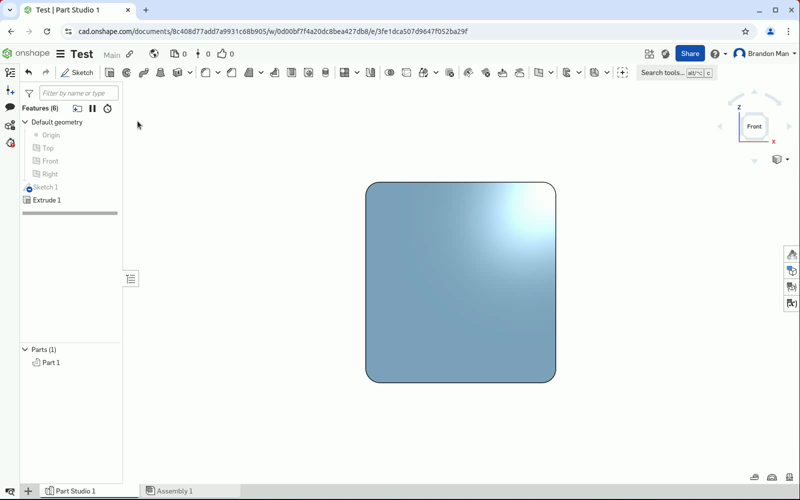
mouse_move(73, 189)
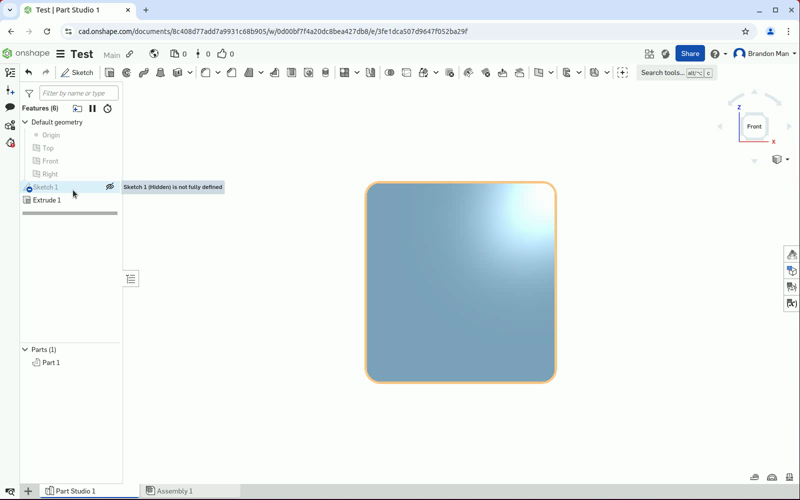
click(73, 189)
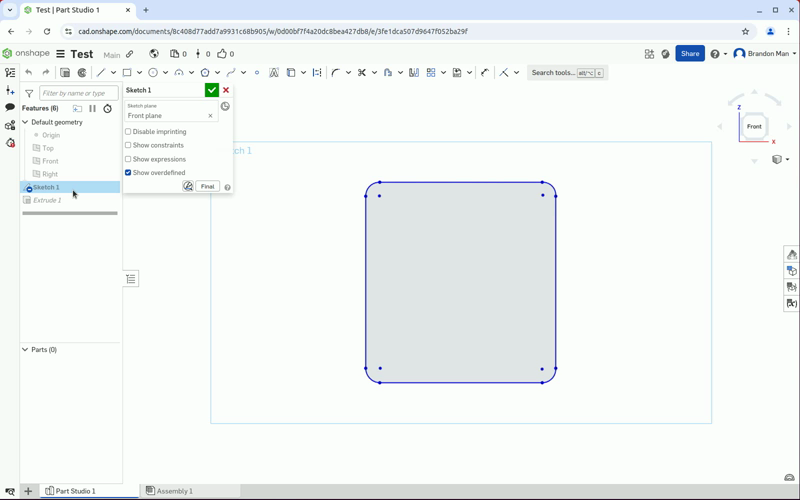
mouse_move(229, 92)
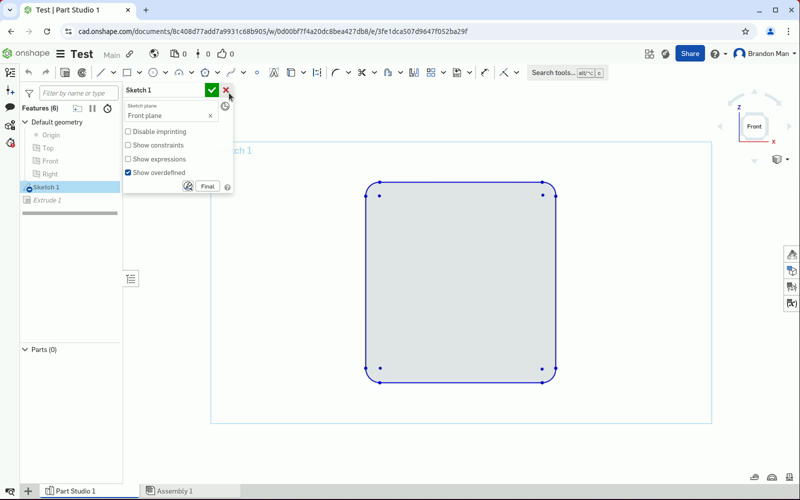
click(229, 92)
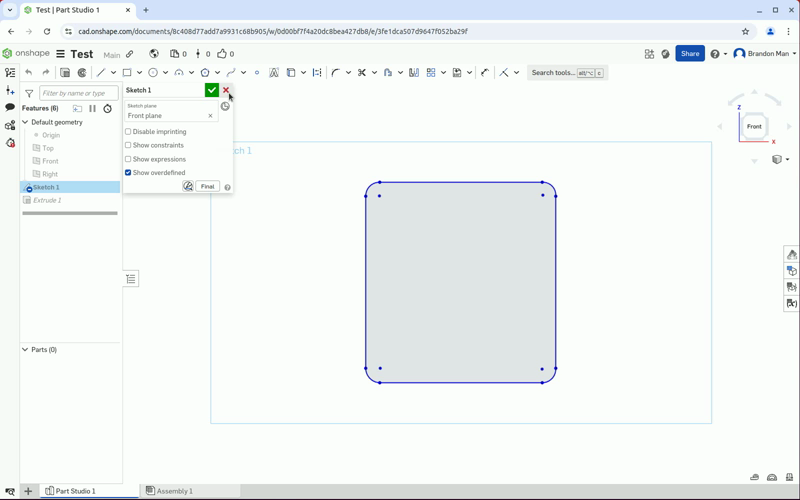
key(shift+s)
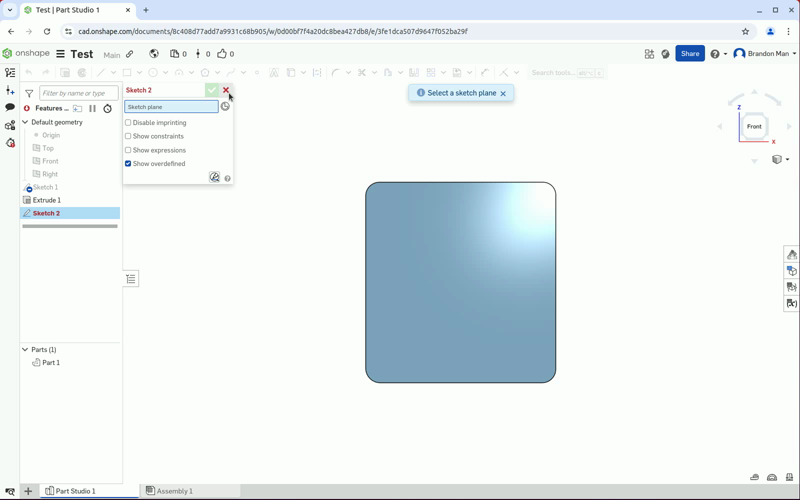
mouse_move(73, 163)
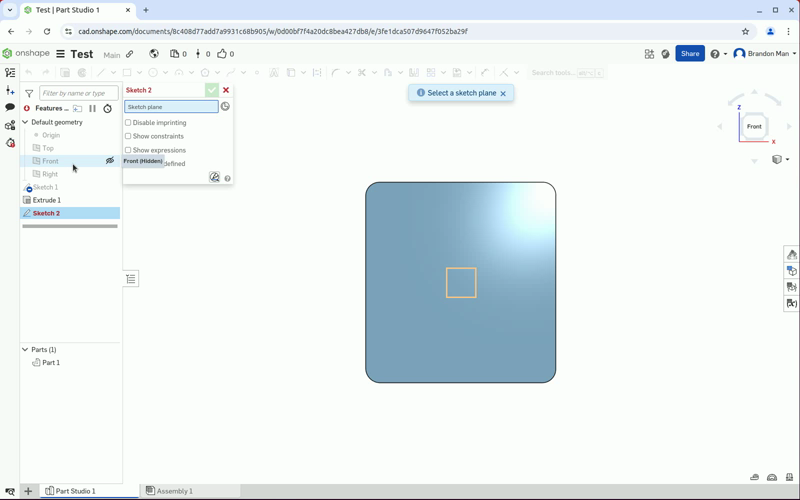
click(73, 163)
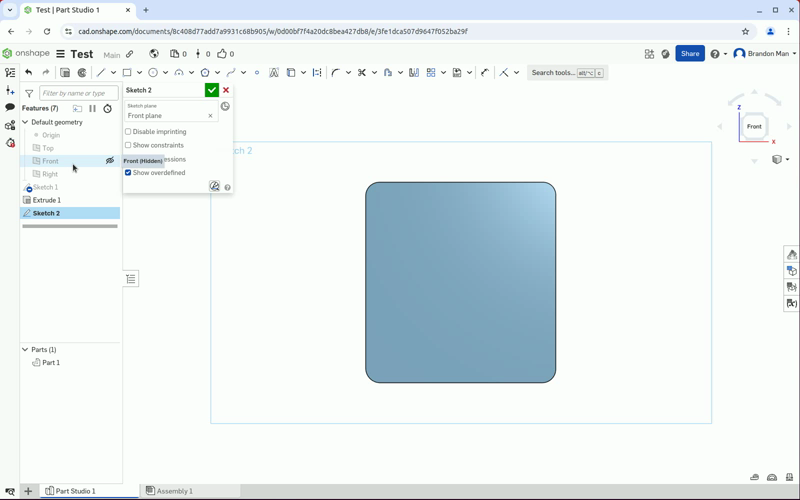
mouse_move(73, 352)
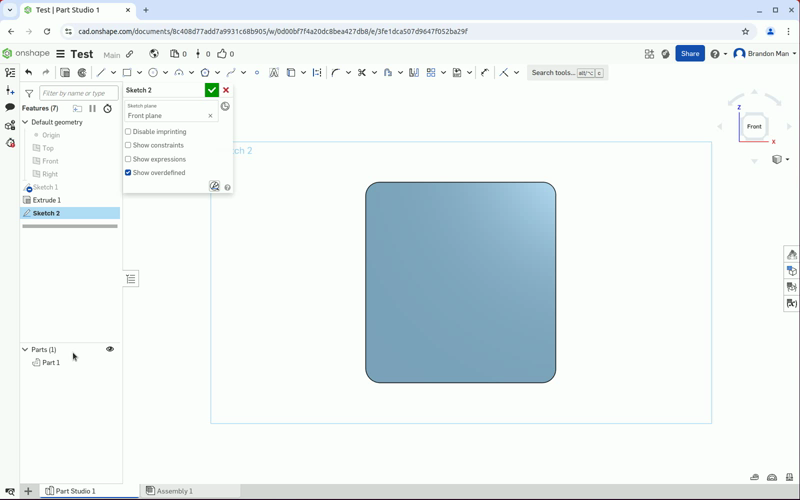
key(y)
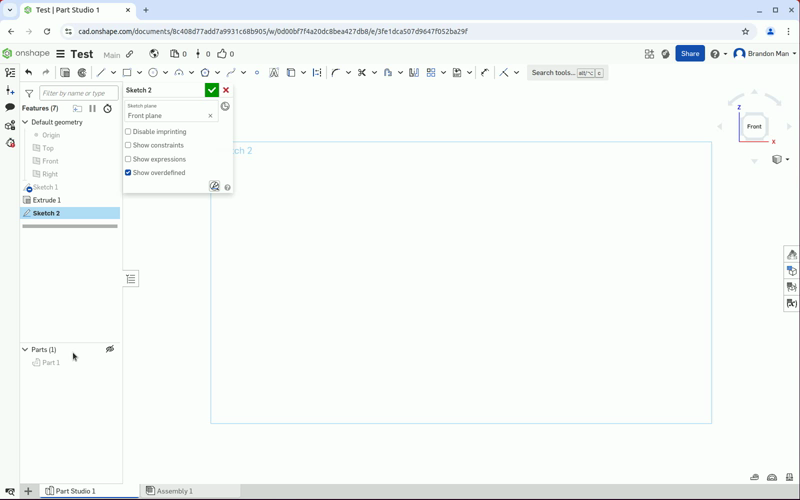
key(l)
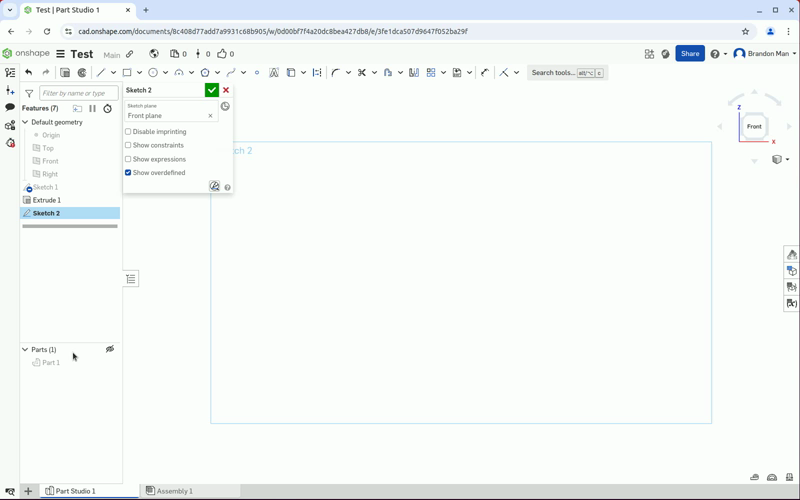
key_down(shift)
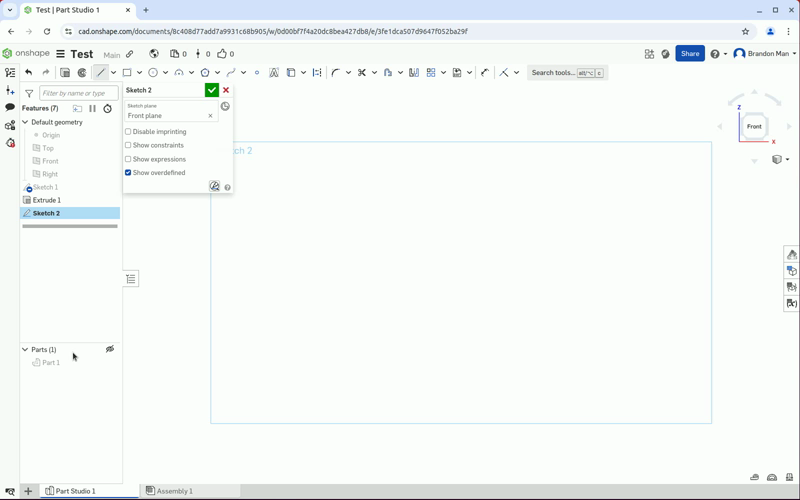
mouse_move(395, 383)
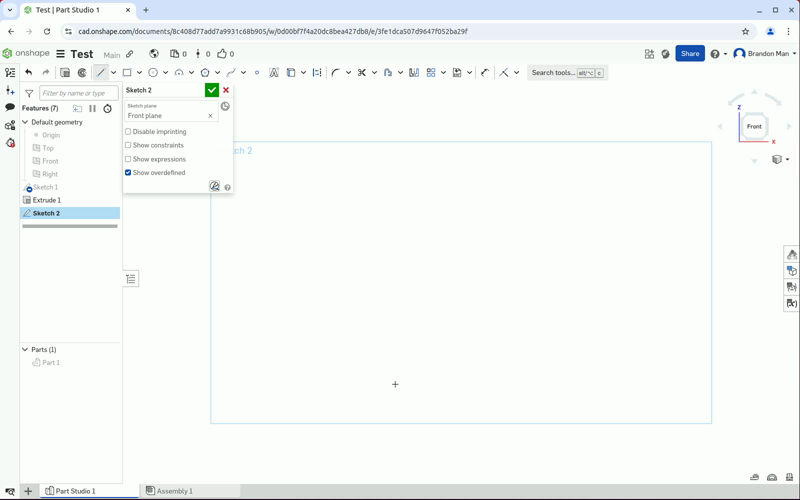
click(395, 383)
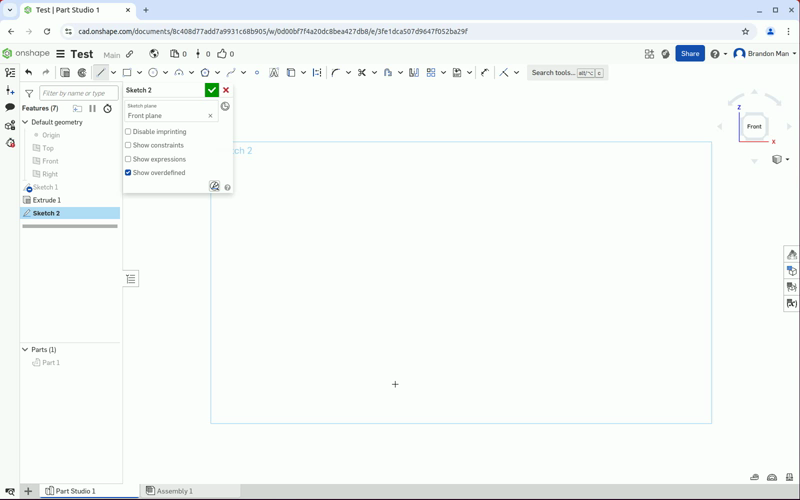
key_up(shift)
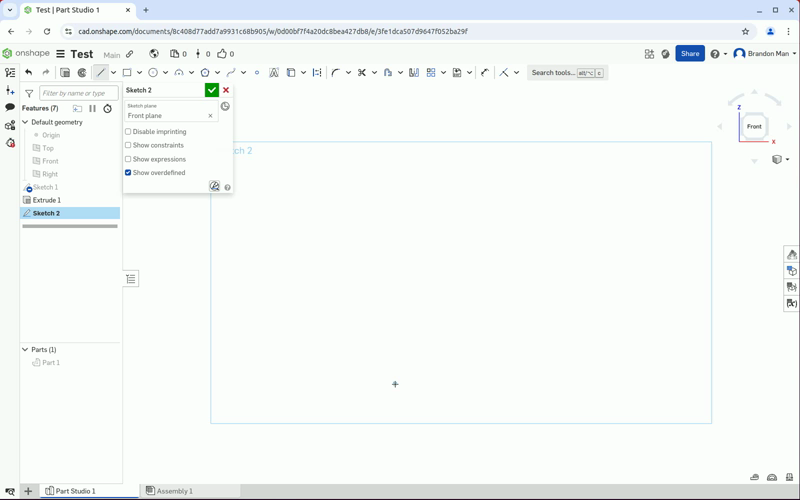
key_down(shift)
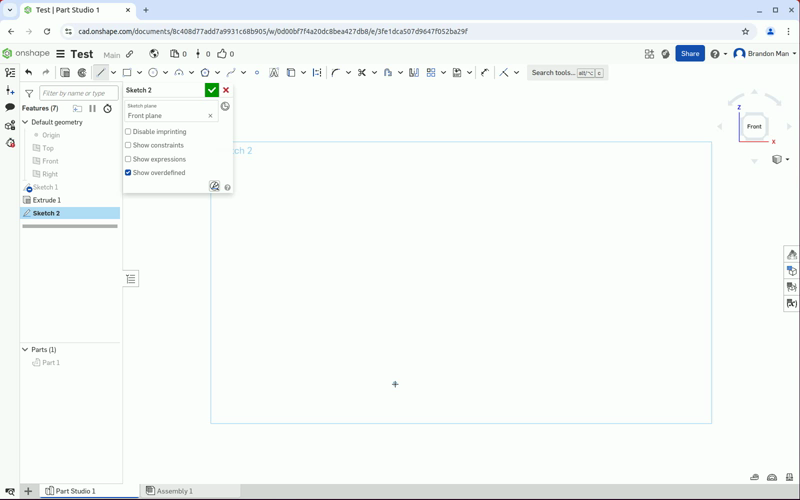
mouse_move(460, 383)
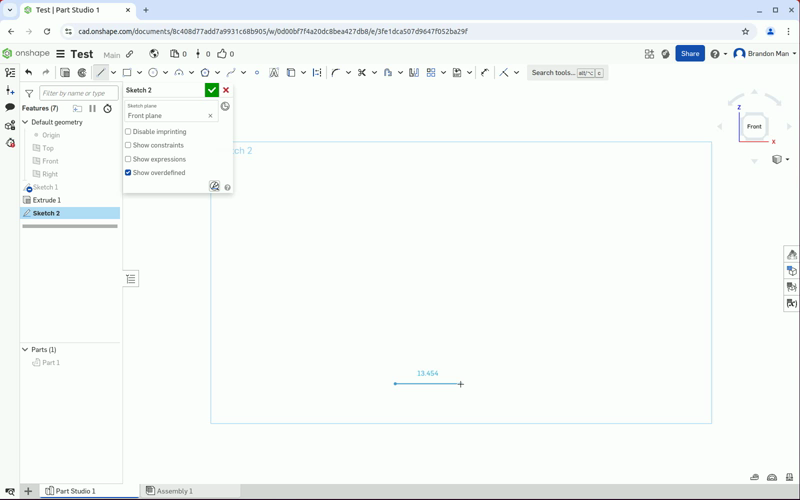
click(460, 383)
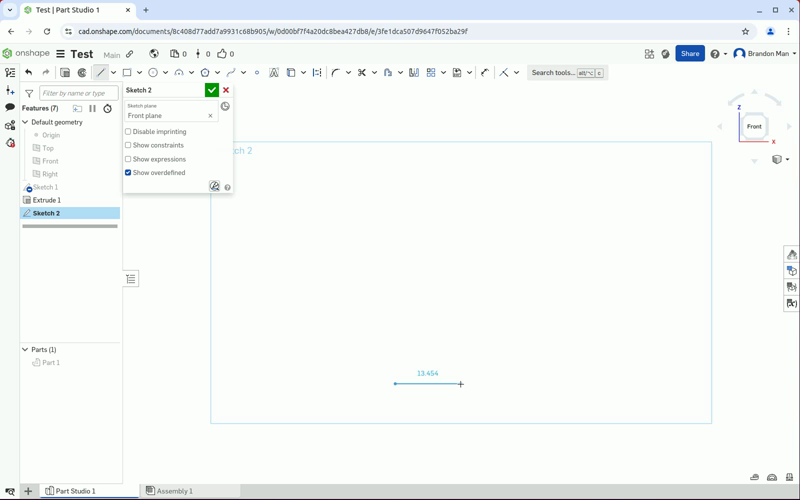
key_up(shift)
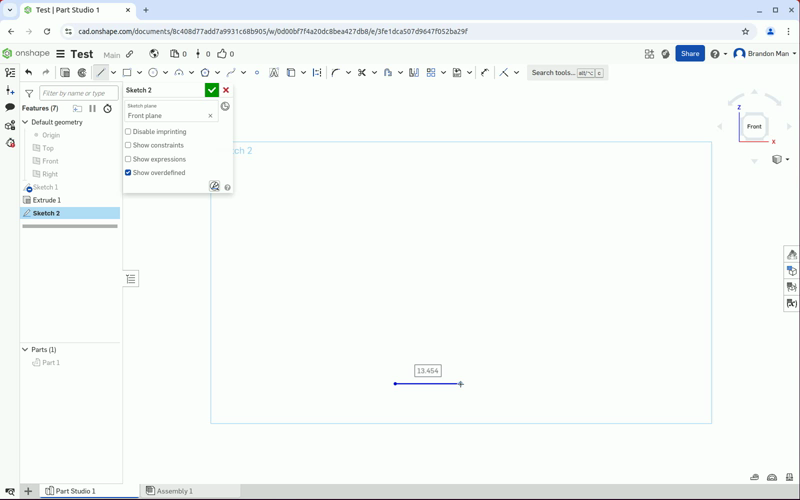
key_down(shift)
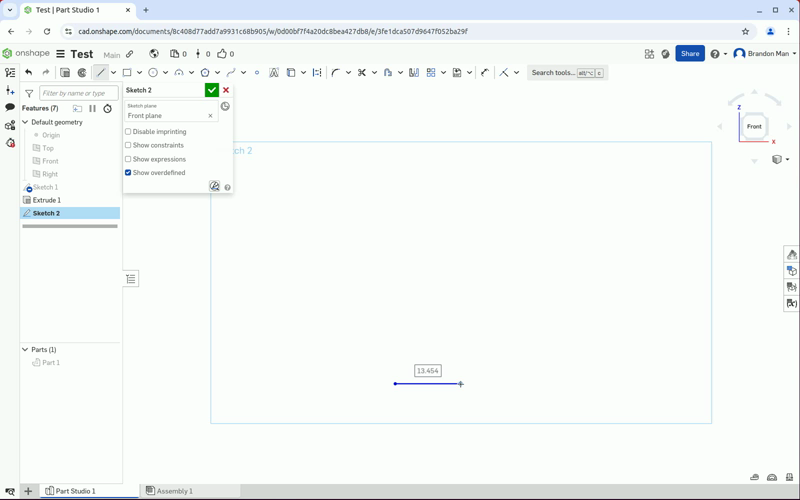
mouse_move(460, 253)
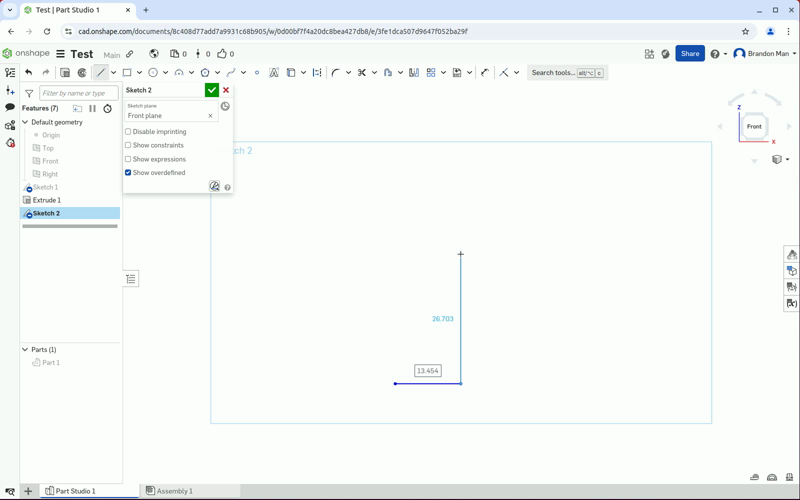
click(460, 253)
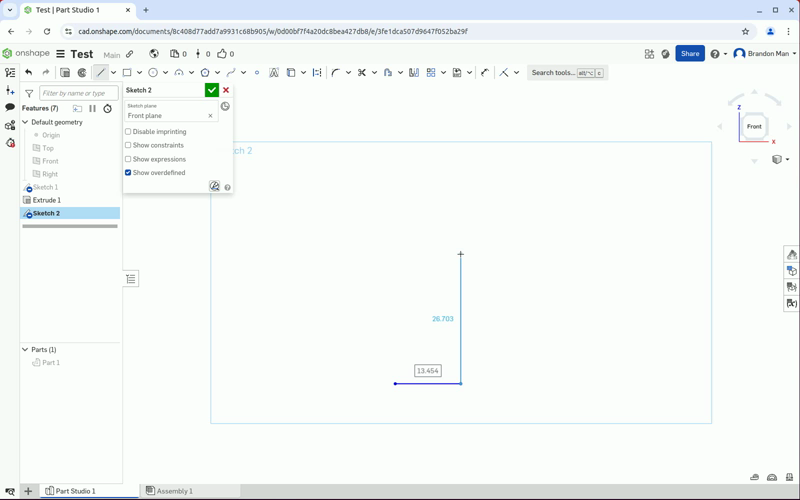
key_up(shift)
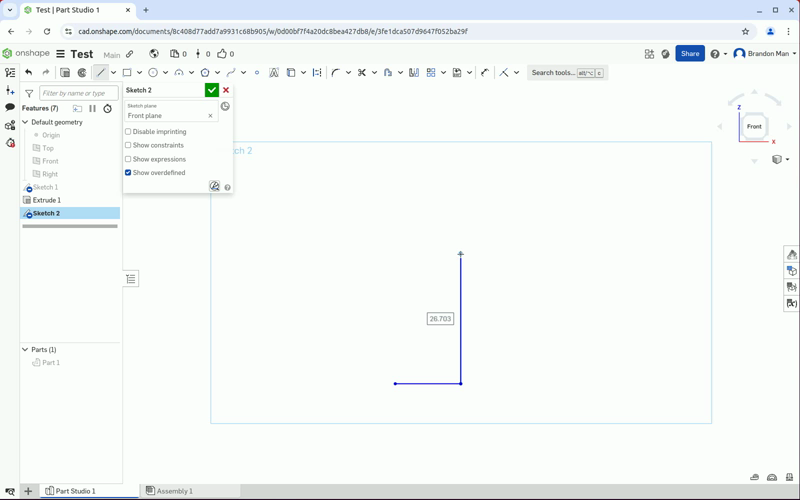
key_down(shift)
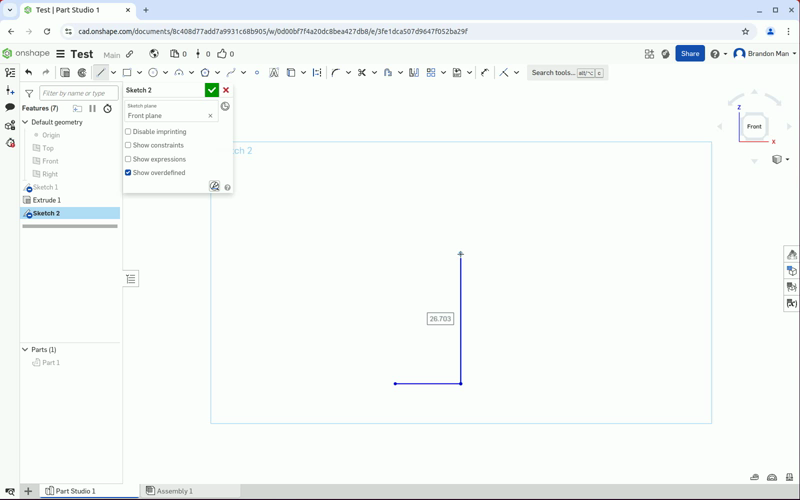
mouse_move(395, 253)
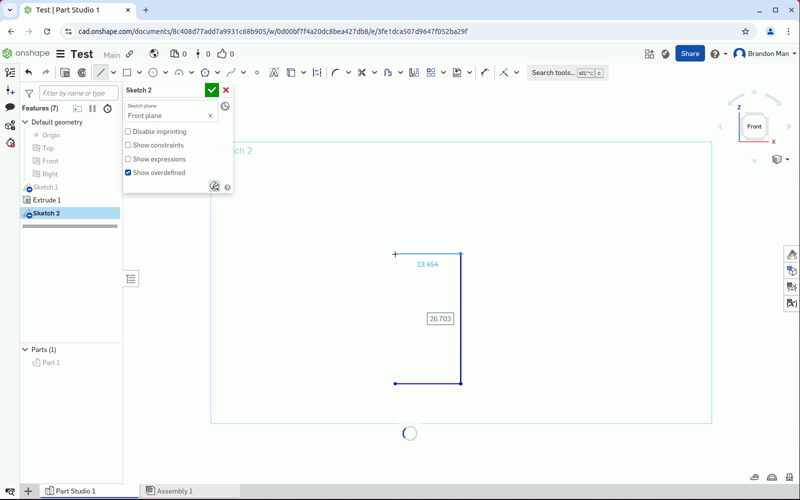
click(395, 253)
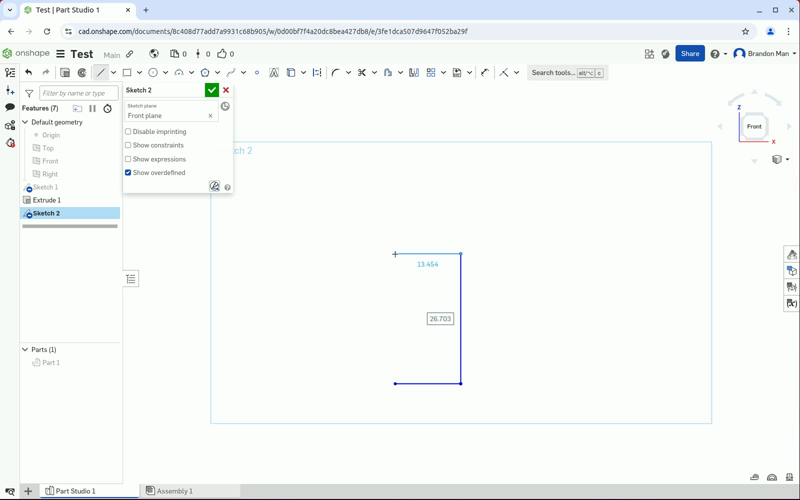
key_up(shift)
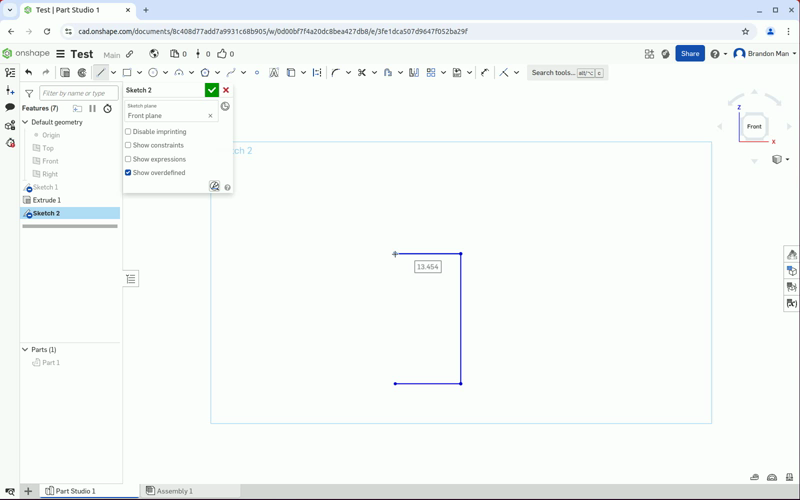
key_down(shift)
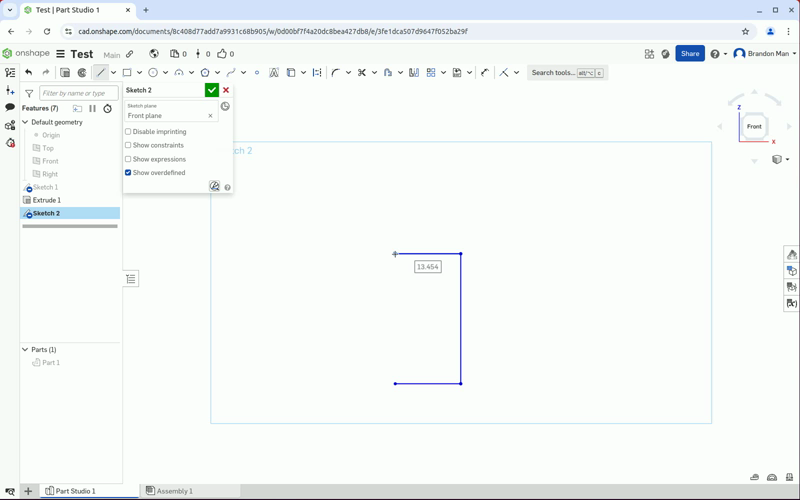
mouse_move(395, 383)
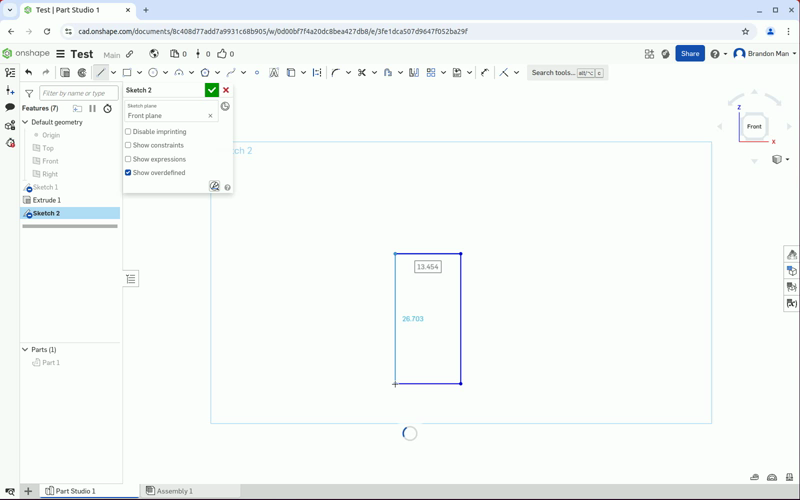
key_up(shift)
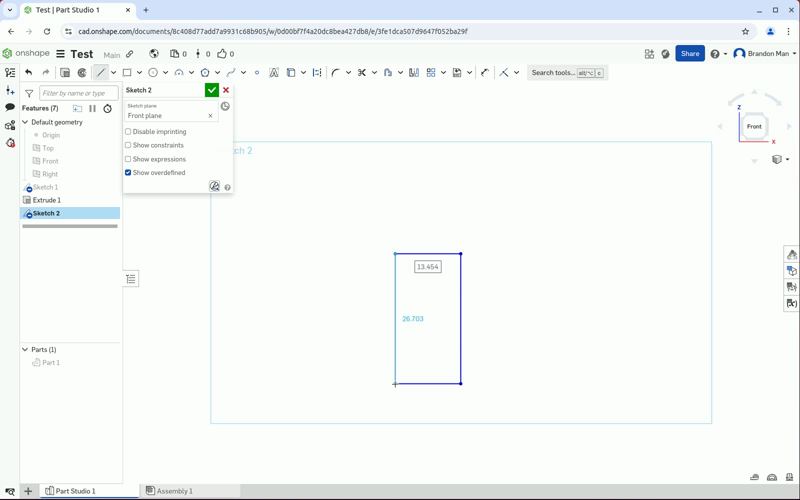
click(395, 383)
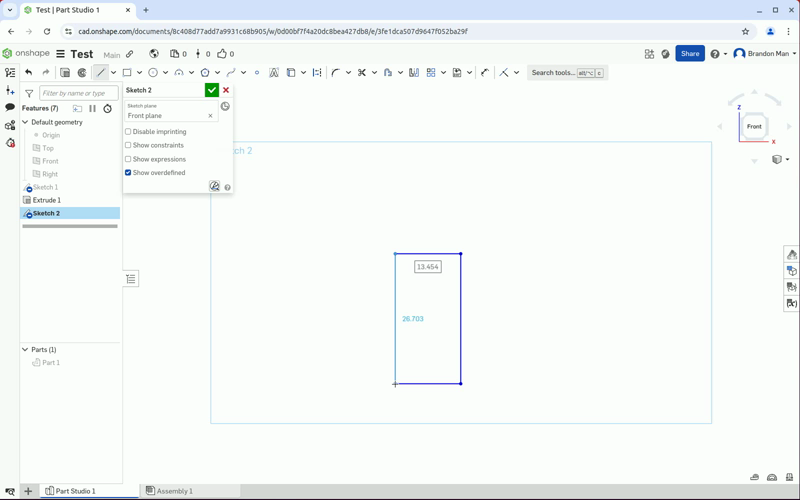
key(esc)
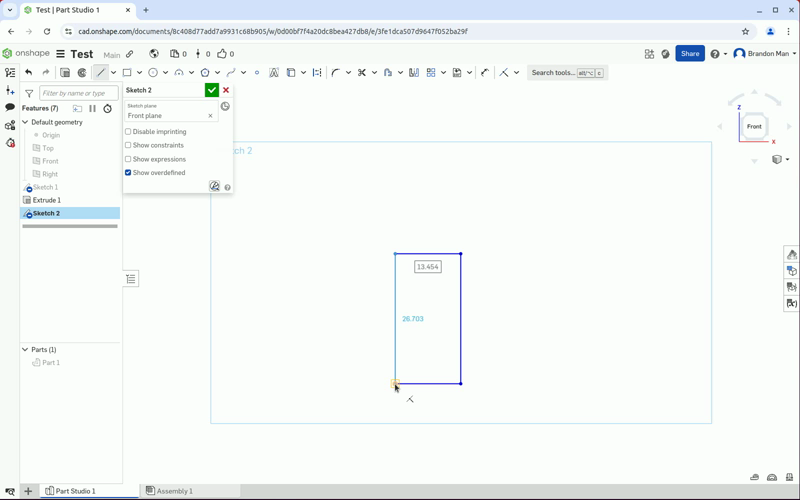
key(c)
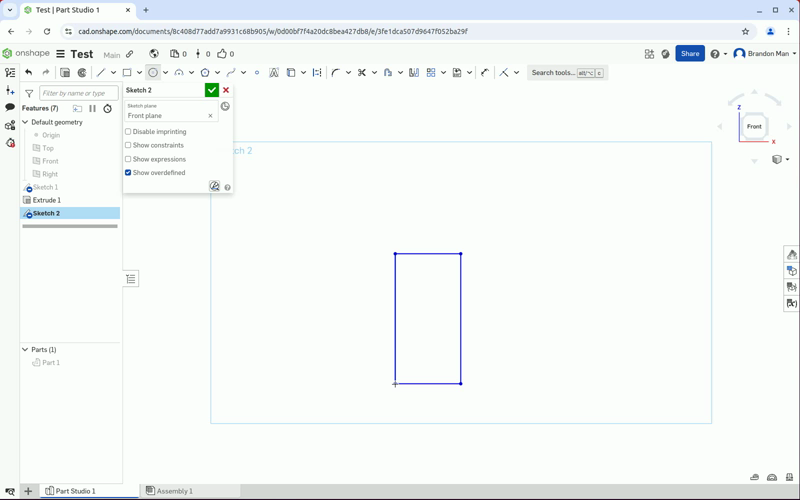
key_down(shift)
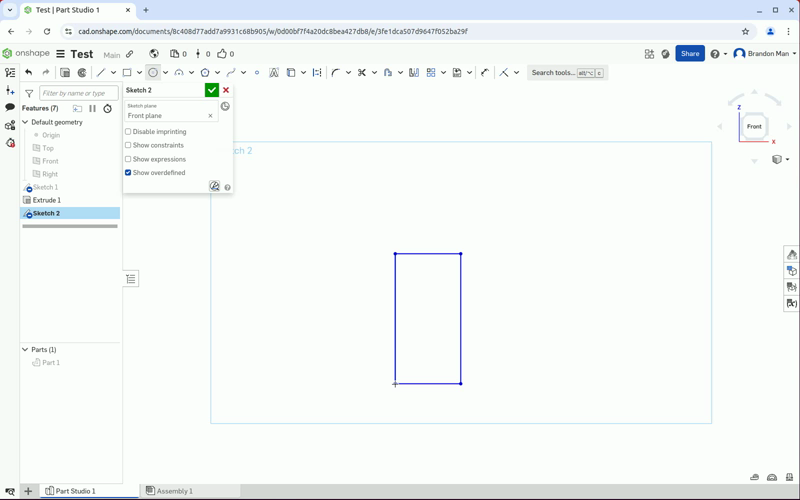
mouse_move(410, 372)
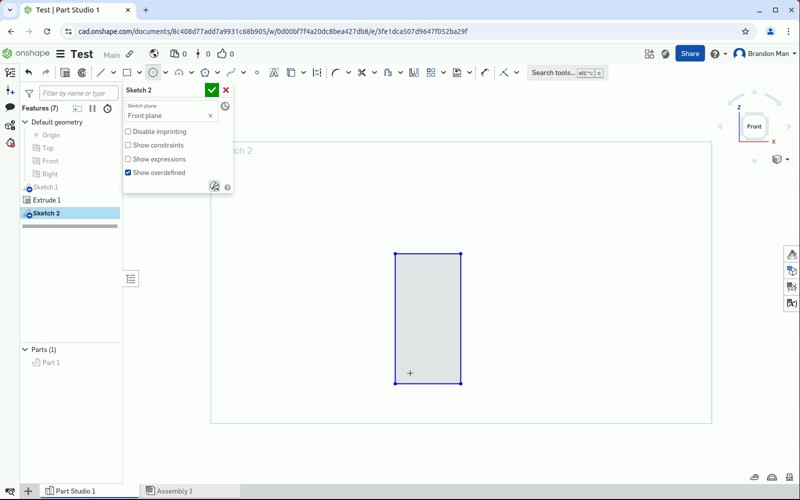
click(410, 372)
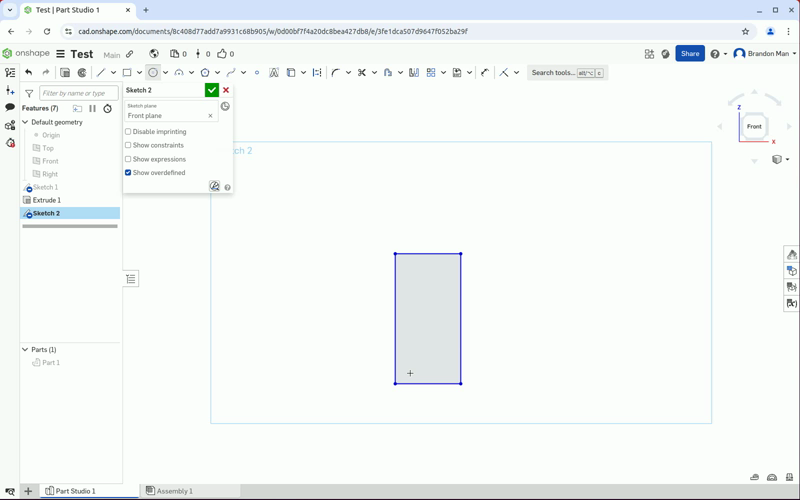
key_up(shift)
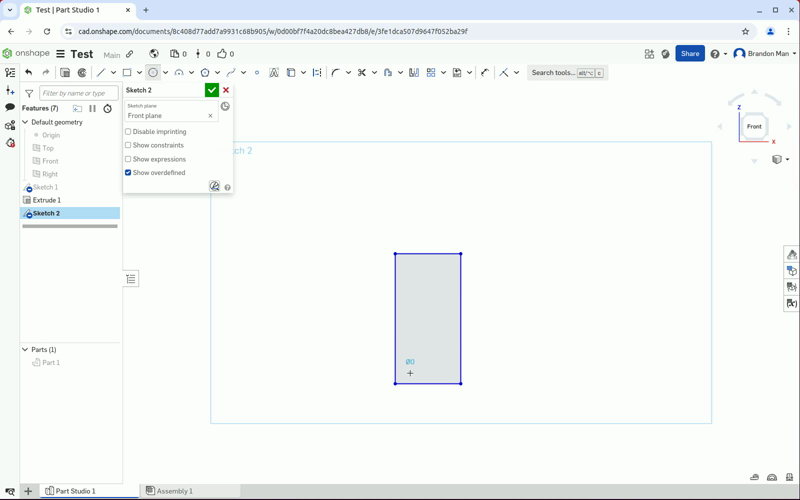
mouse_move(415, 372)
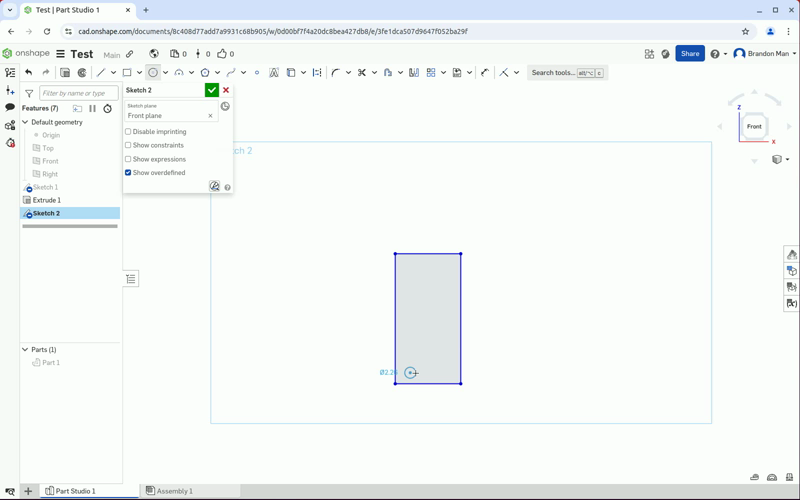
click(415, 372)
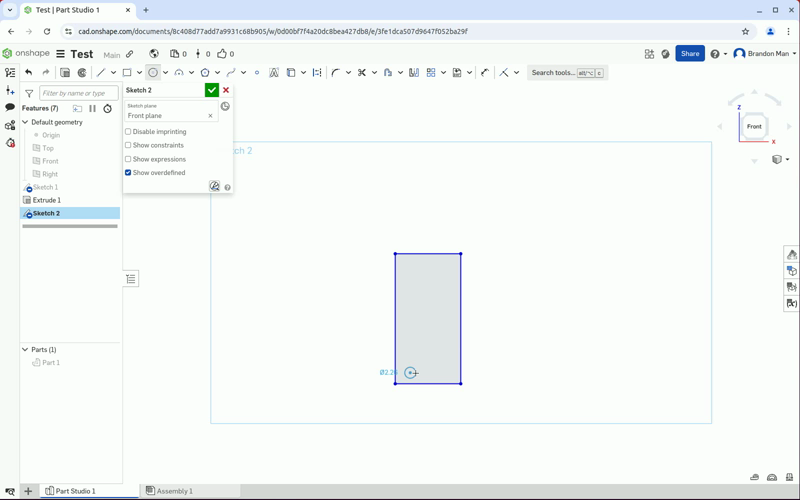
key(esc)
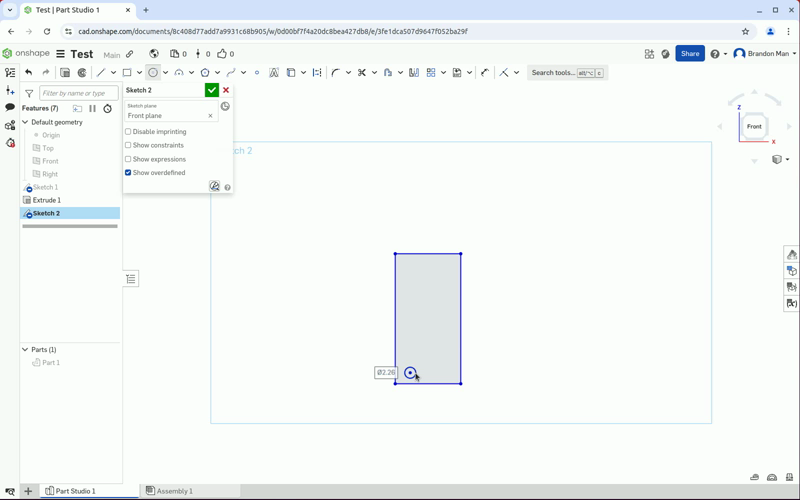
key(c)
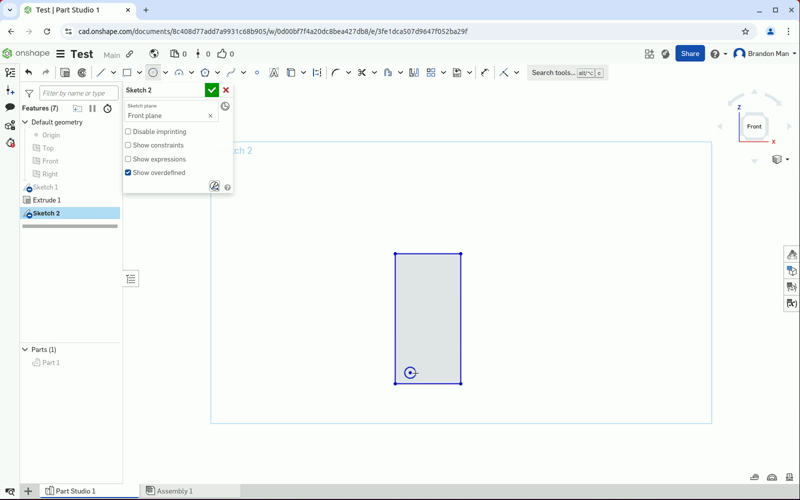
key_down(shift)
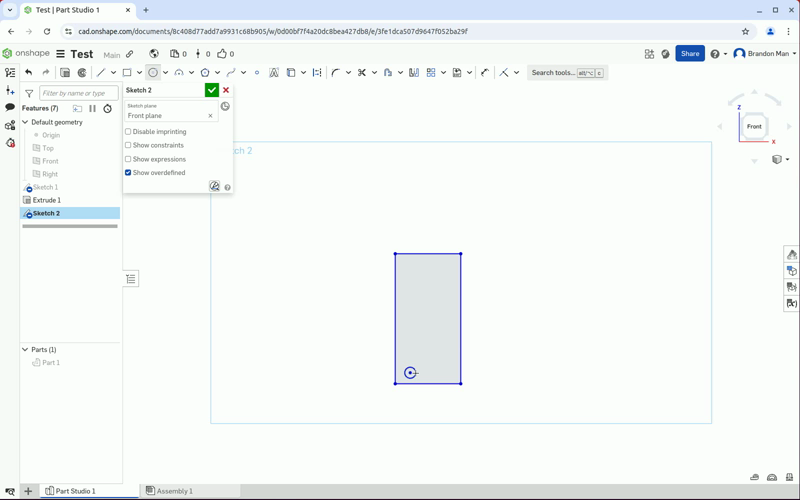
mouse_move(410, 273)
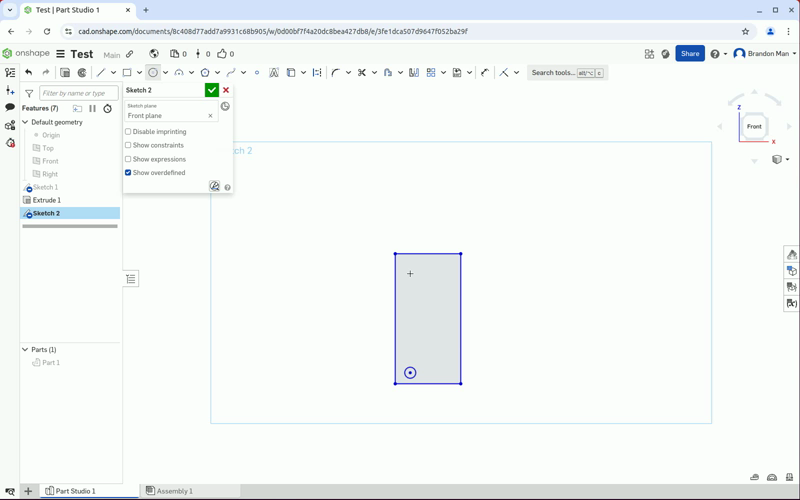
click(410, 273)
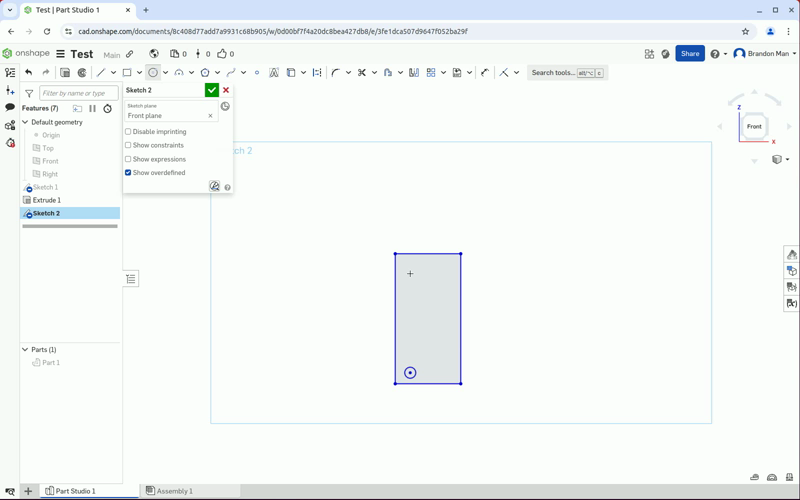
key_up(shift)
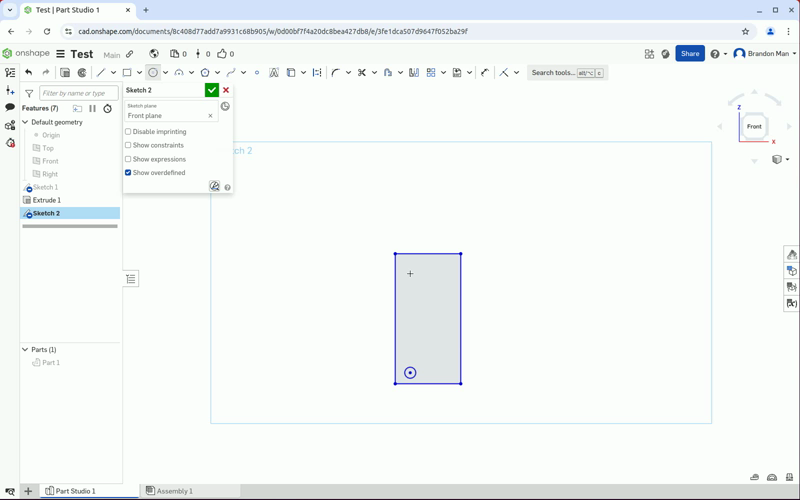
mouse_move(415, 273)
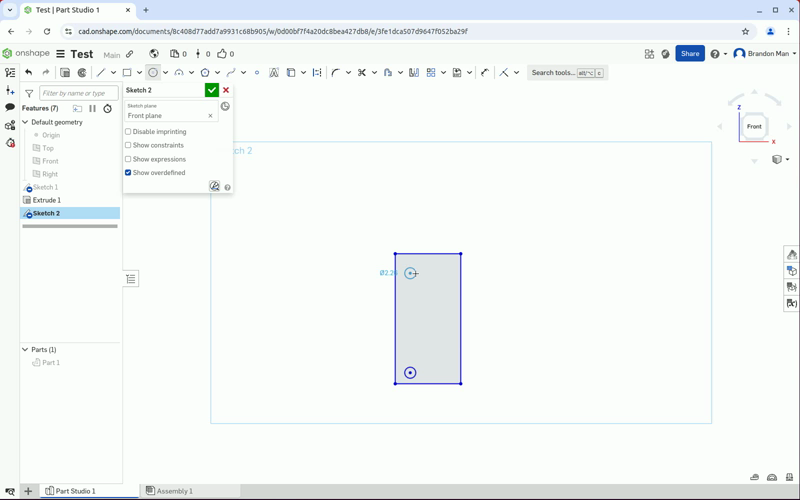
click(415, 273)
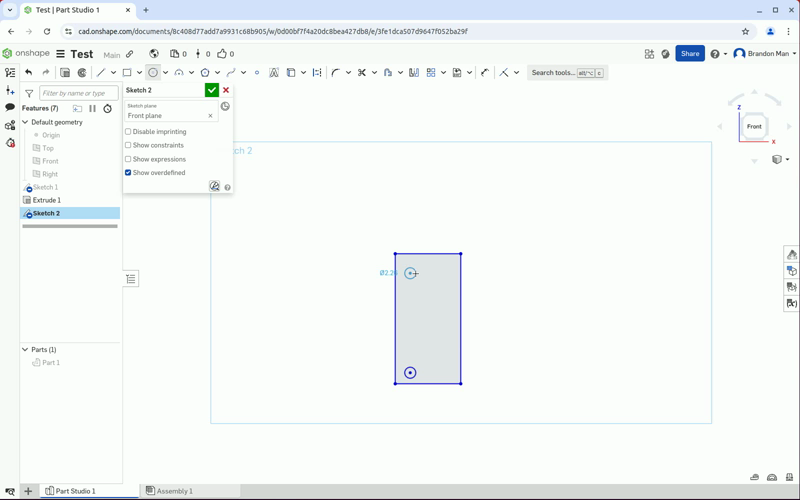
key(esc)
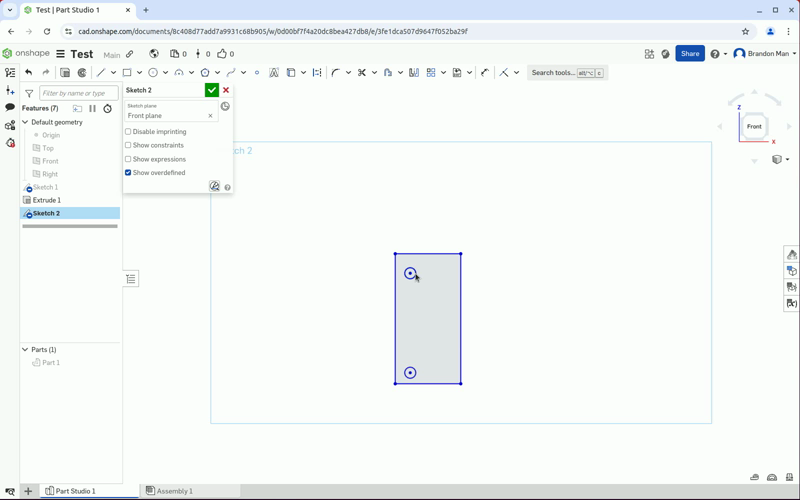
mouse_move(439, 338)
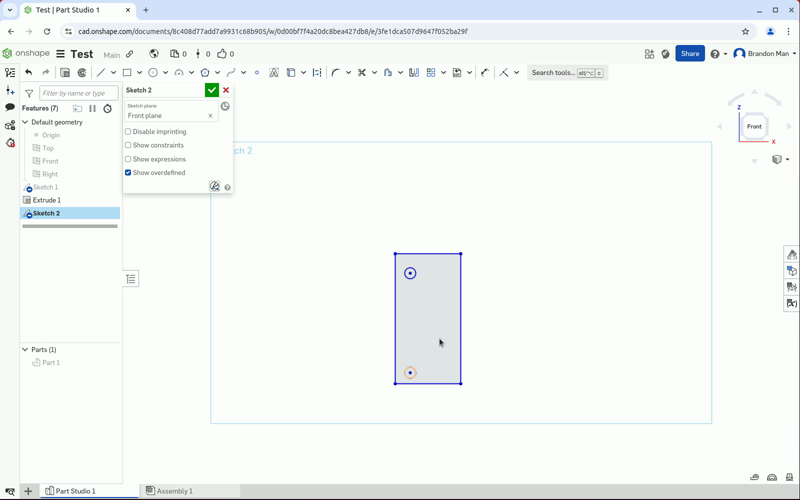
click(439, 338)
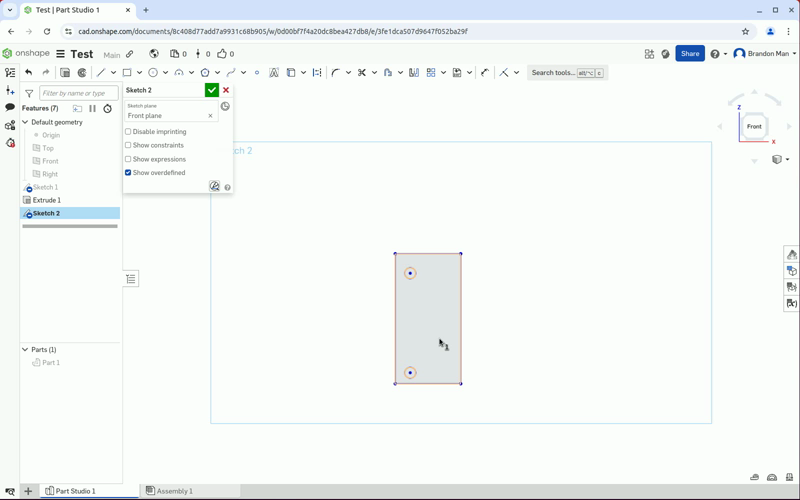
mouse_move(73, 352)
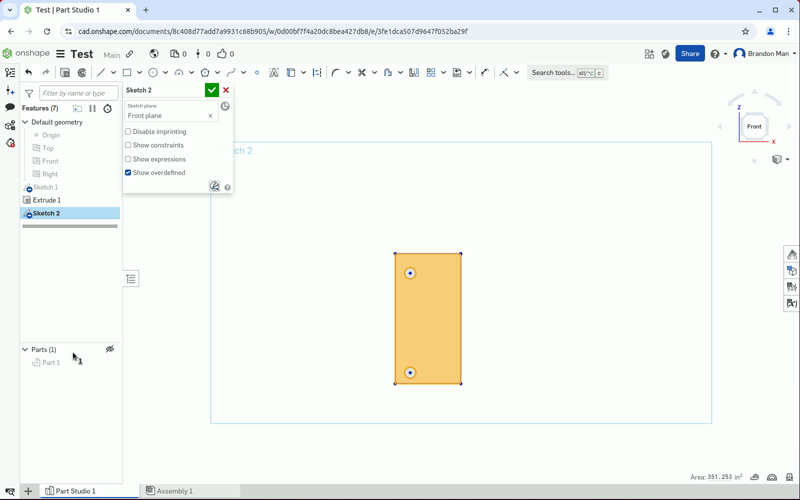
key(shift+y)
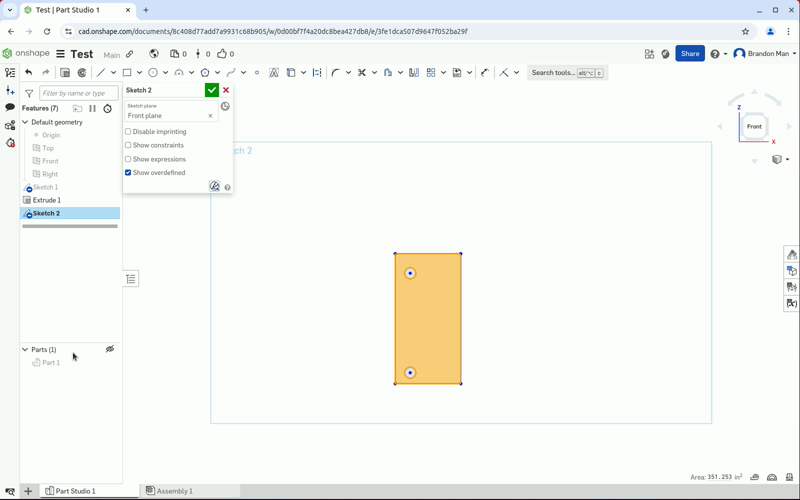
key(shift+e)
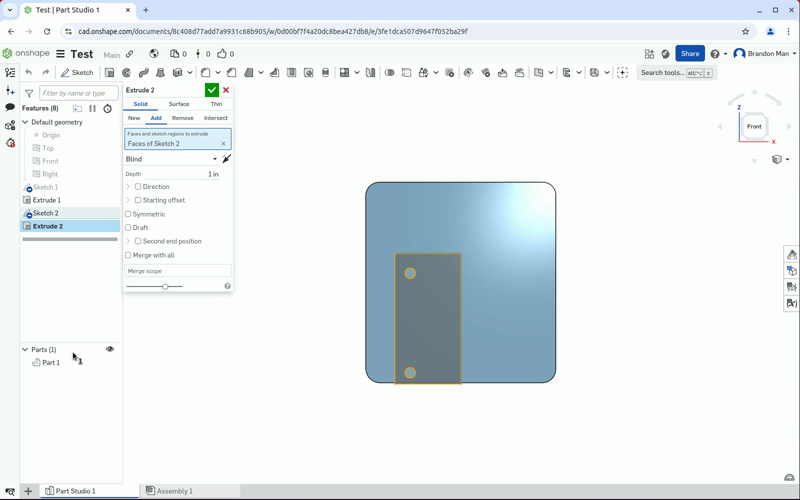
mouse_move(143, 106)
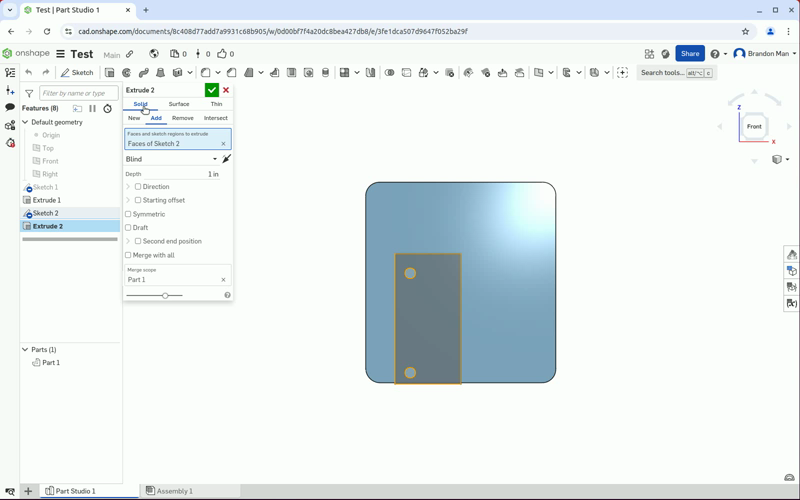
click(143, 106)
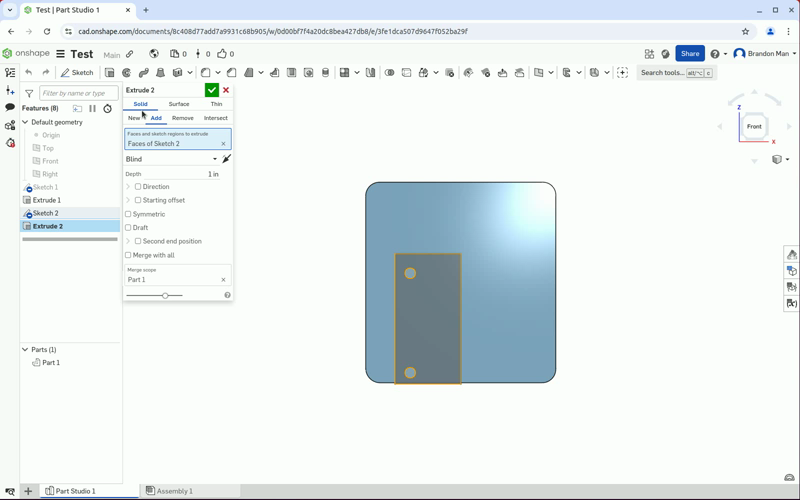
mouse_move(137, 120)
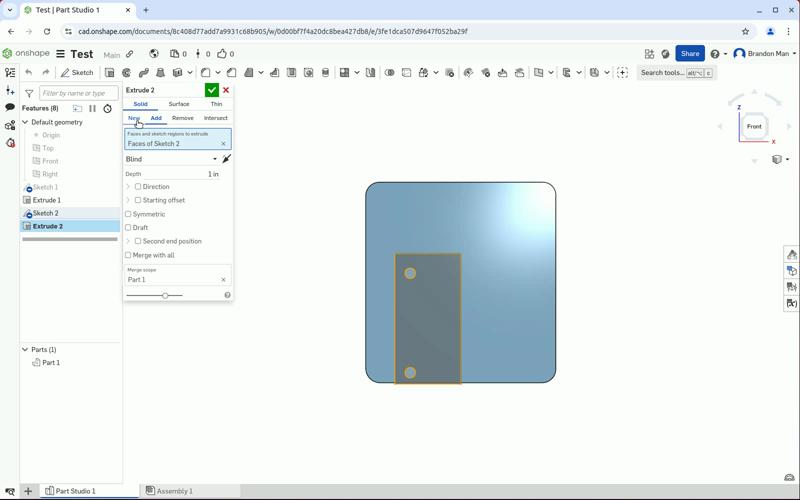
click(137, 120)
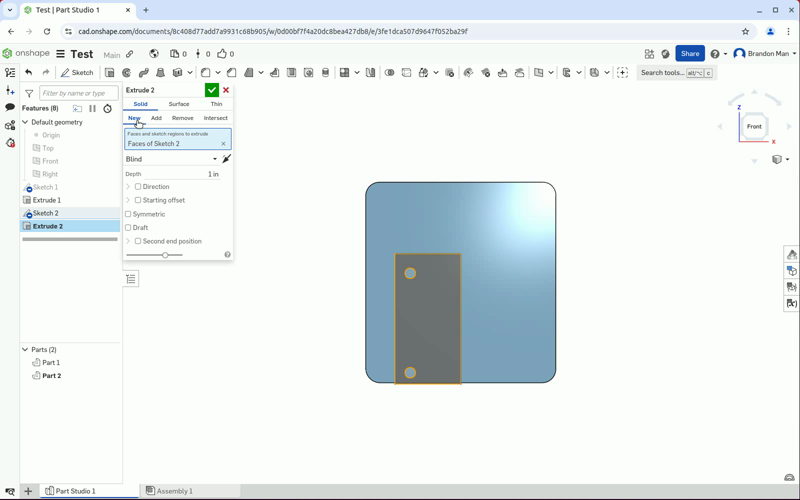
key(tab, 4)
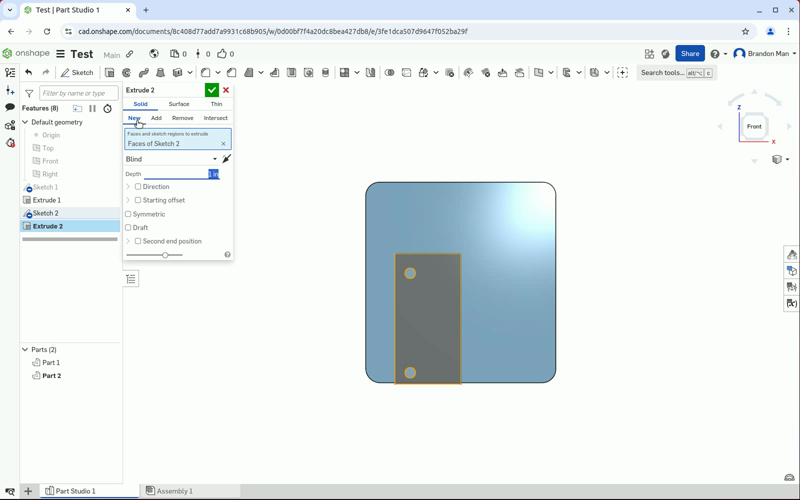
text(3.611)
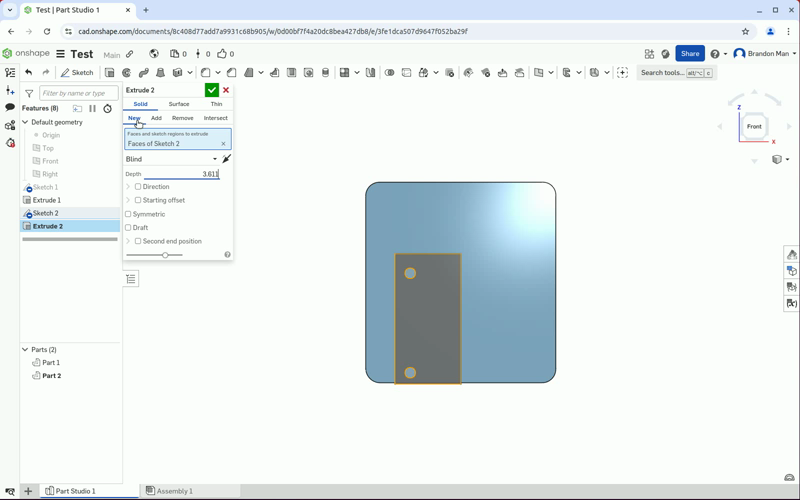
key(enter)
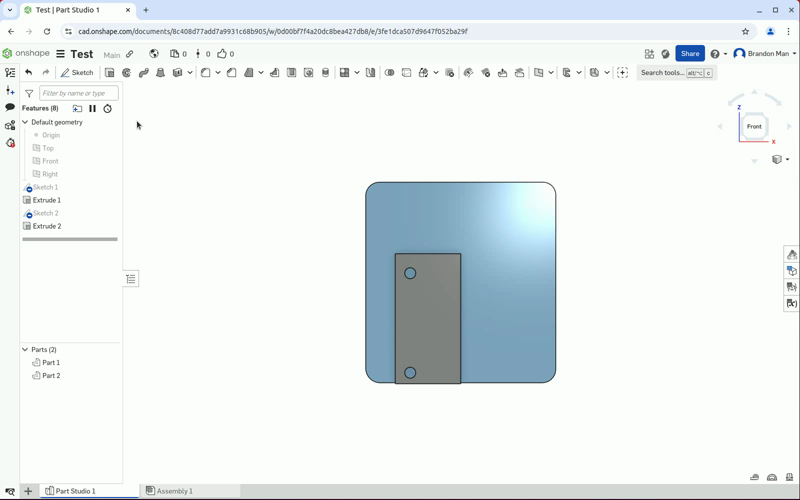
key(shift+h)
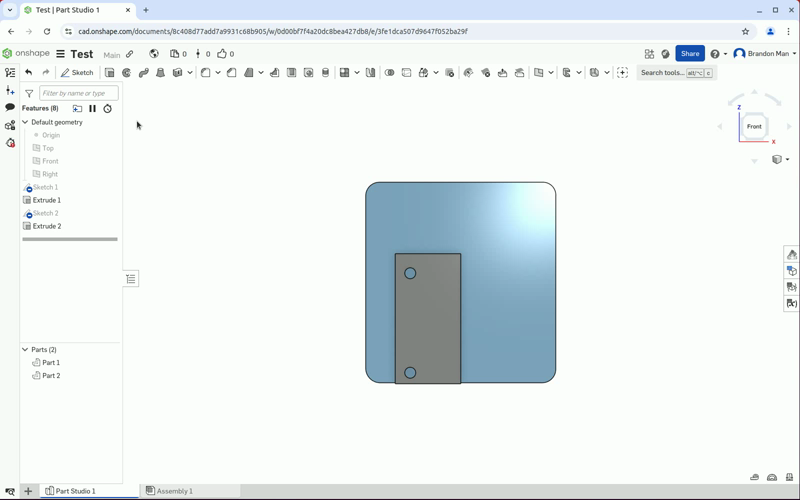
key(shift+h)
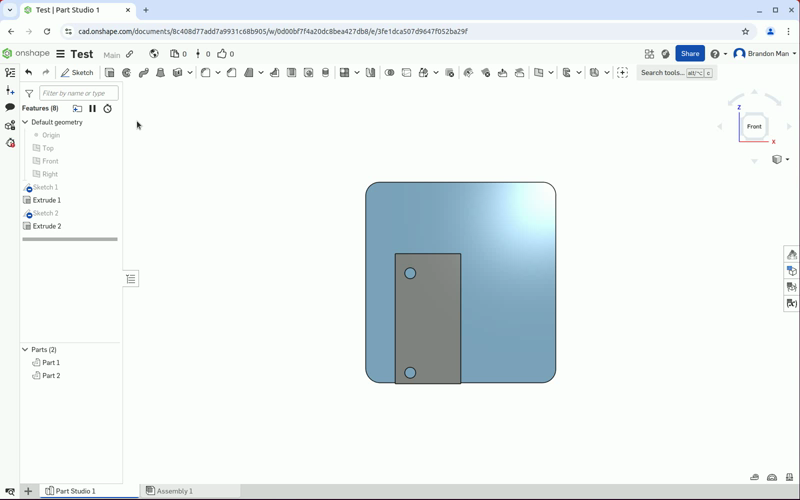
mouse_move(73, 189)
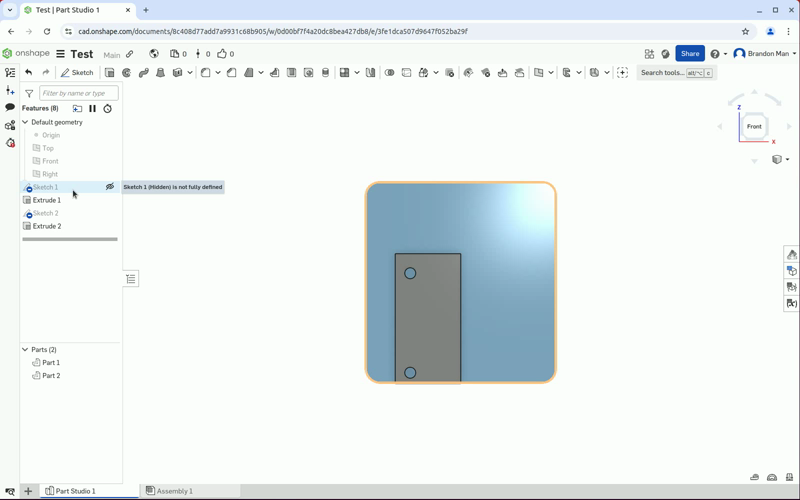
click(73, 189)
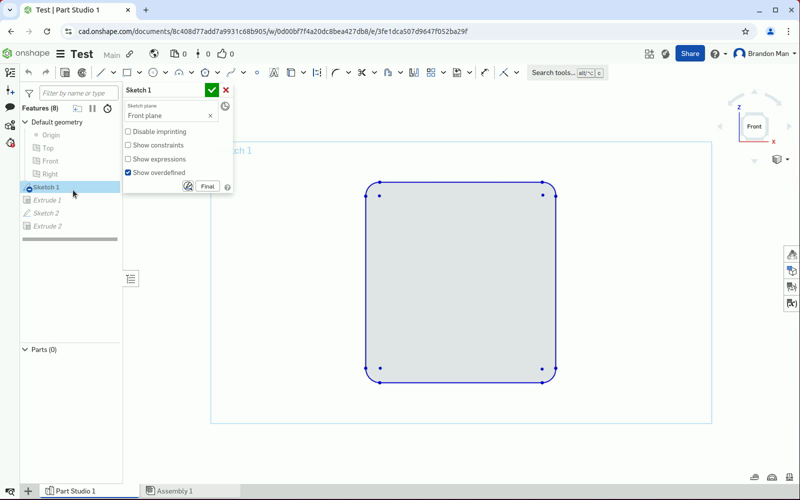
mouse_move(229, 92)
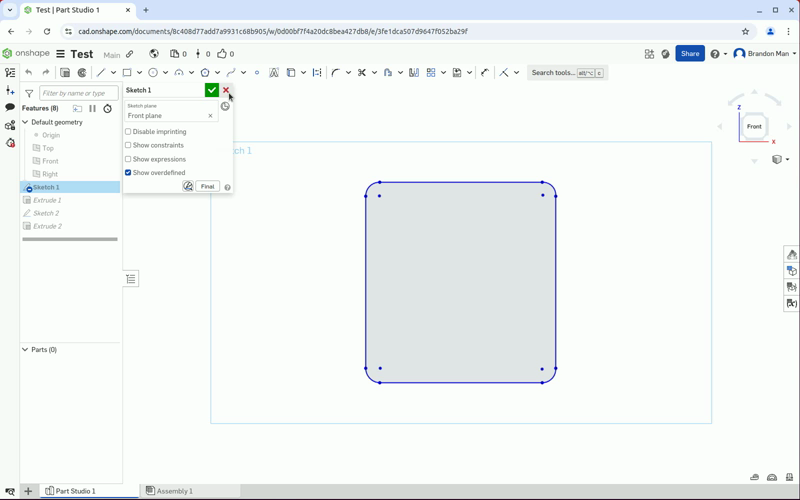
click(229, 92)
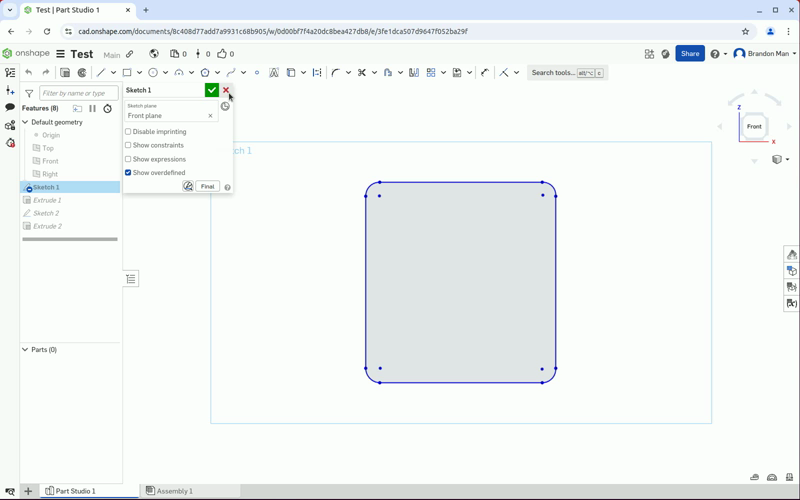
key(shift+s)
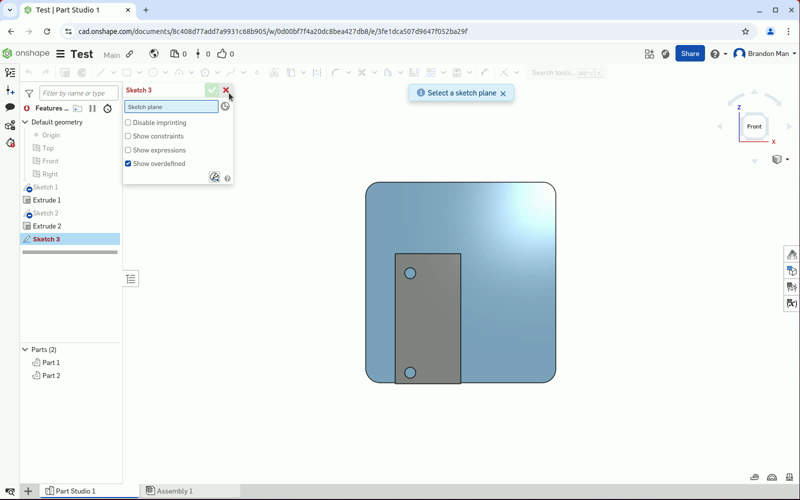
mouse_move(73, 163)
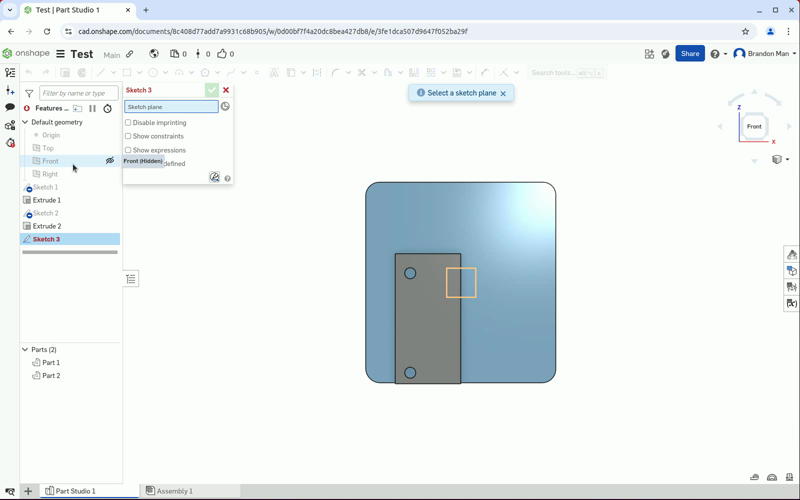
click(73, 163)
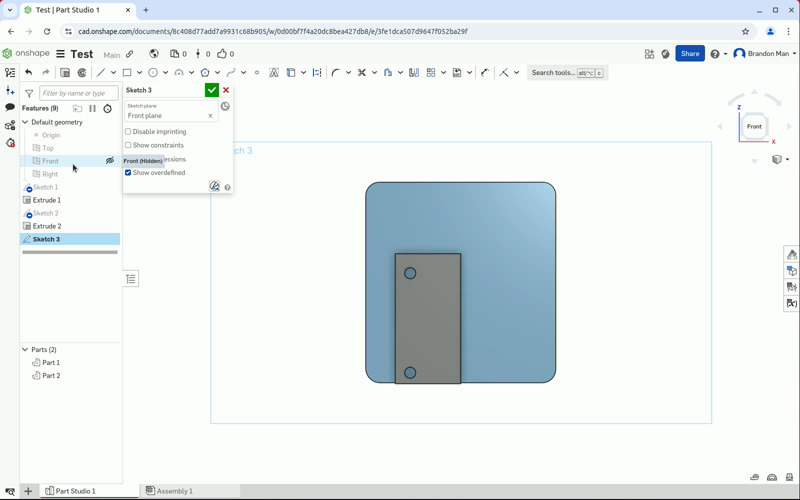
mouse_move(73, 352)
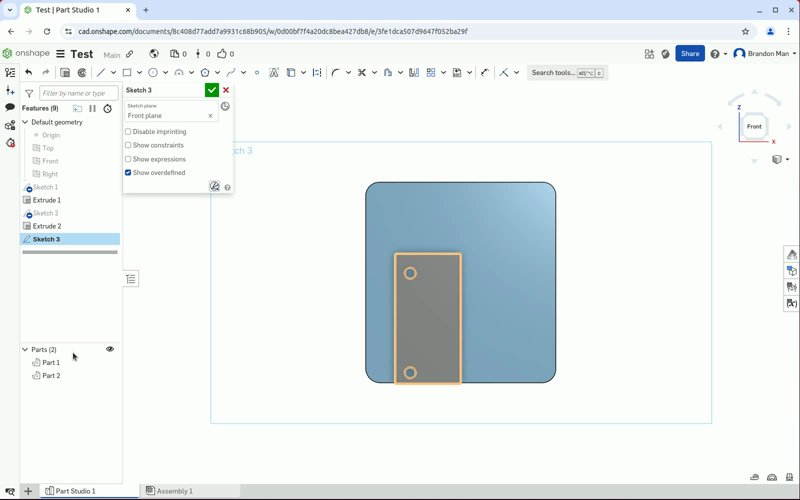
key(y)
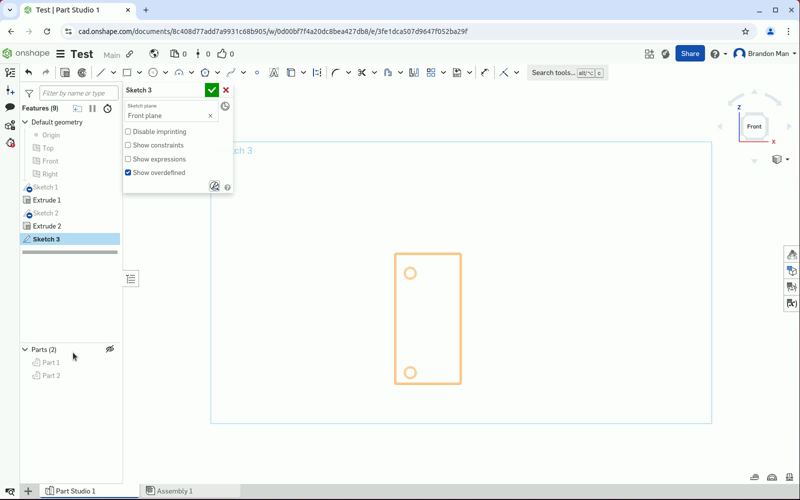
key(l)
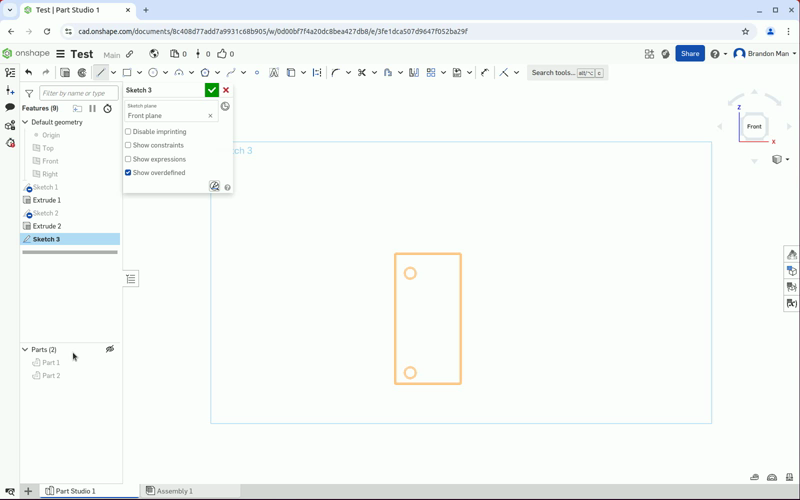
key_down(shift)
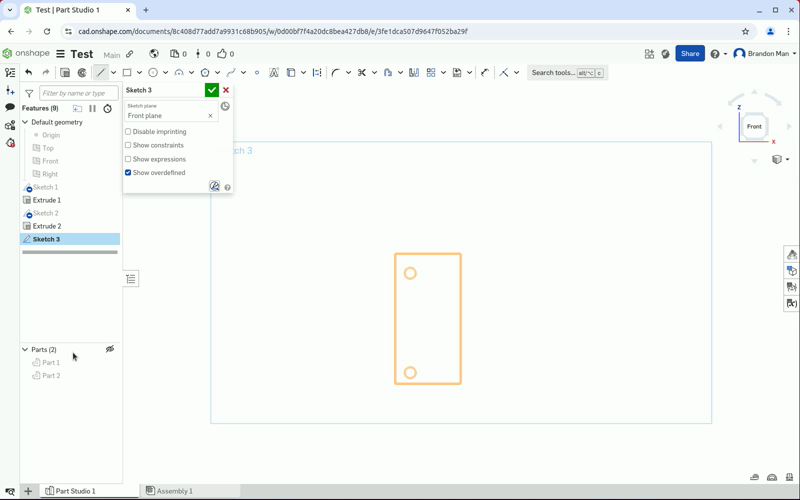
mouse_move(460, 383)
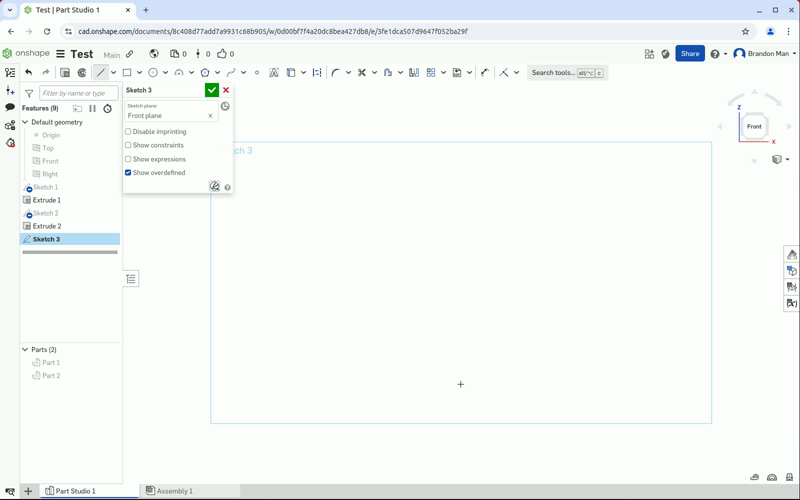
click(460, 383)
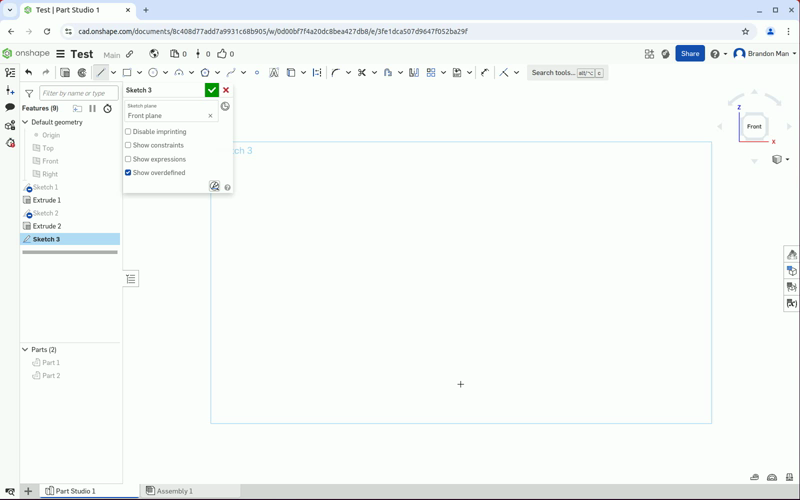
key_up(shift)
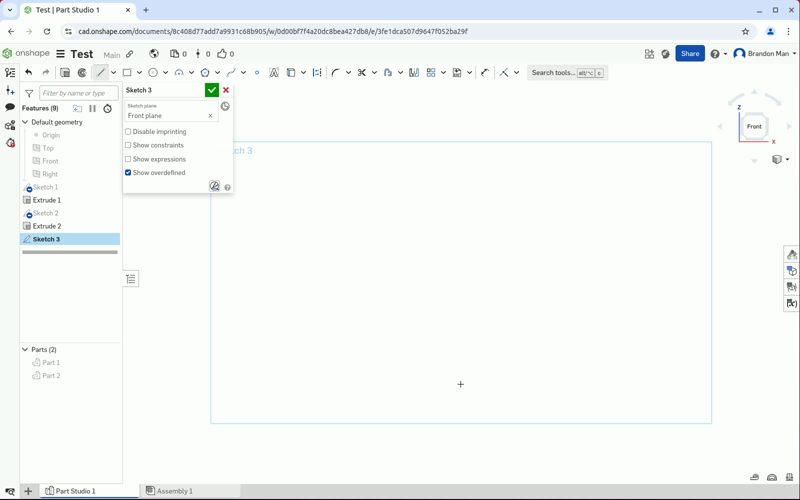
key_down(shift)
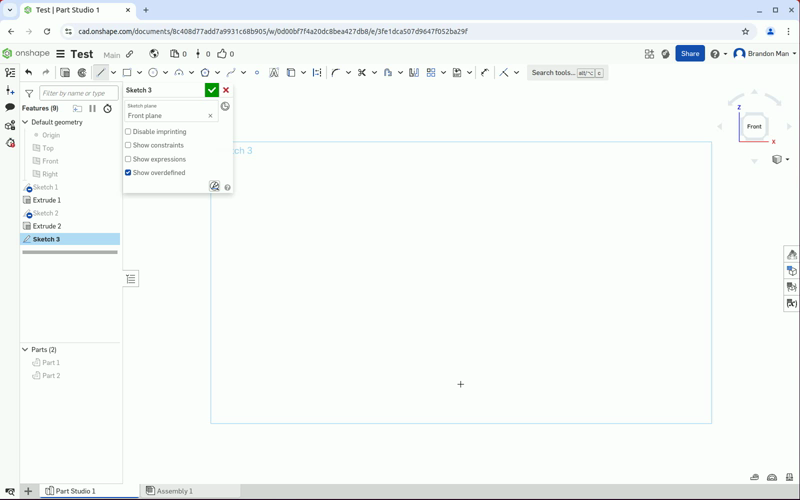
mouse_move(526, 383)
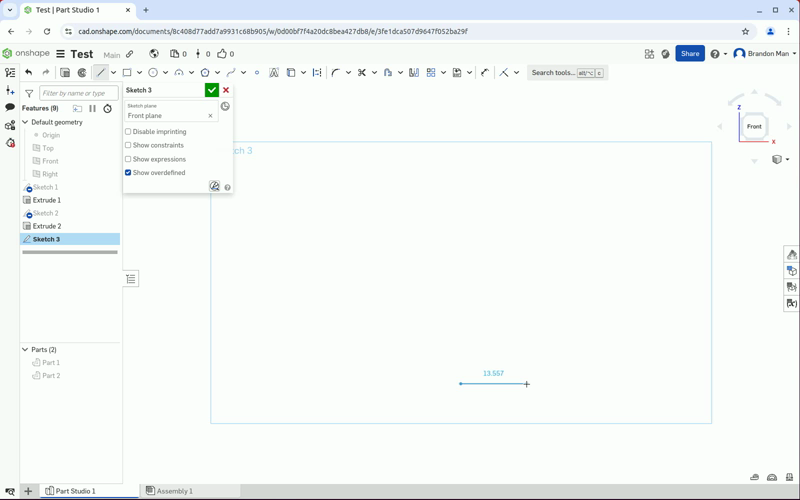
click(526, 383)
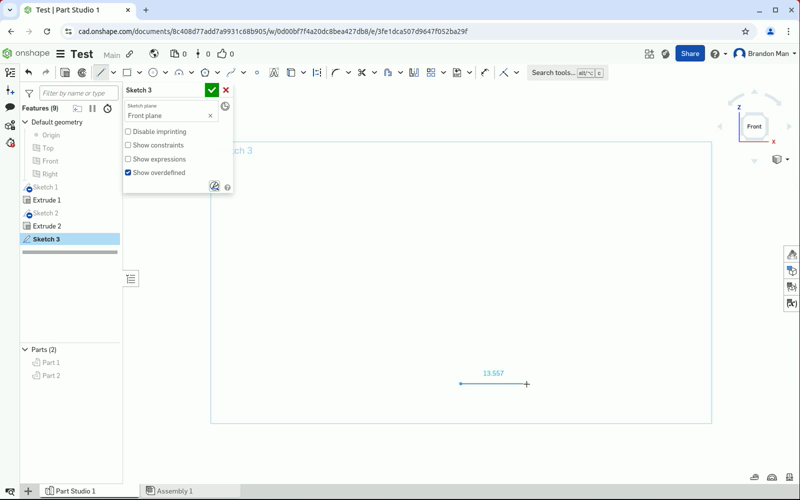
key_up(shift)
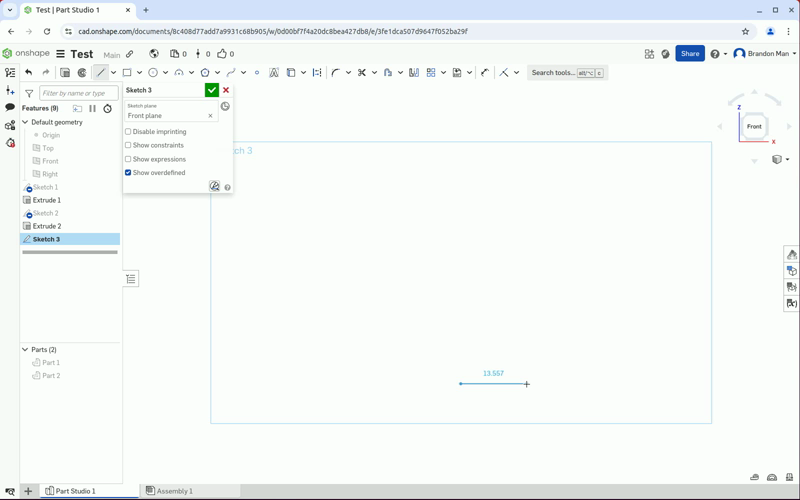
key_down(shift)
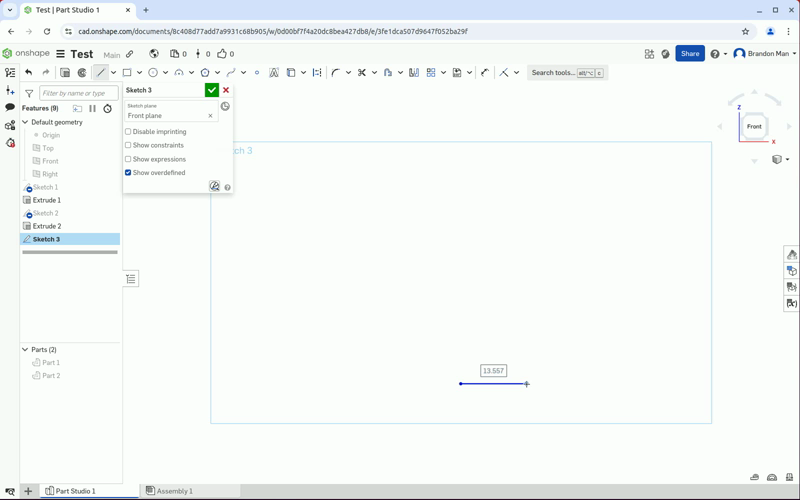
mouse_move(526, 253)
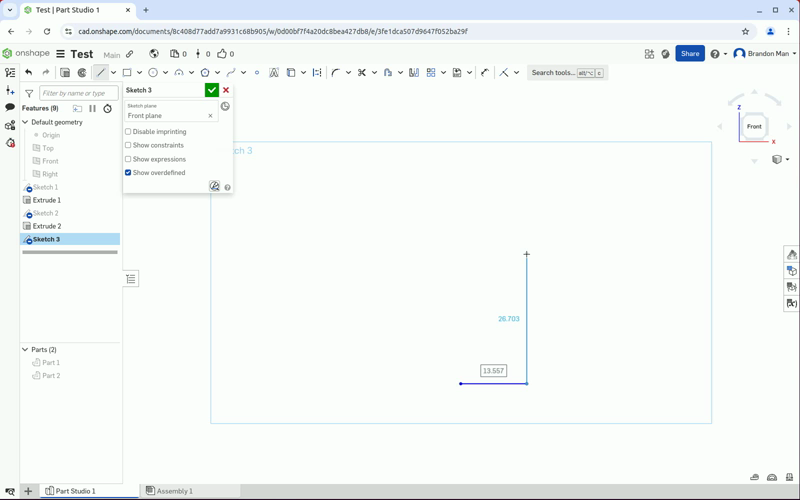
click(526, 253)
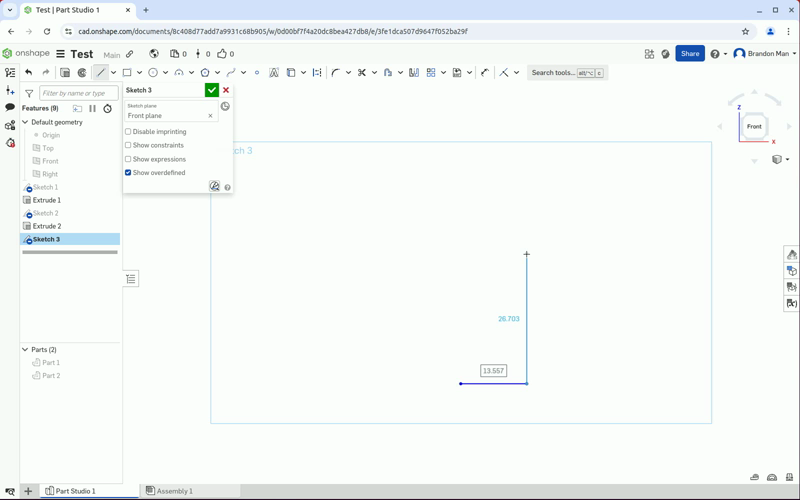
key_up(shift)
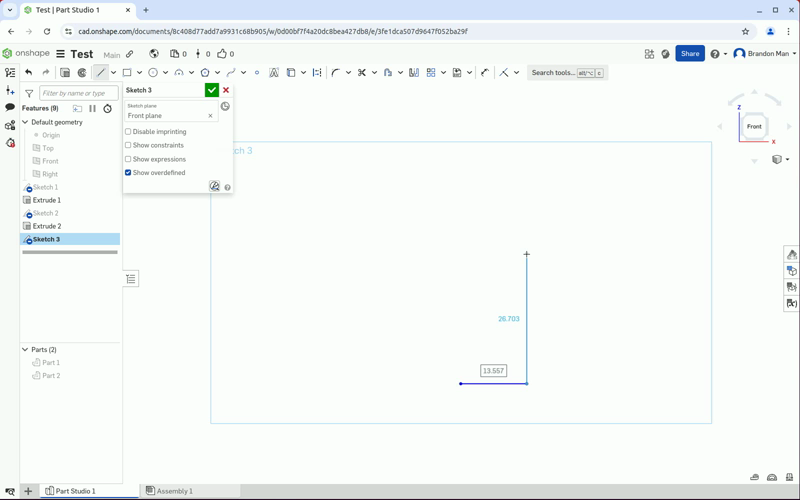
key_down(shift)
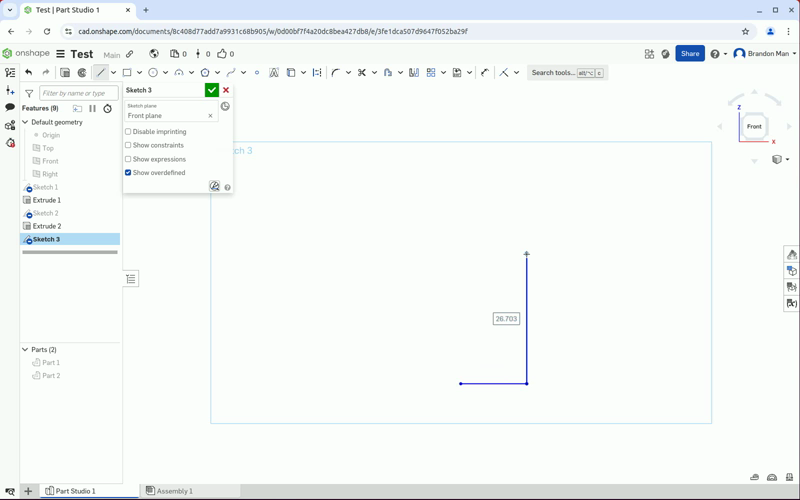
mouse_move(460, 253)
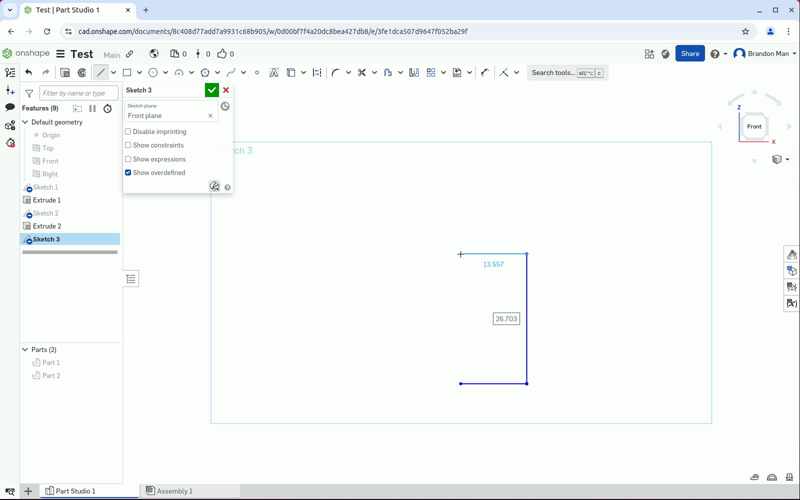
click(460, 253)
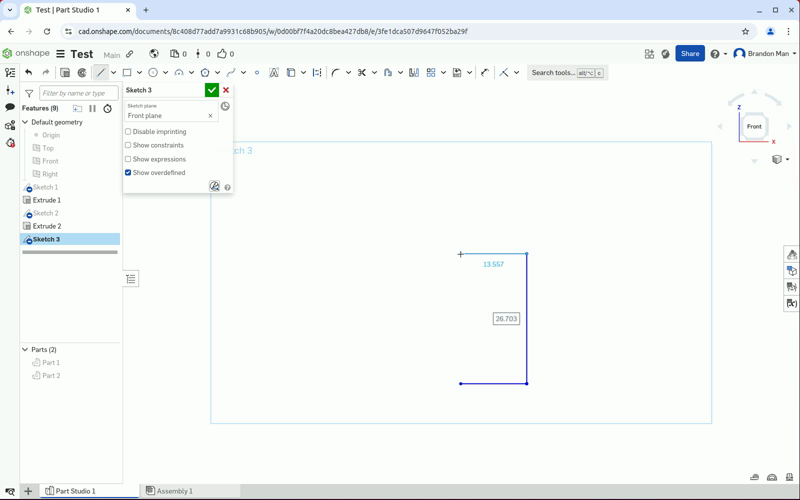
key_up(shift)
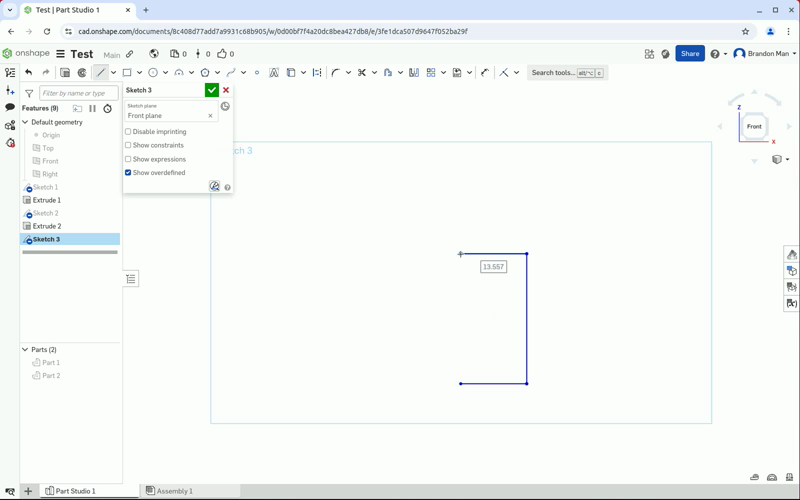
key_down(shift)
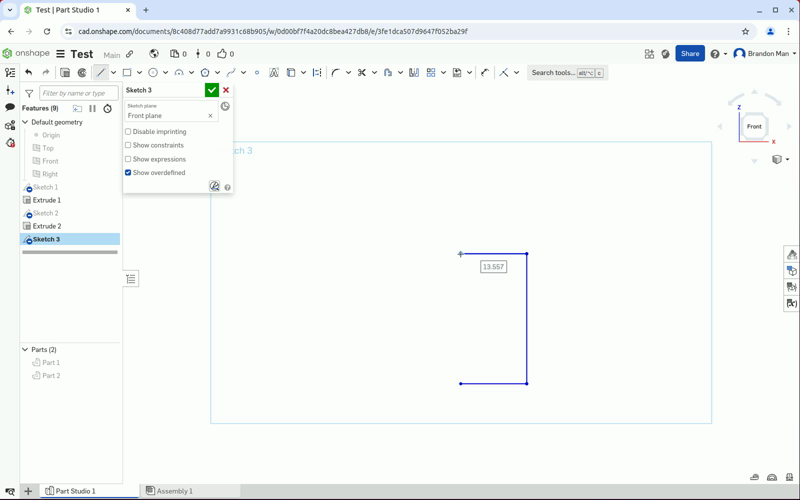
mouse_move(460, 383)
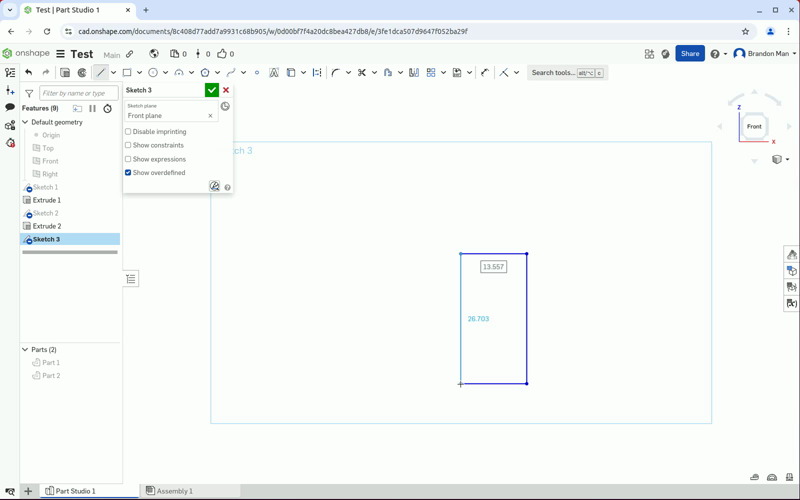
key_up(shift)
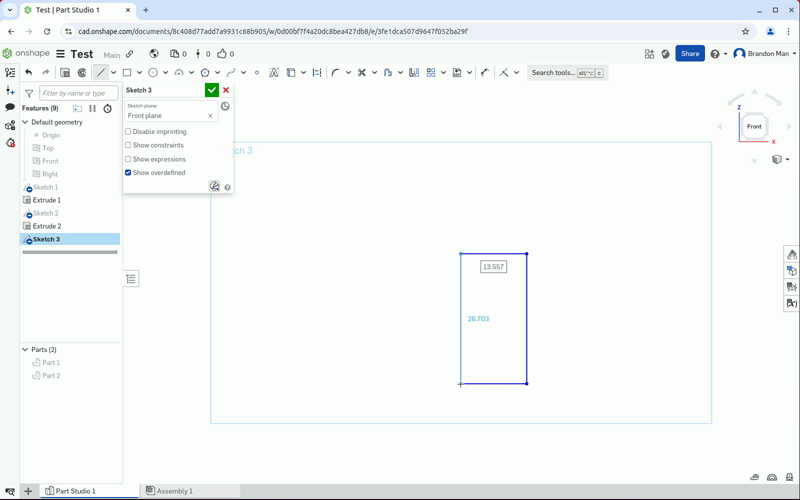
click(460, 383)
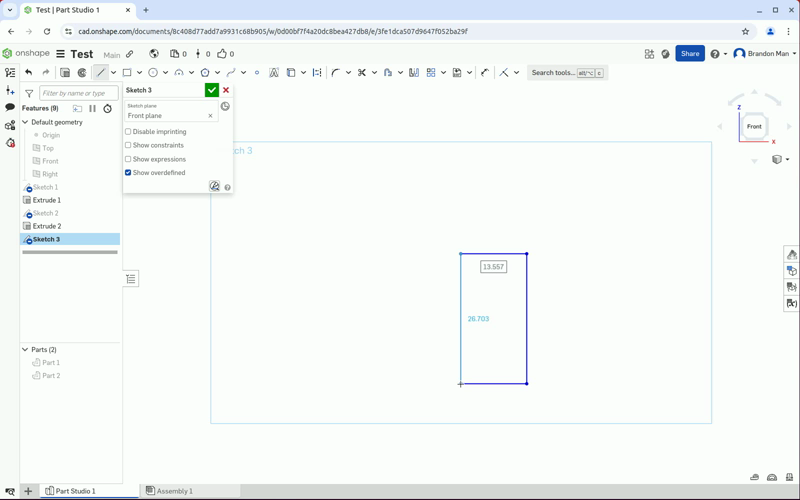
key(esc)
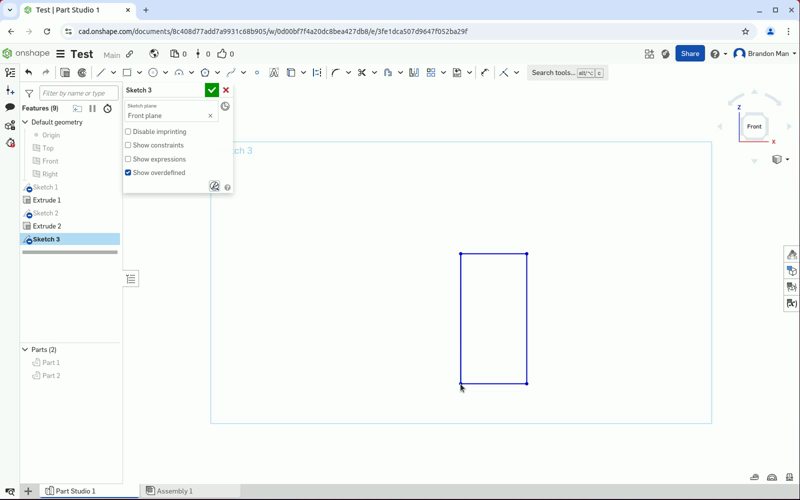
key(c)
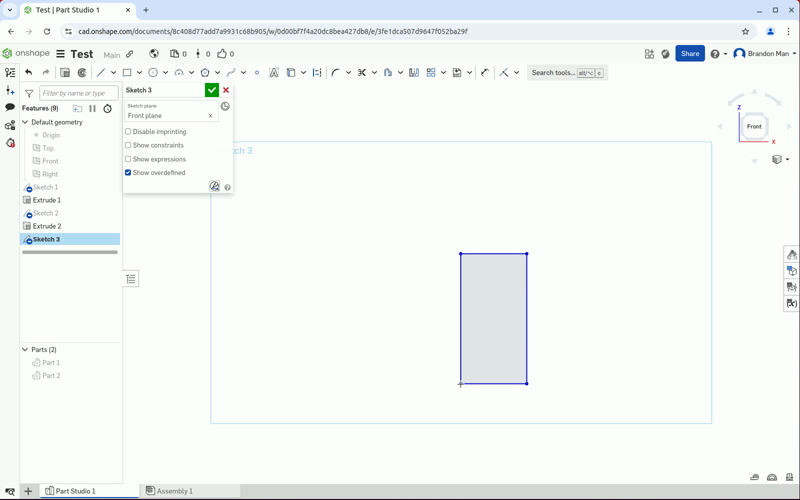
key_down(shift)
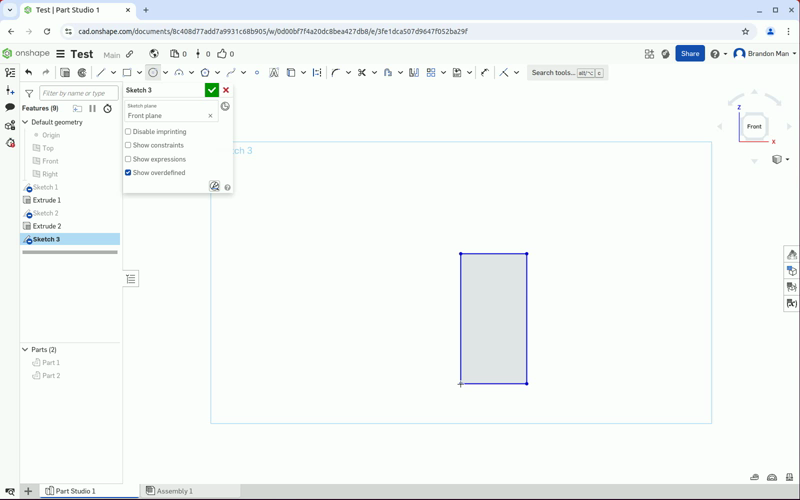
mouse_move(511, 372)
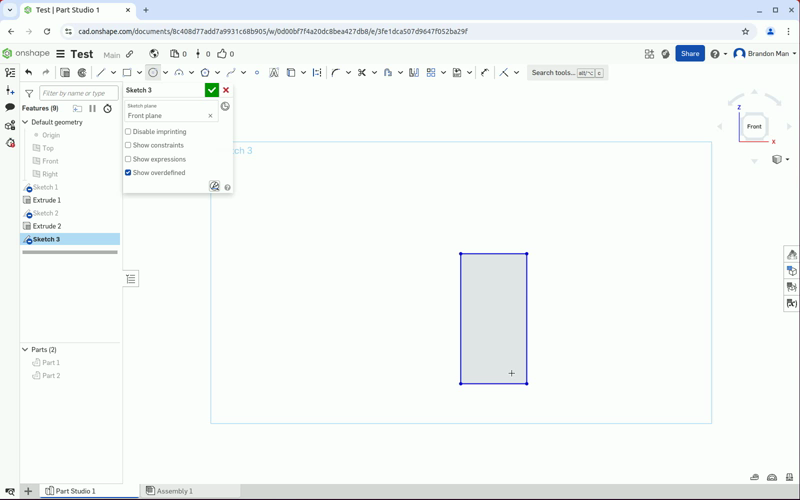
click(511, 372)
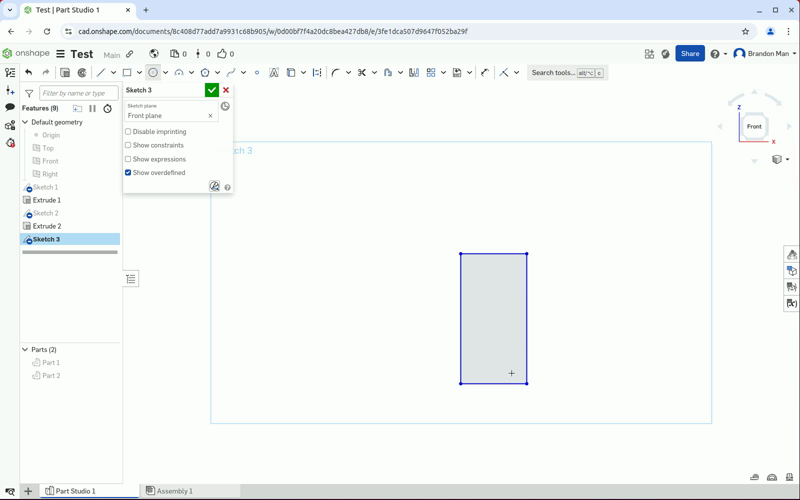
key_up(shift)
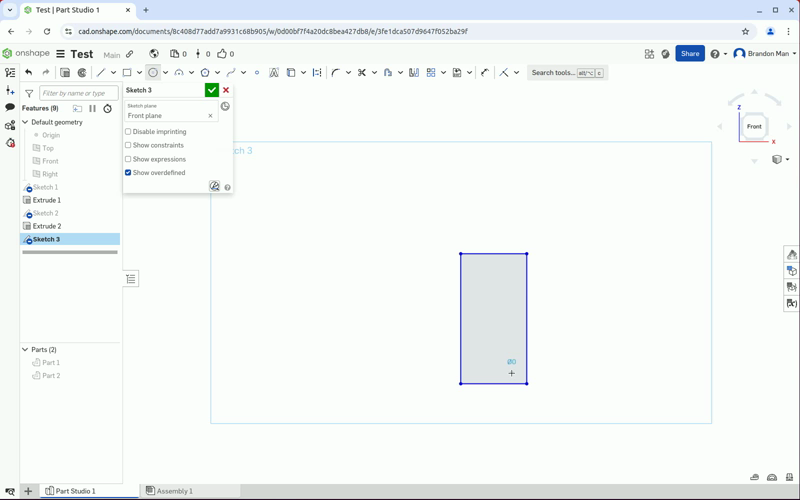
mouse_move(516, 372)
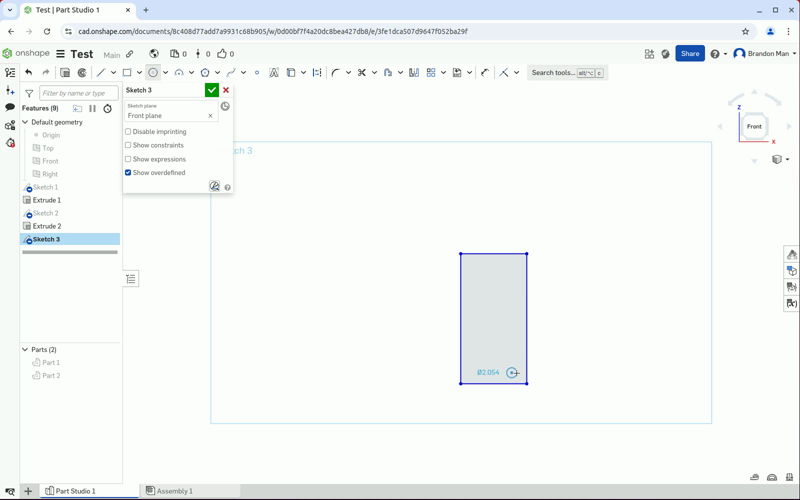
click(516, 372)
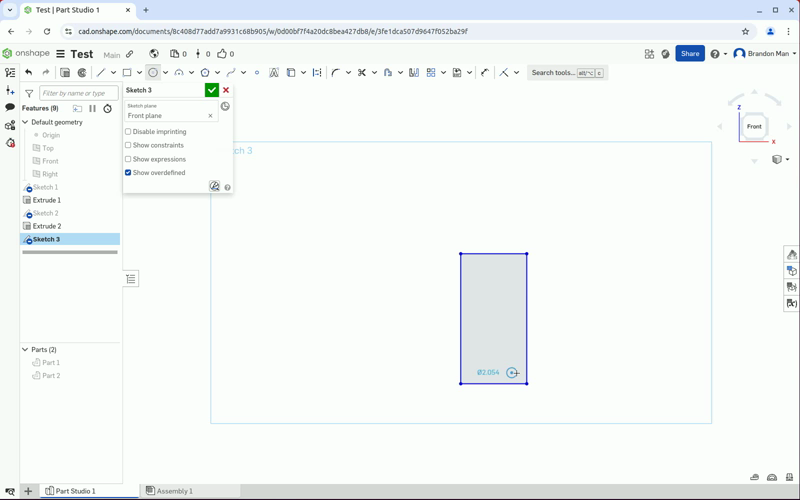
key(esc)
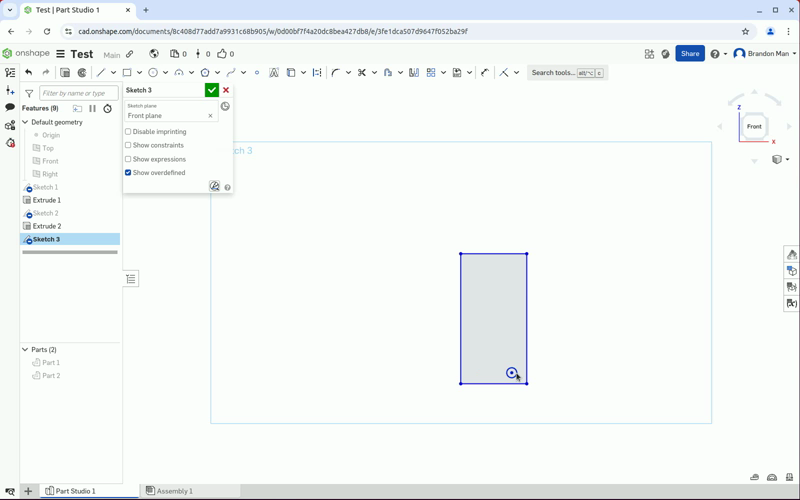
key(c)
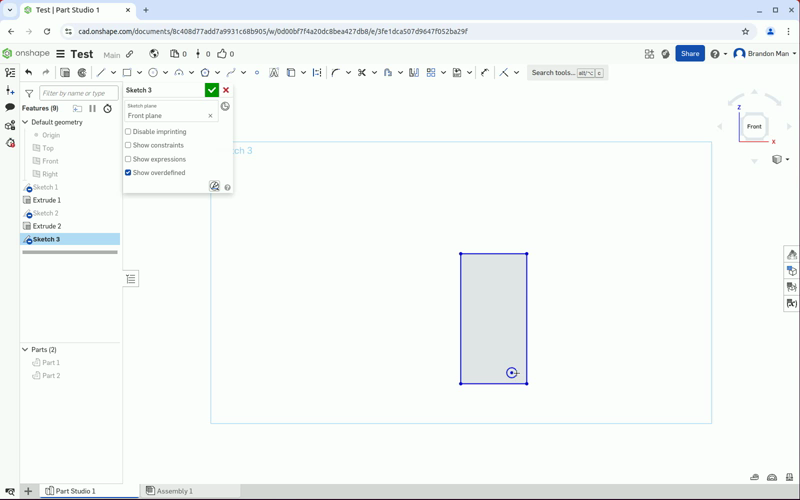
key_down(shift)
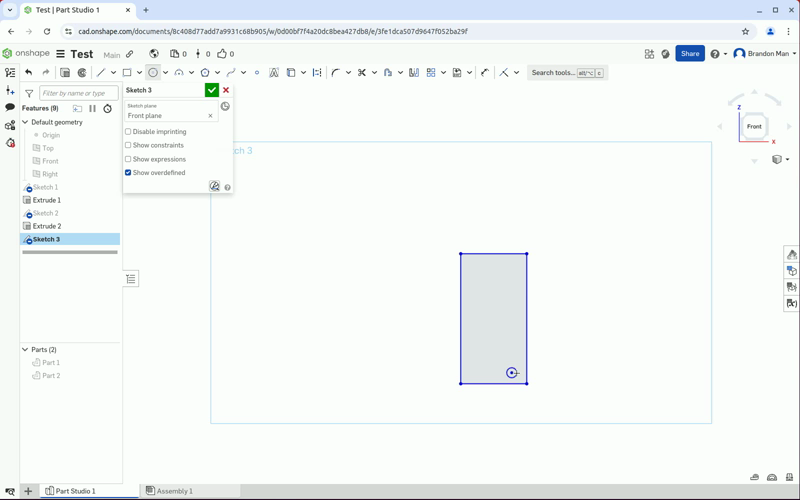
mouse_move(511, 273)
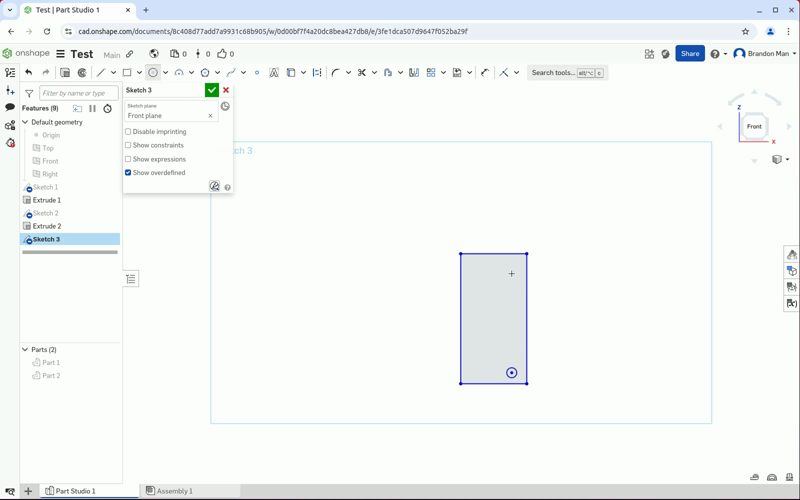
click(511, 273)
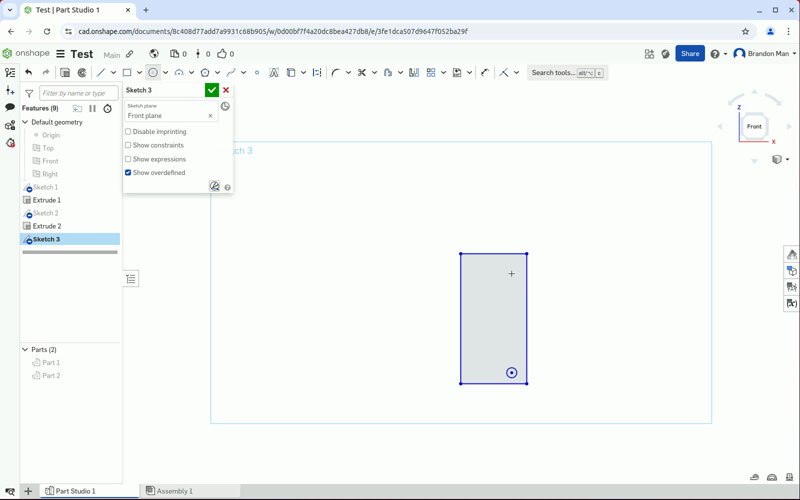
key_up(shift)
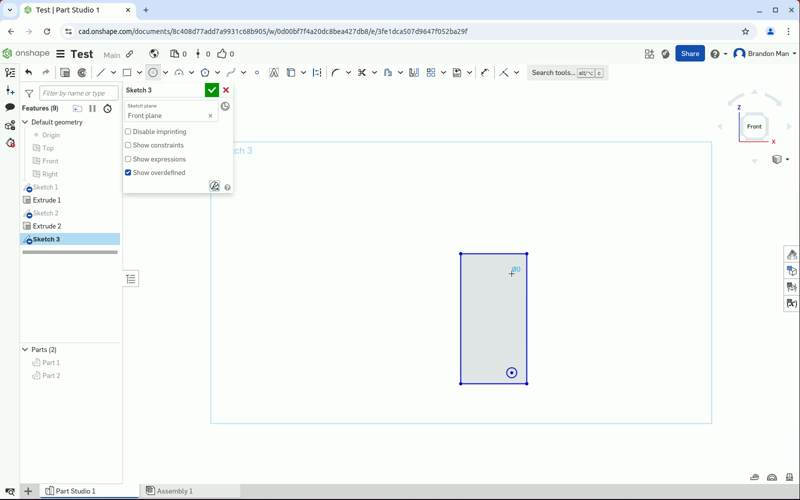
mouse_move(516, 273)
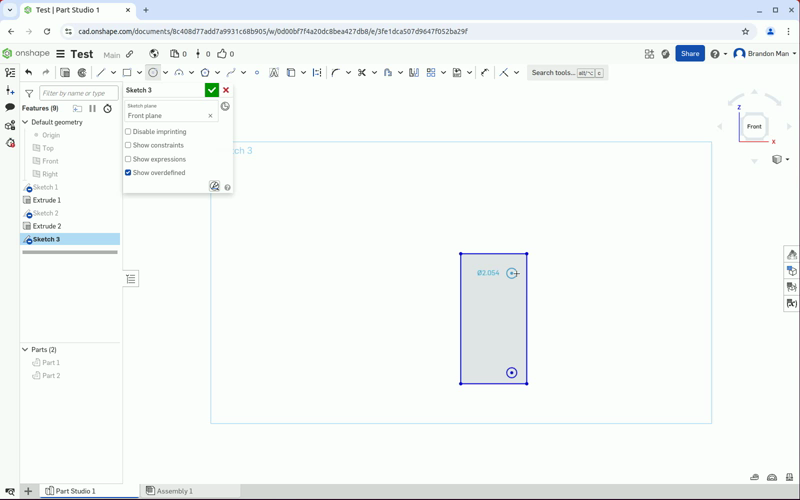
click(516, 273)
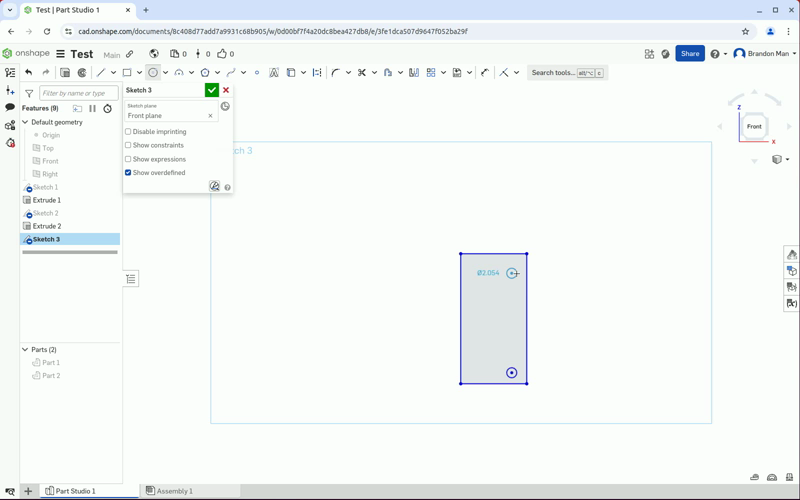
key(esc)
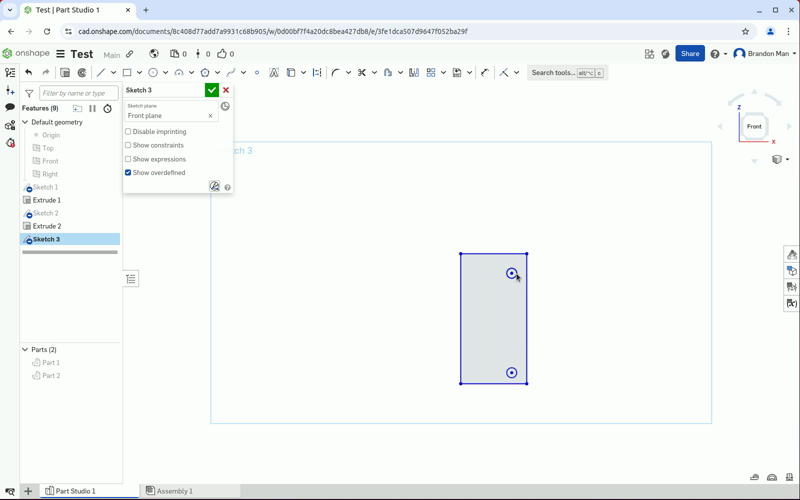
mouse_move(492, 281)
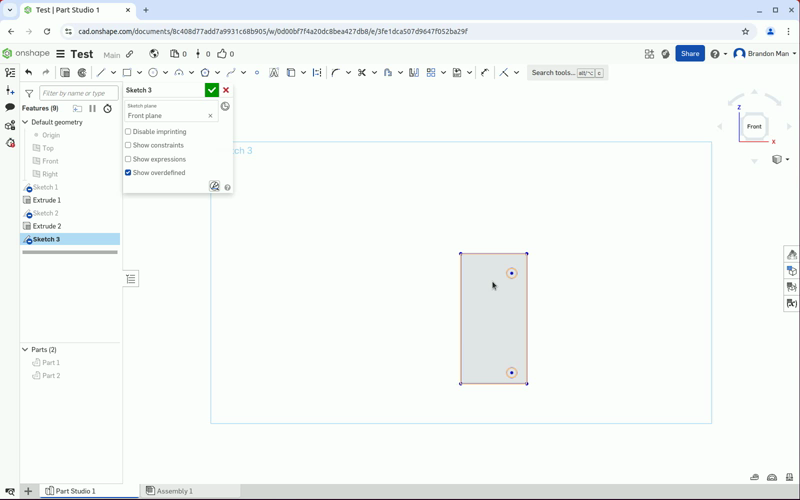
click(492, 281)
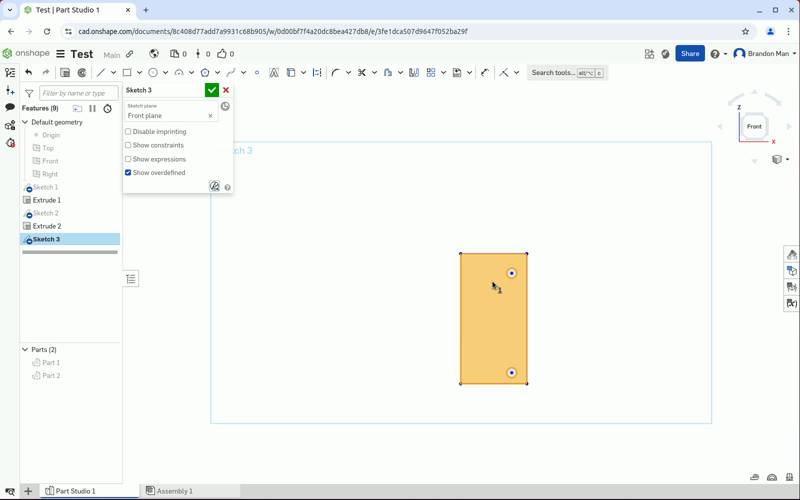
mouse_move(73, 352)
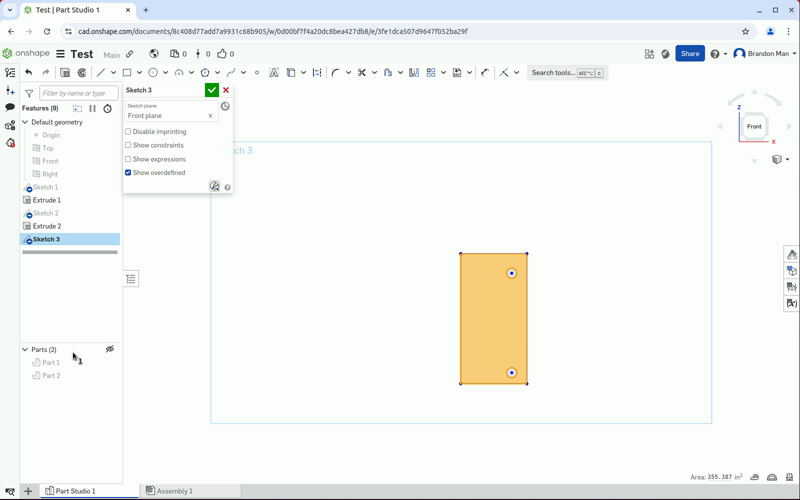
key(shift+y)
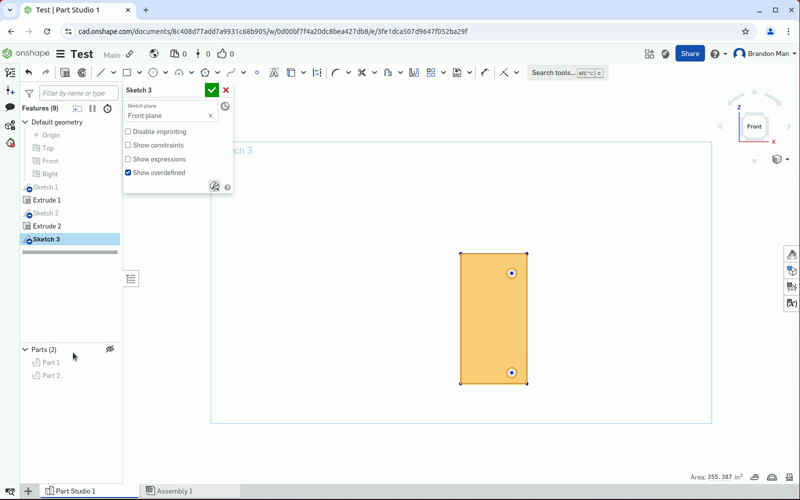
key(shift+e)
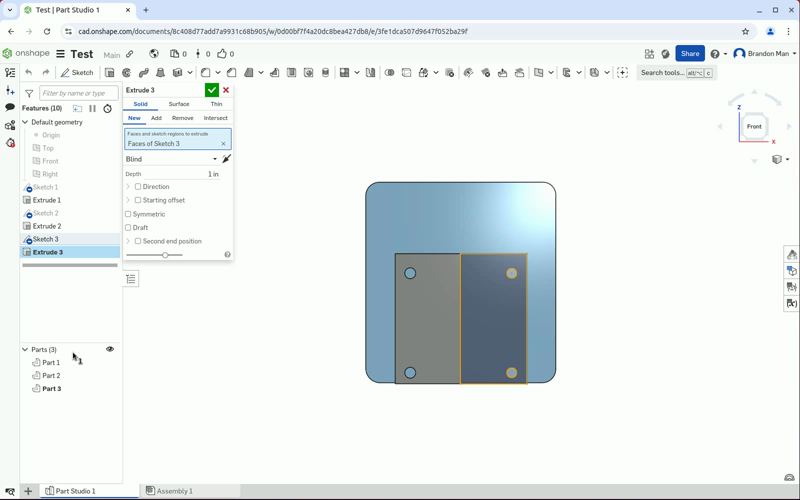
mouse_move(143, 106)
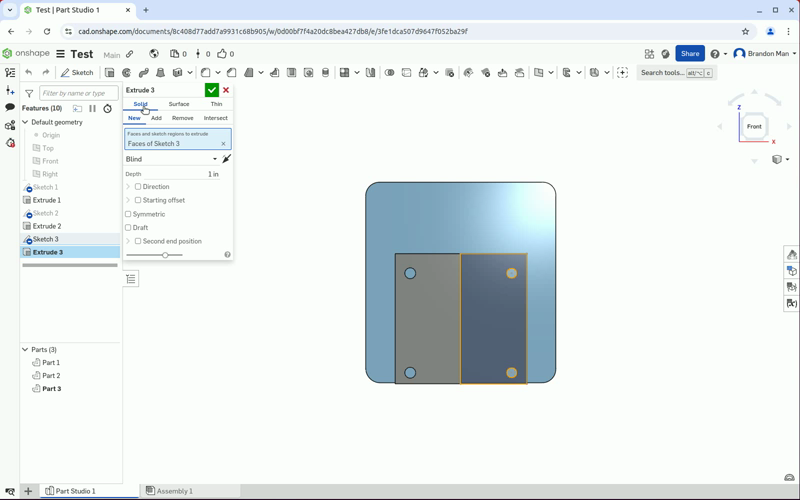
click(143, 106)
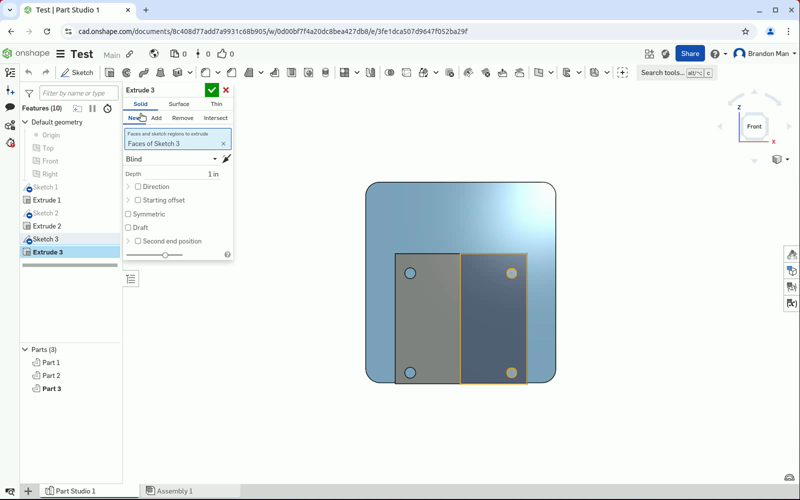
mouse_move(137, 120)
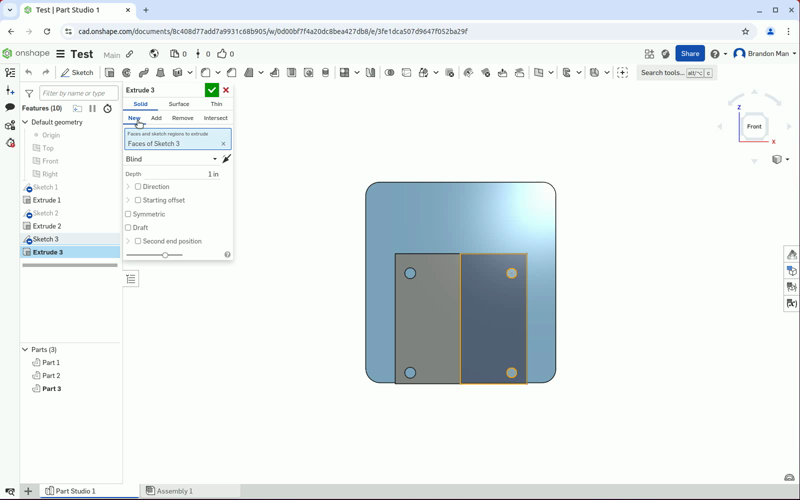
click(137, 120)
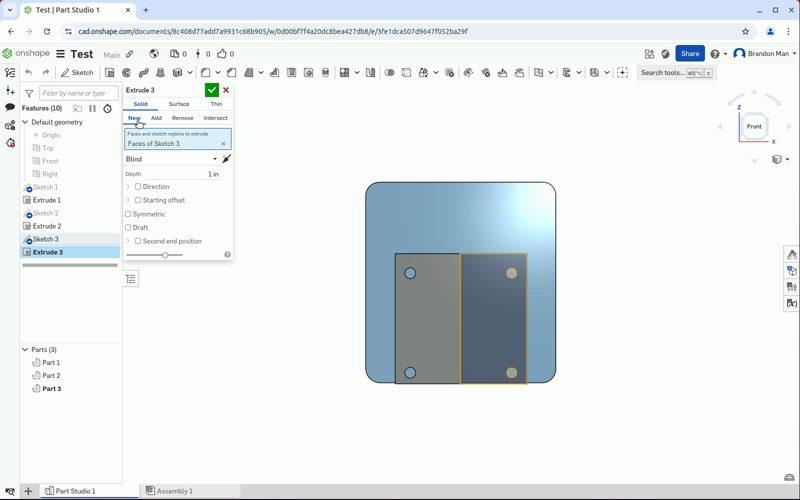
key(tab, 4)
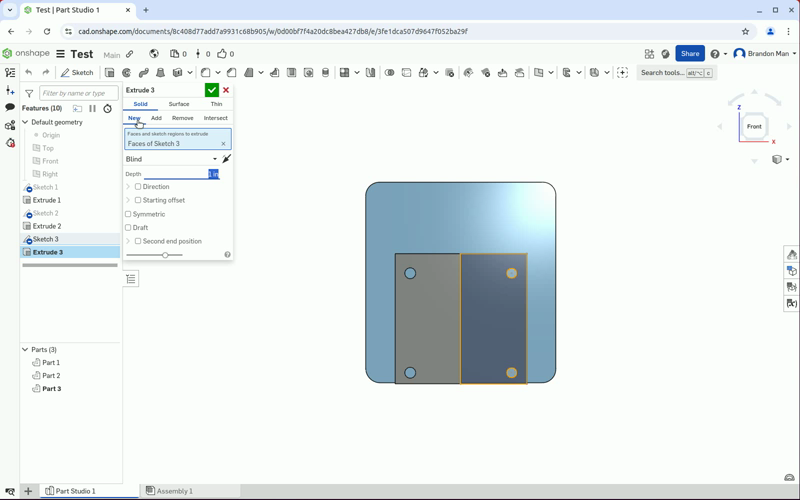
text(3.611)
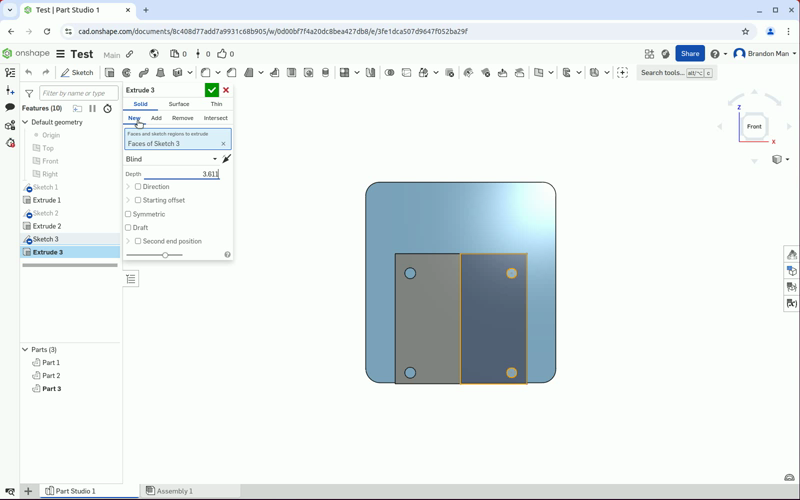
key(enter)
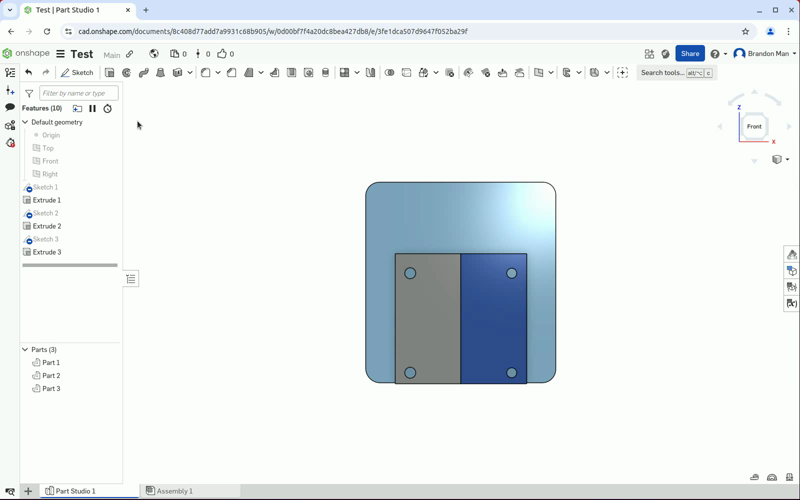
key(shift+h)
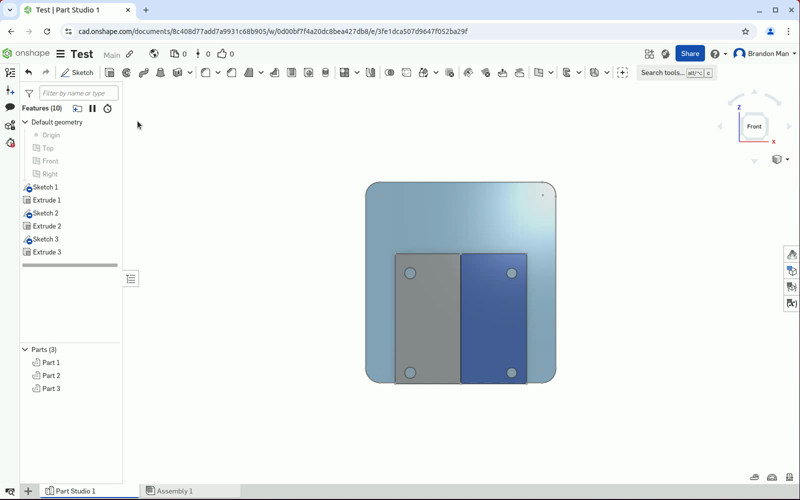
key(shift+h)
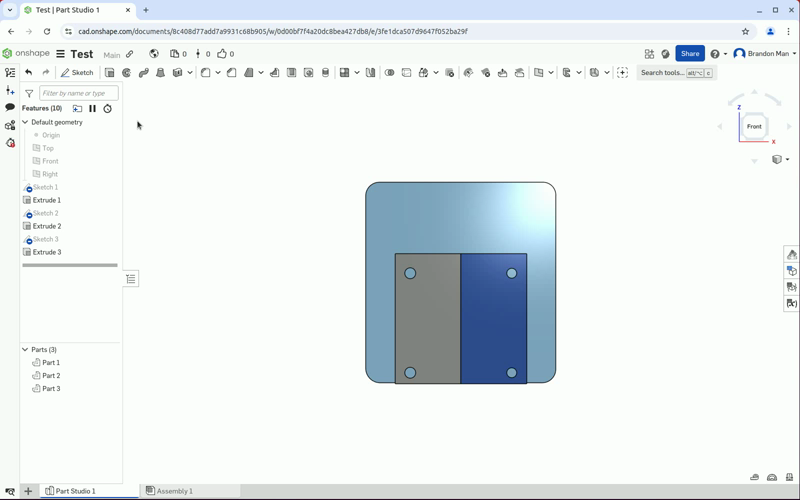
mouse_move(73, 189)
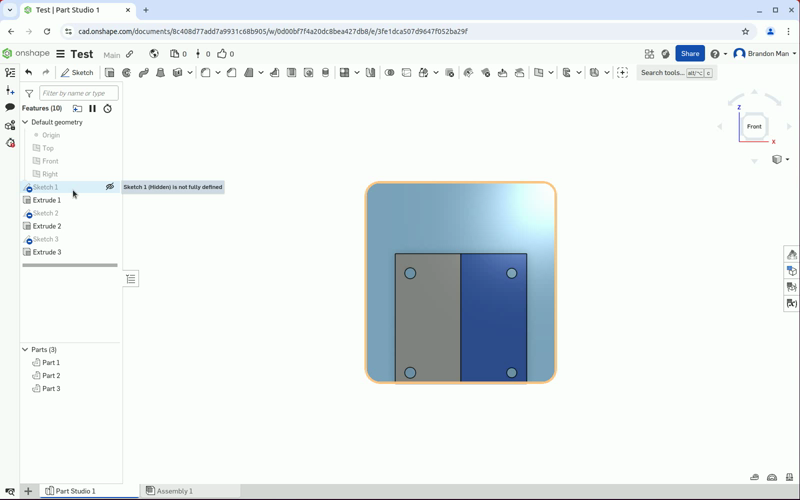
click(73, 189)
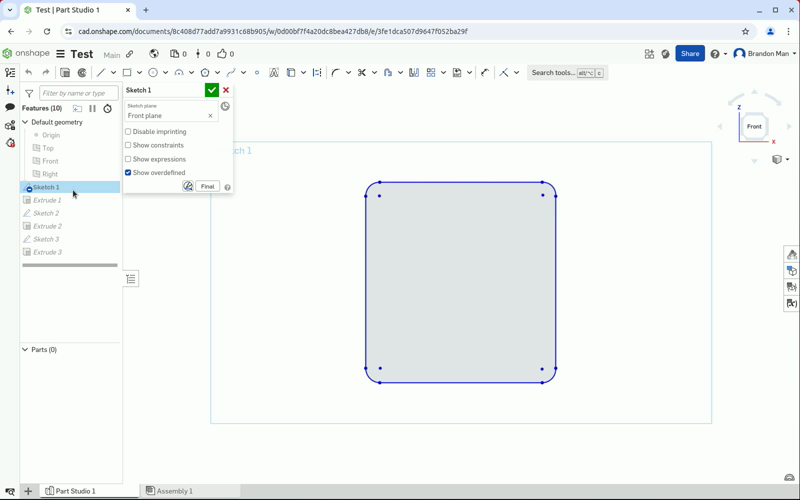
mouse_move(229, 92)
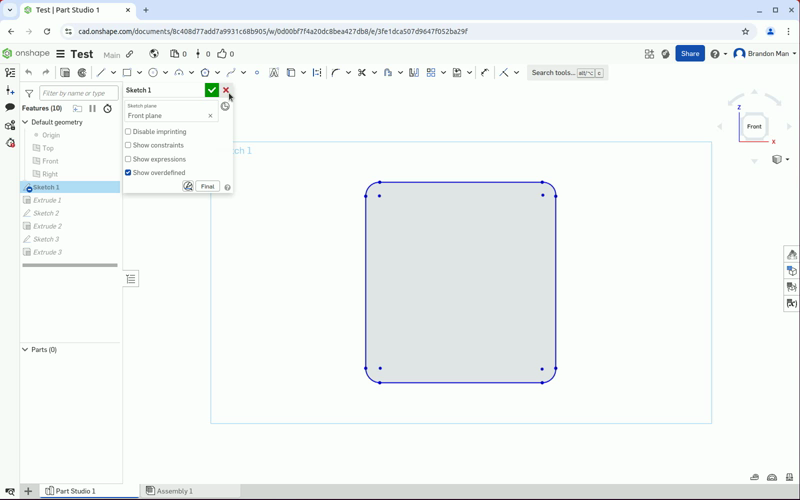
click(229, 92)
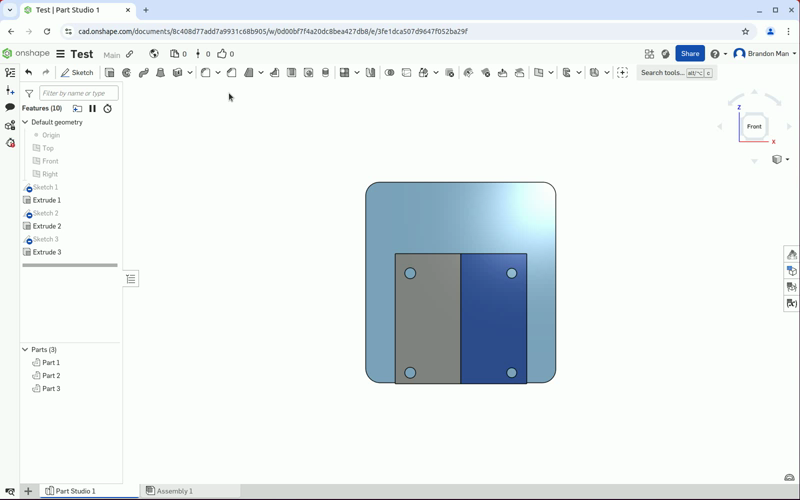
mouse_move(541, 75)
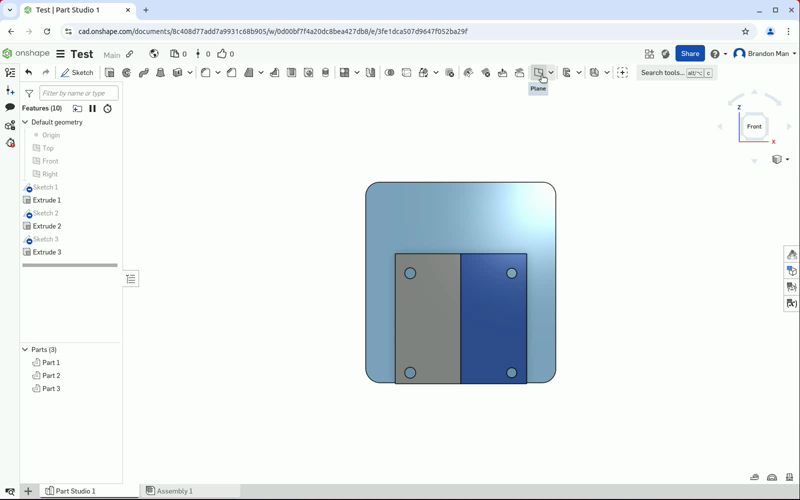
click(541, 75)
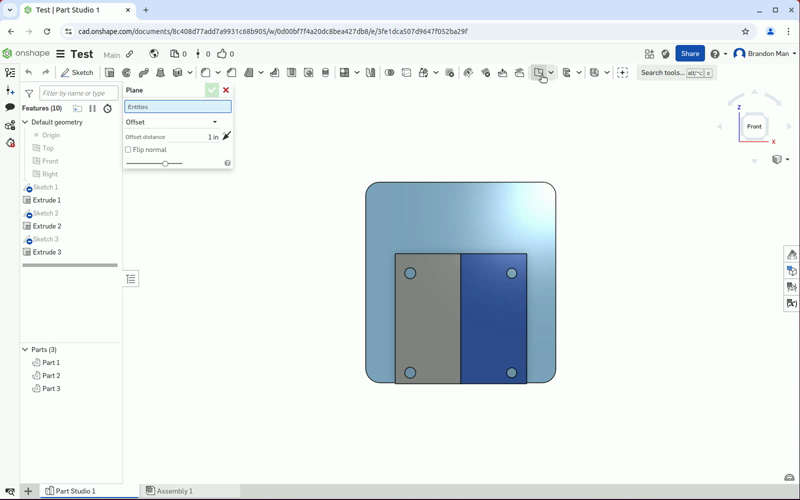
mouse_move(73, 163)
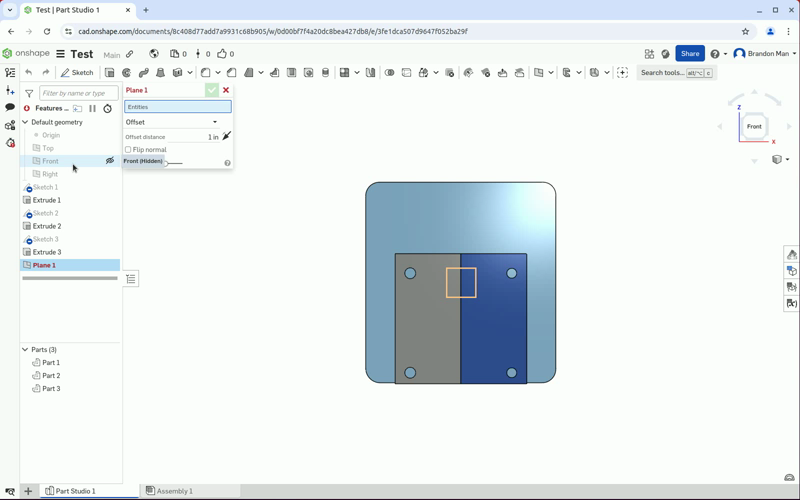
click(73, 163)
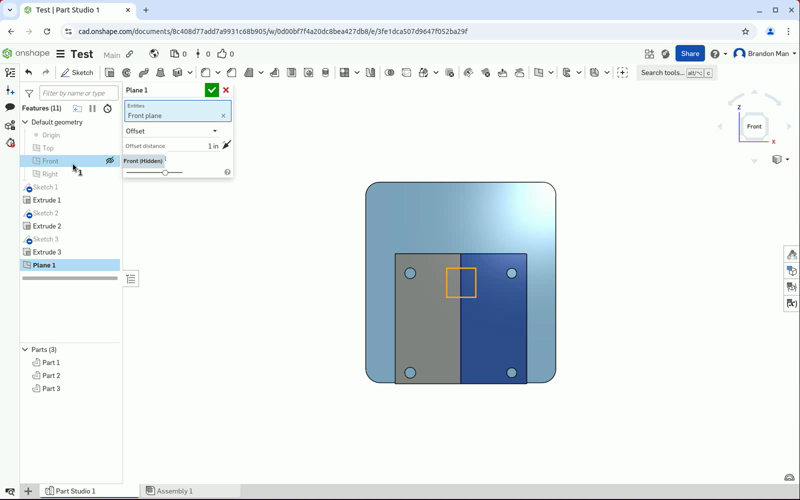
key(tab, 2)
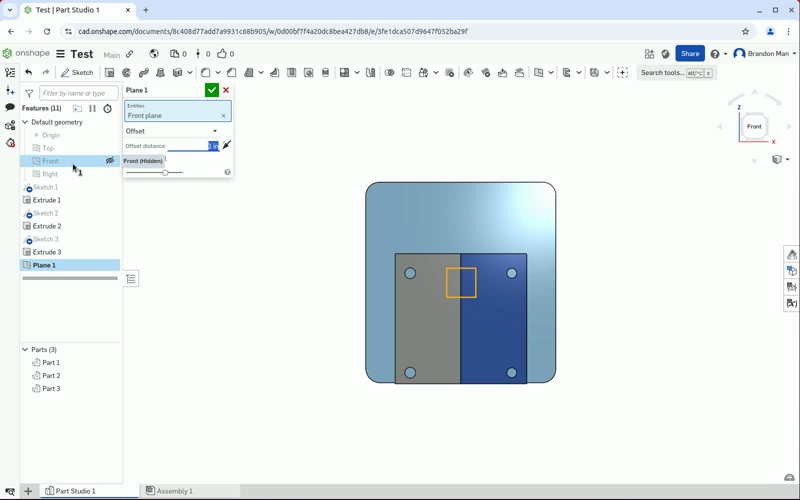
text(3.605)
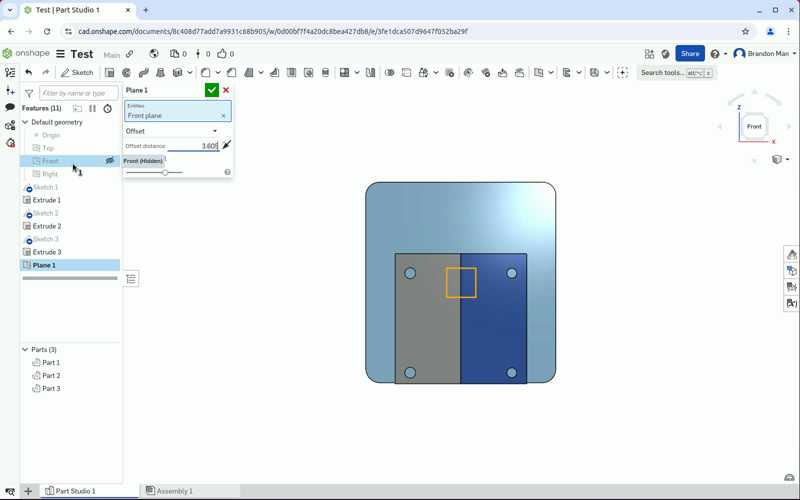
key(enter, 2)
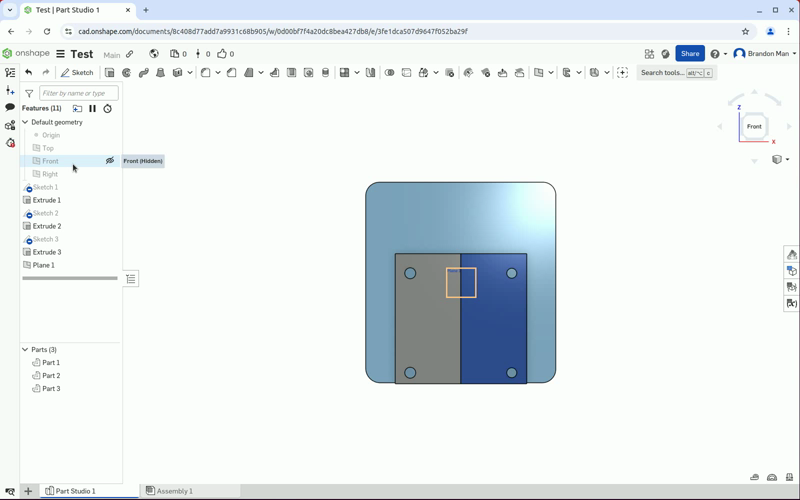
key(shift+s)
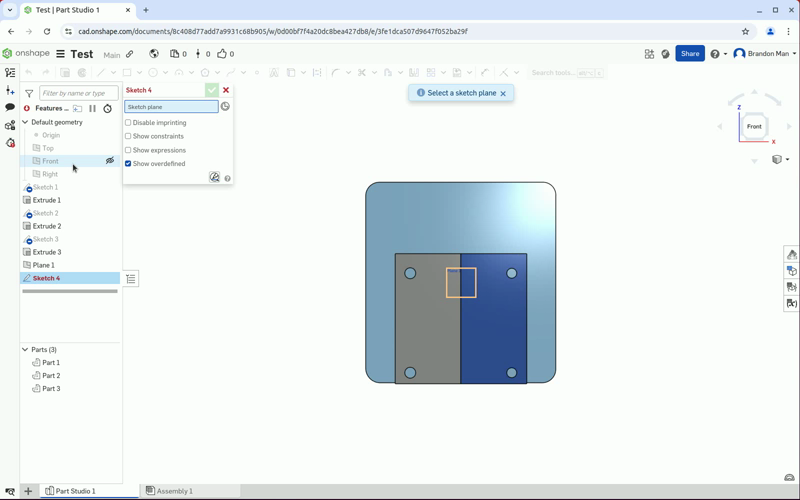
mouse_move(73, 267)
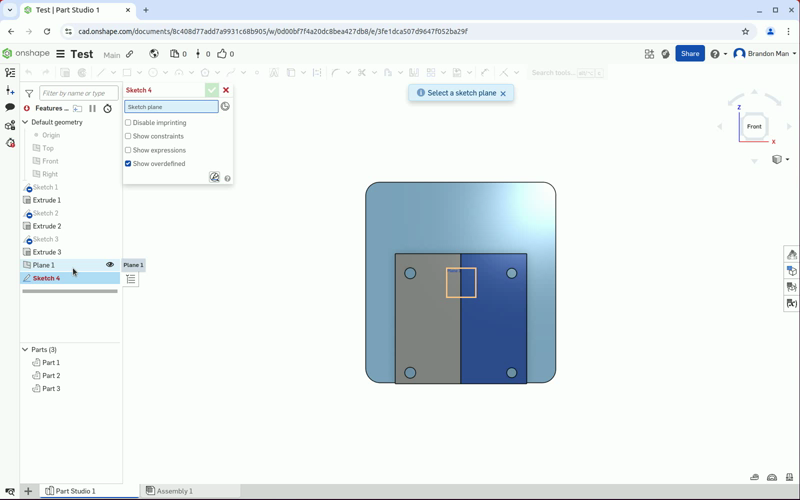
click(73, 267)
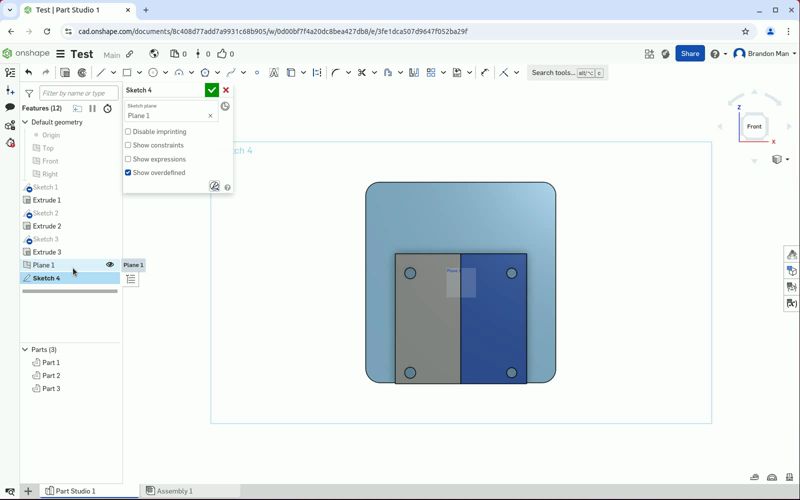
mouse_move(73, 352)
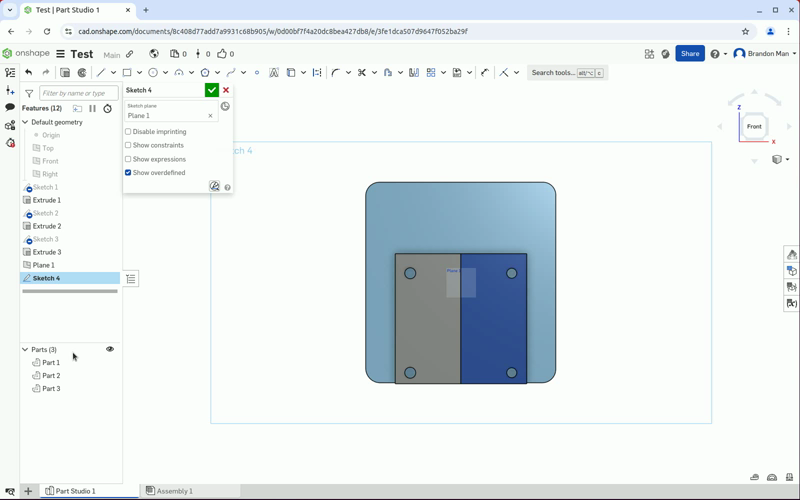
key(y)
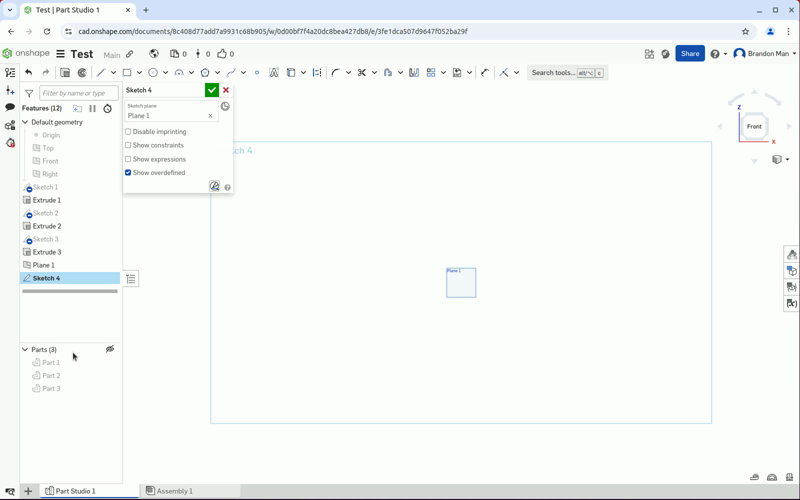
key(l)
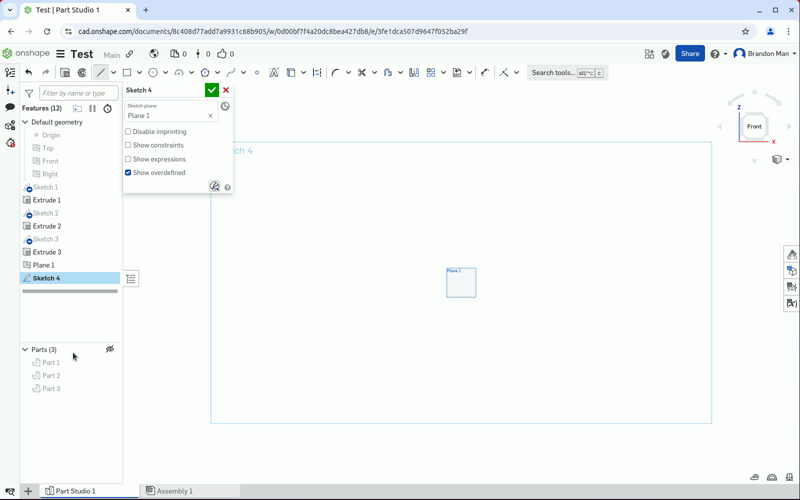
key_down(shift)
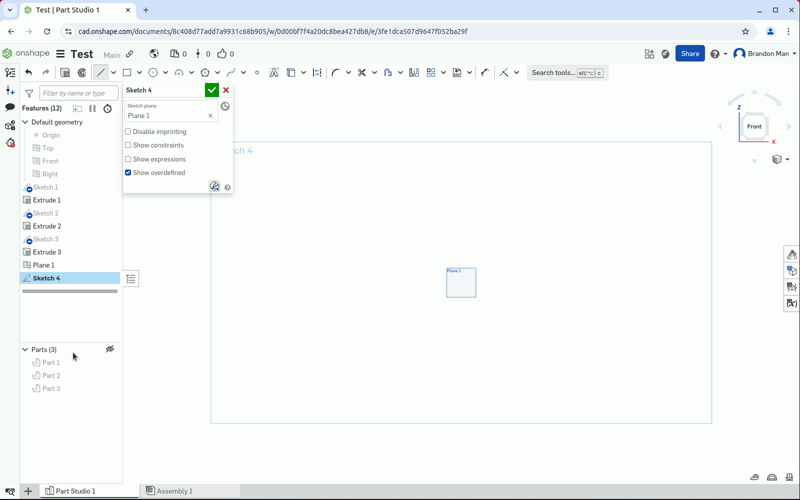
mouse_move(459, 383)
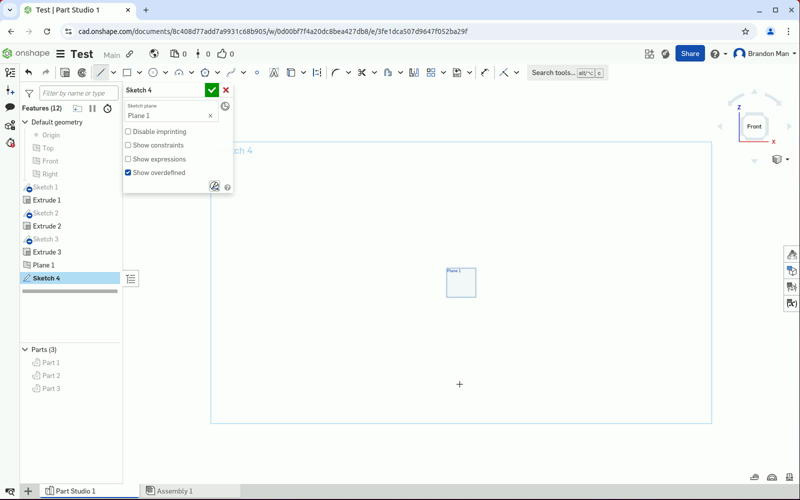
click(459, 383)
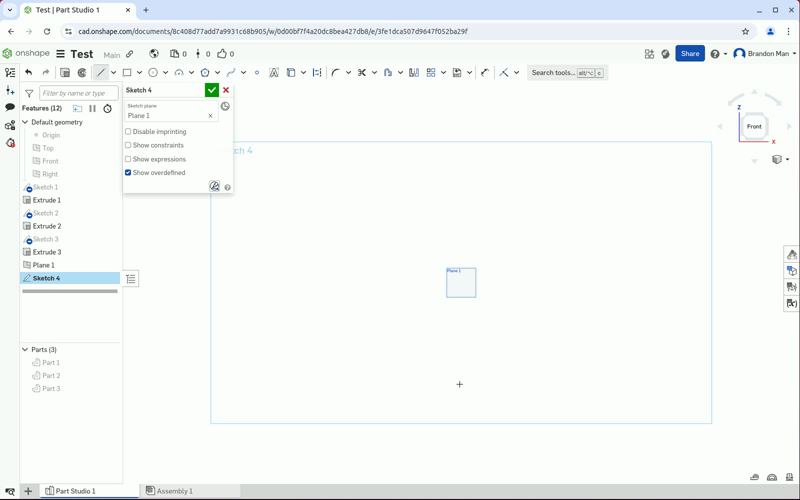
key_up(shift)
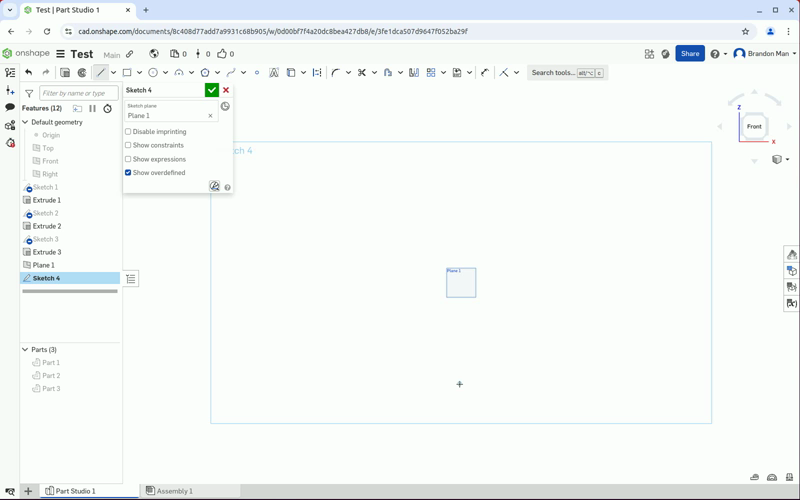
key_down(shift)
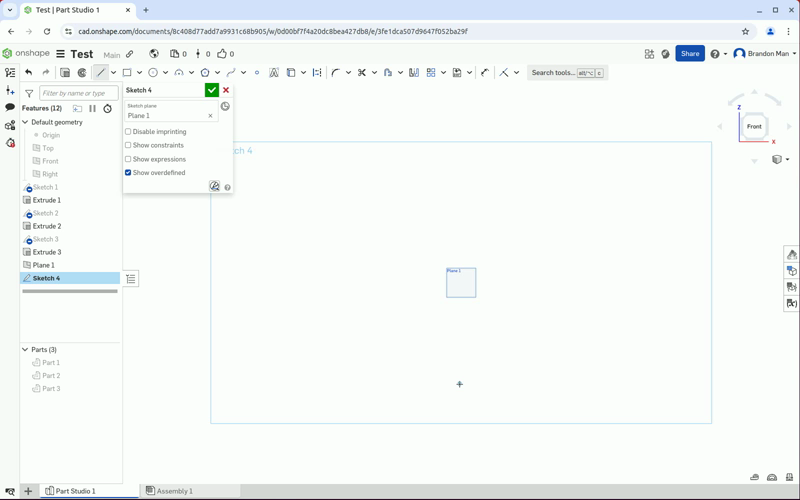
mouse_move(489, 383)
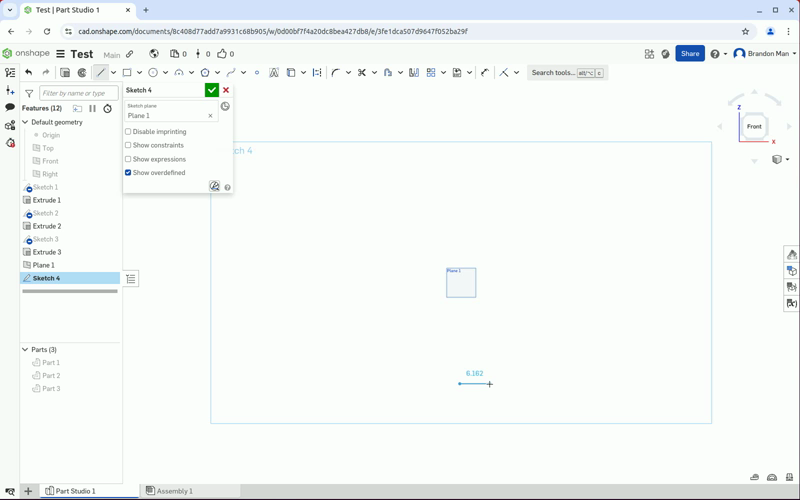
mouse_move(462, 383)
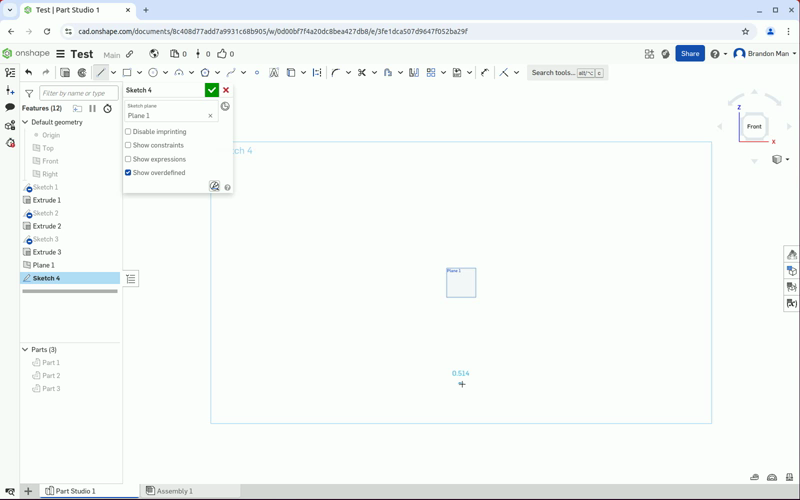
scroll(6)
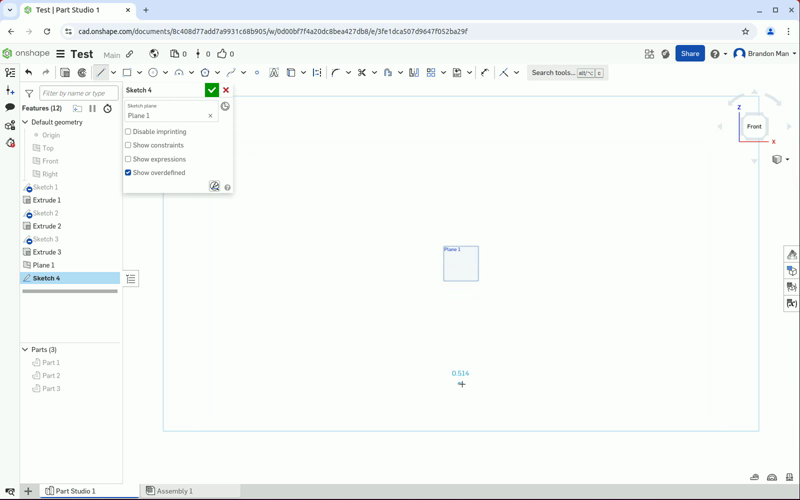
scroll(6)
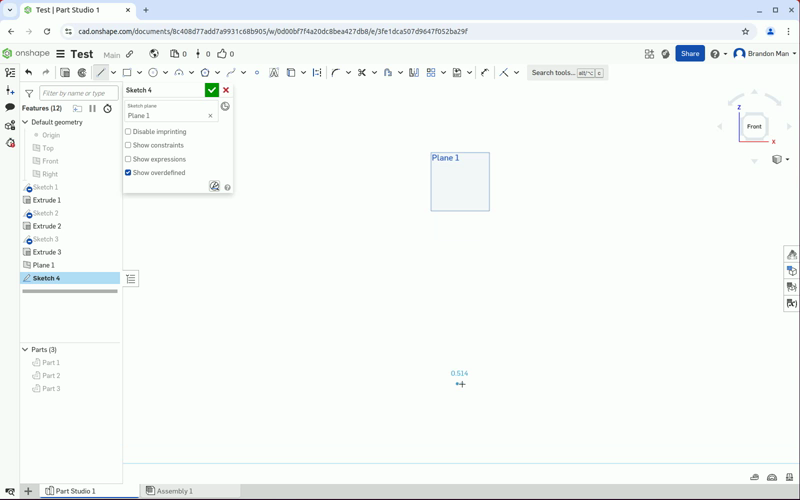
scroll(6)
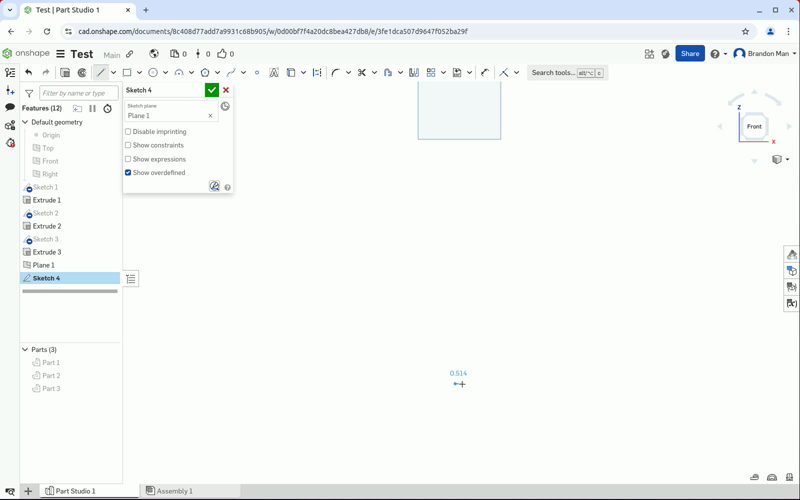
scroll(6)
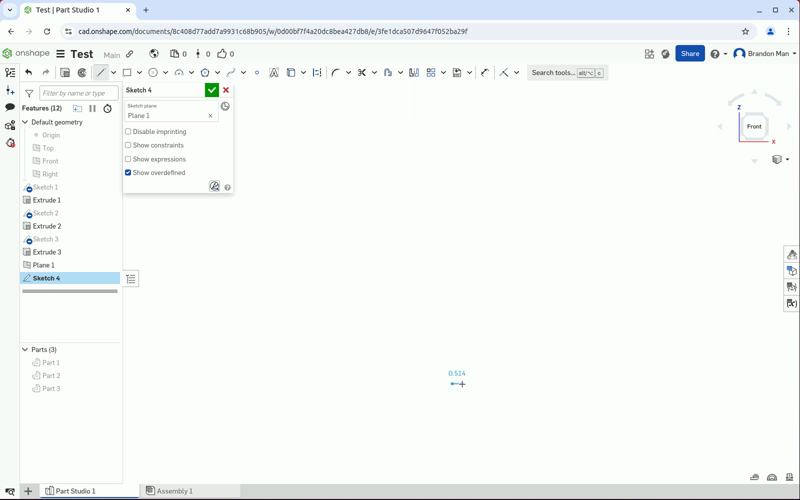
scroll(6)
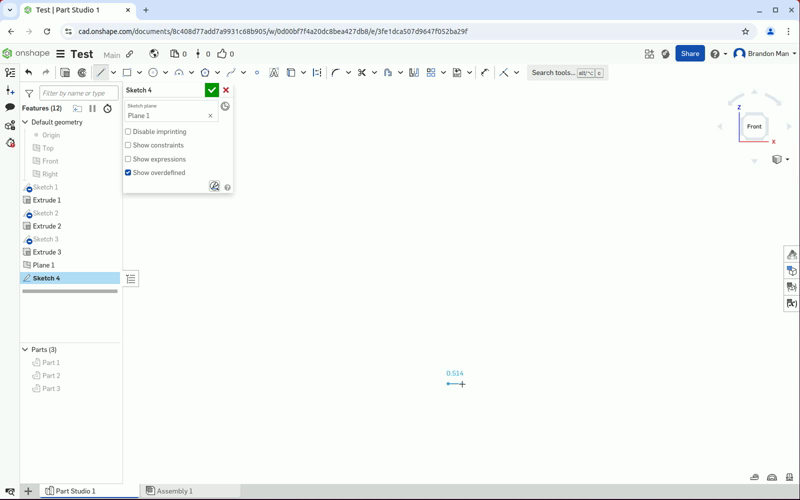
scroll(6)
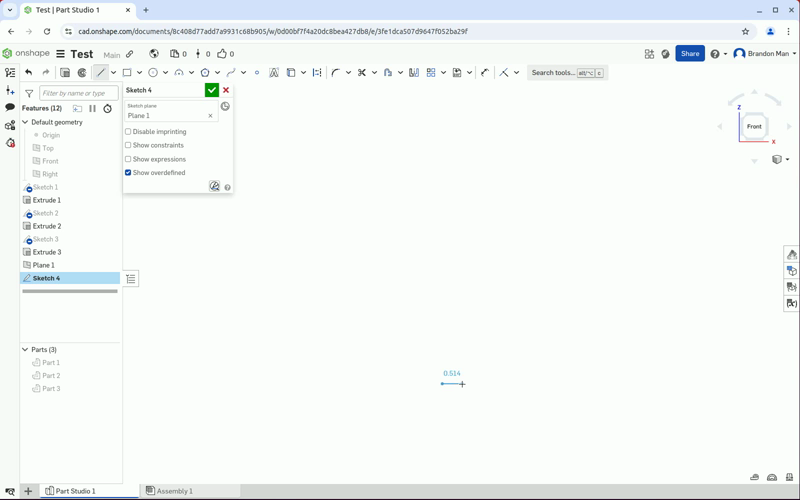
scroll(6)
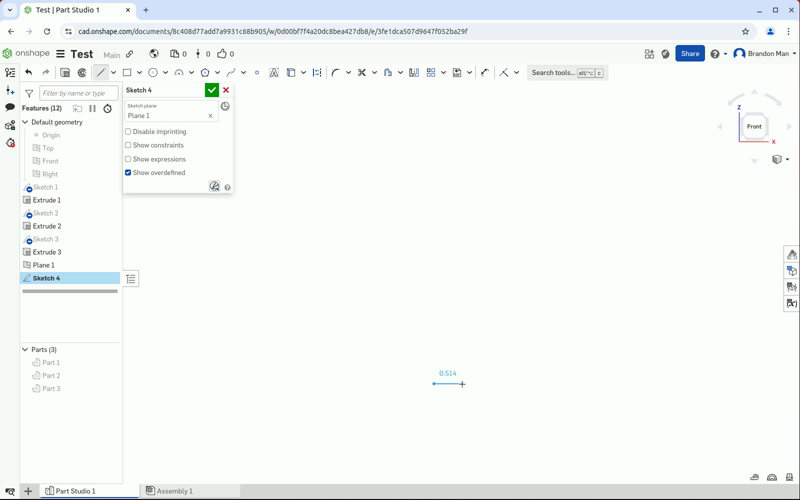
click(462, 383)
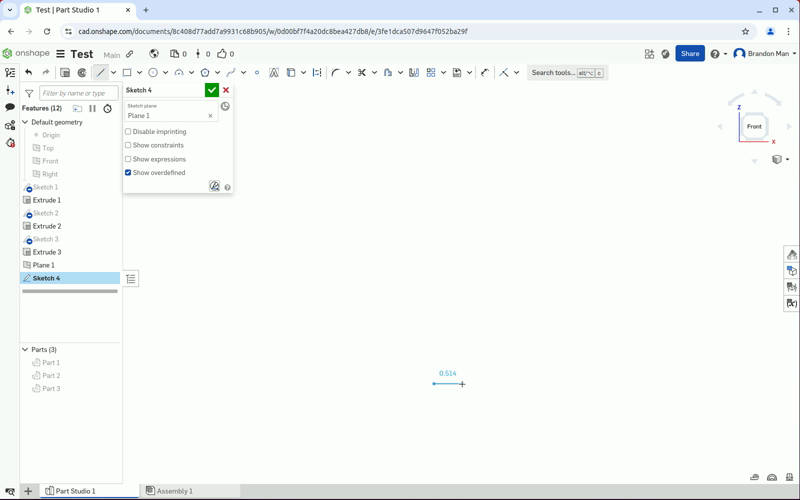
scroll(-6)
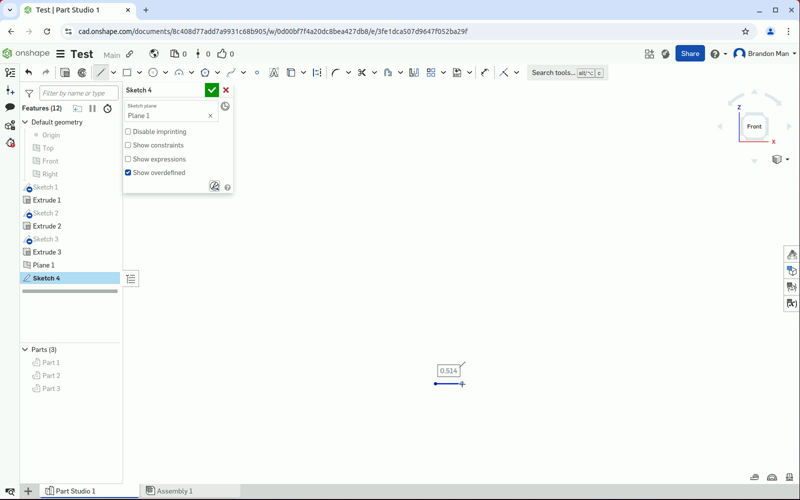
scroll(-6)
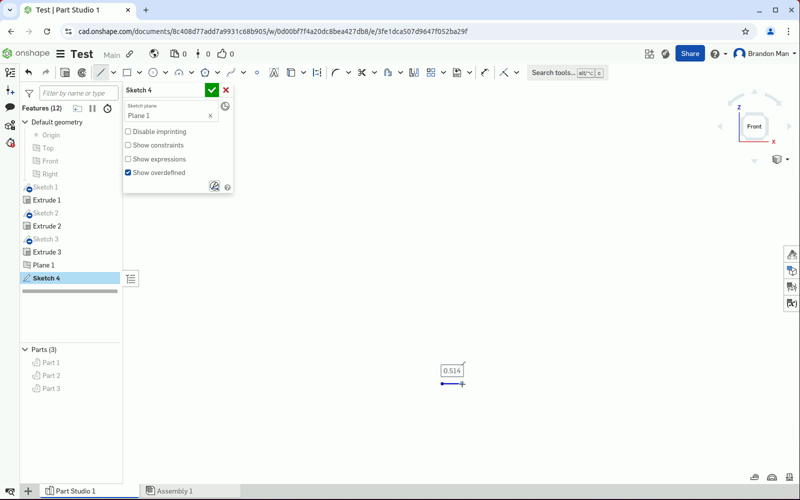
scroll(-6)
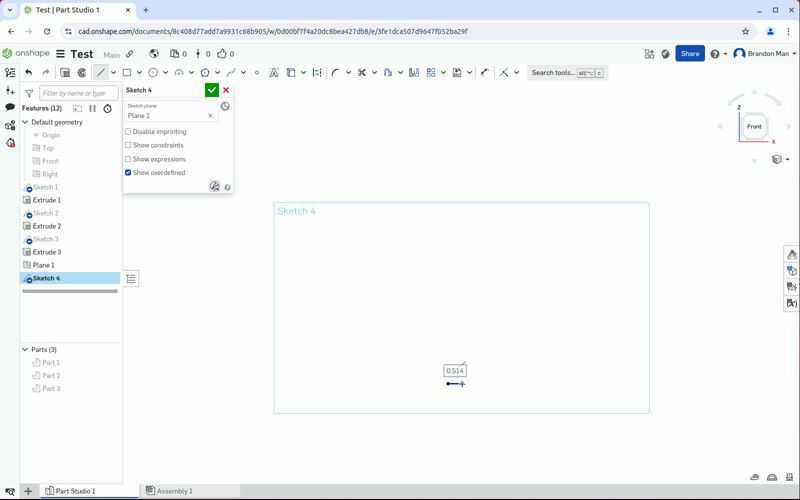
scroll(-6)
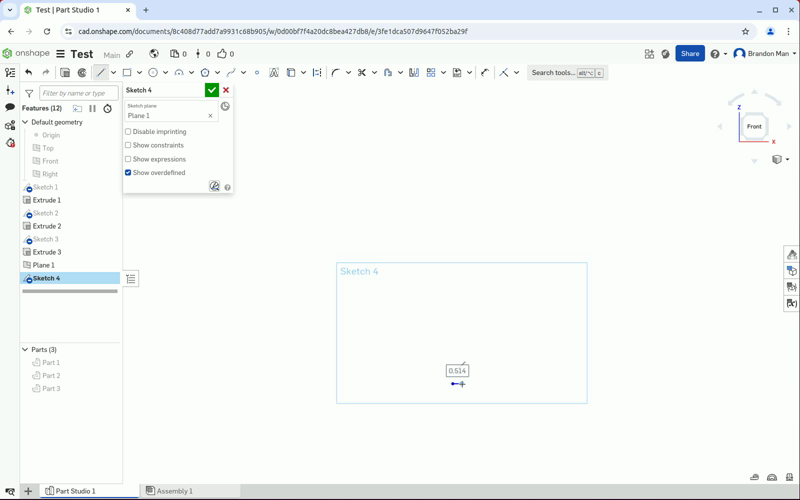
scroll(-6)
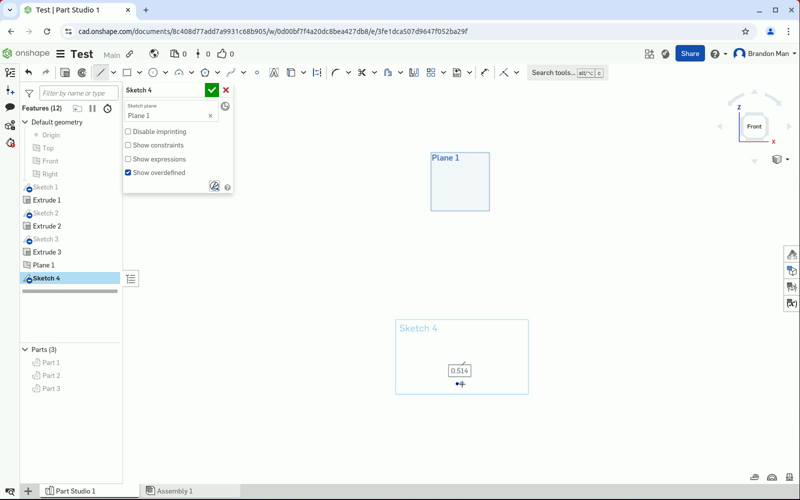
scroll(-6)
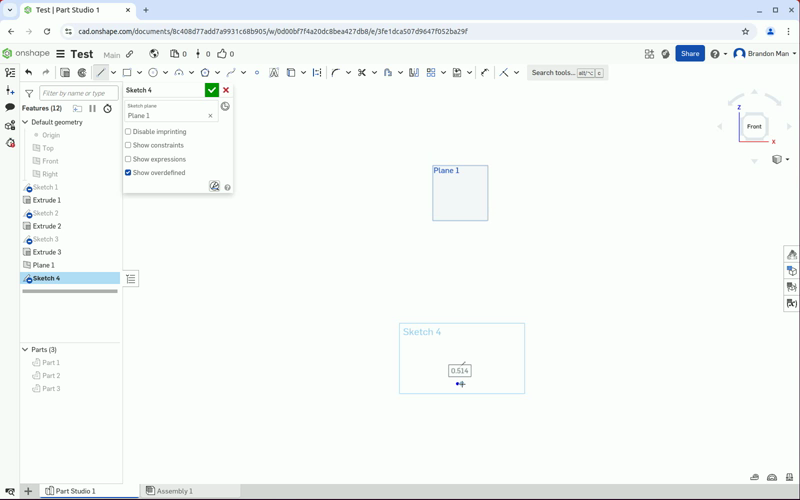
scroll(-6)
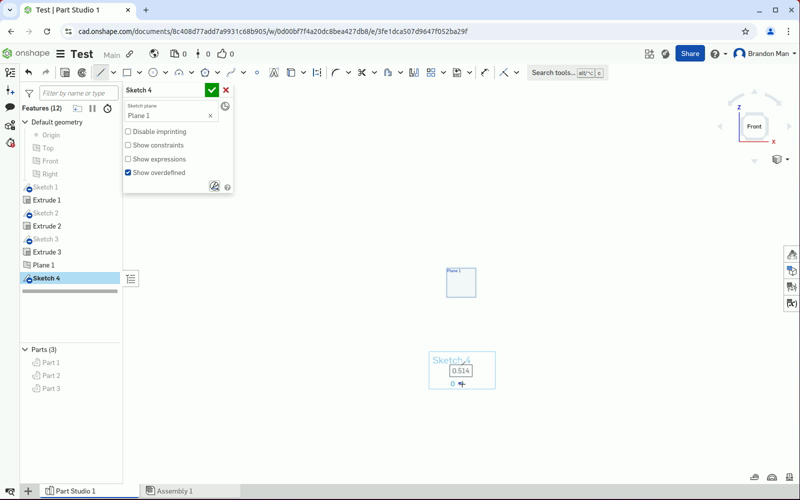
key_up(shift)
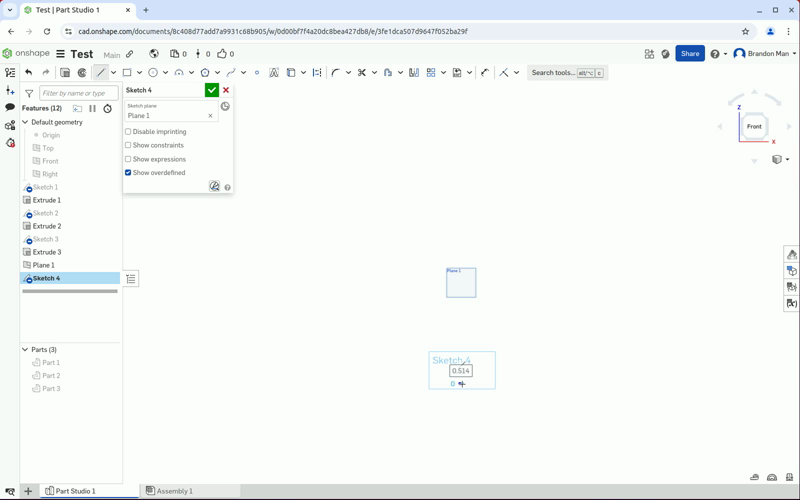
key_down(shift)
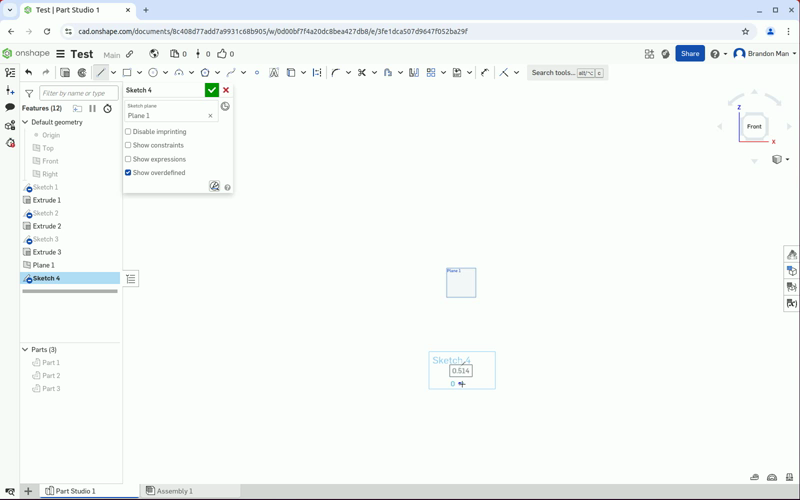
mouse_move(462, 253)
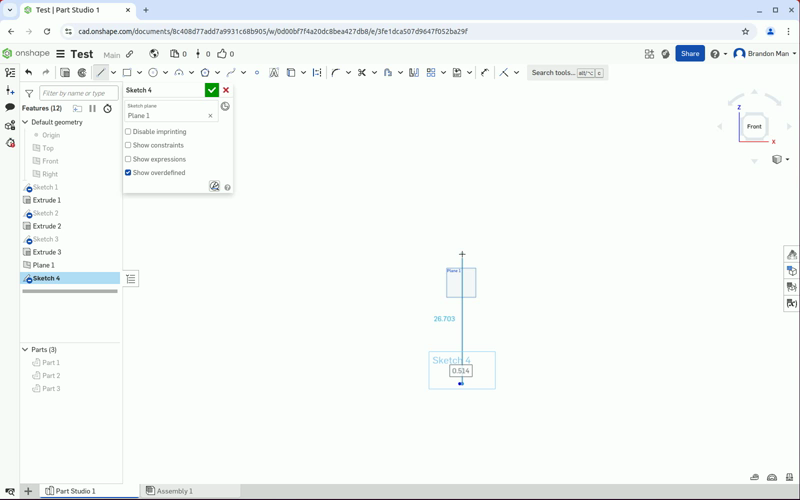
click(462, 253)
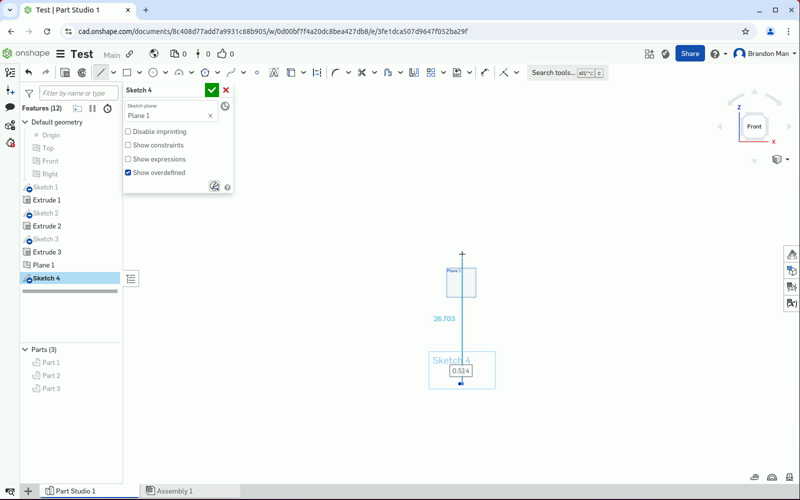
key_up(shift)
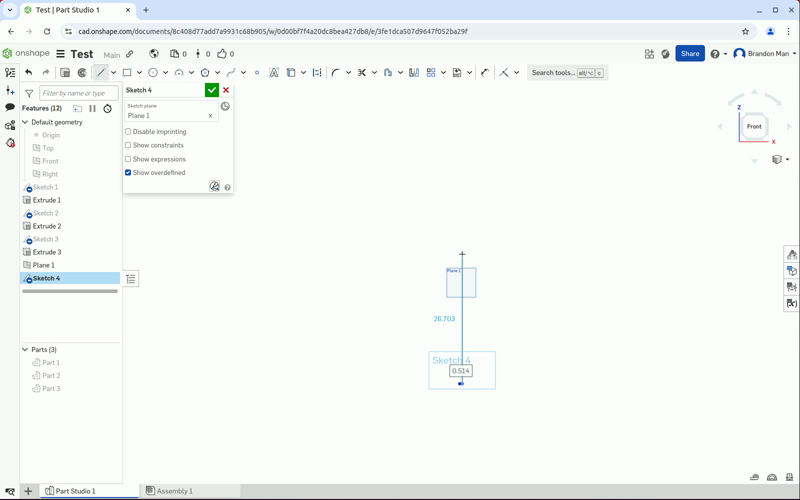
key_down(shift)
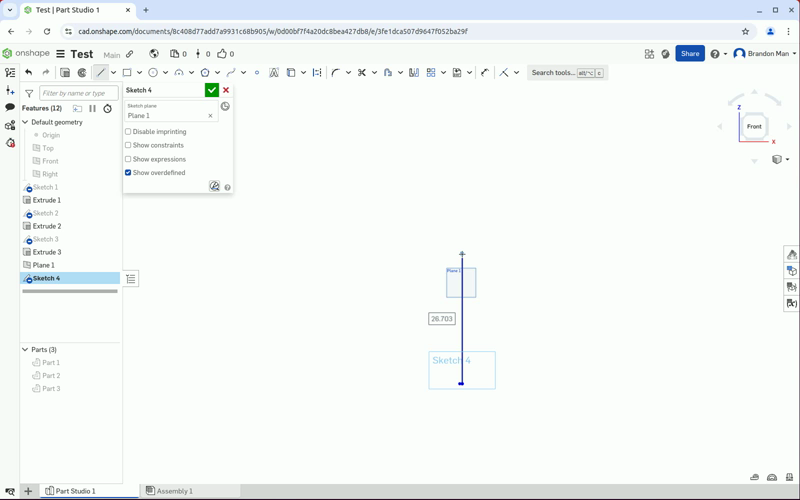
mouse_move(492, 253)
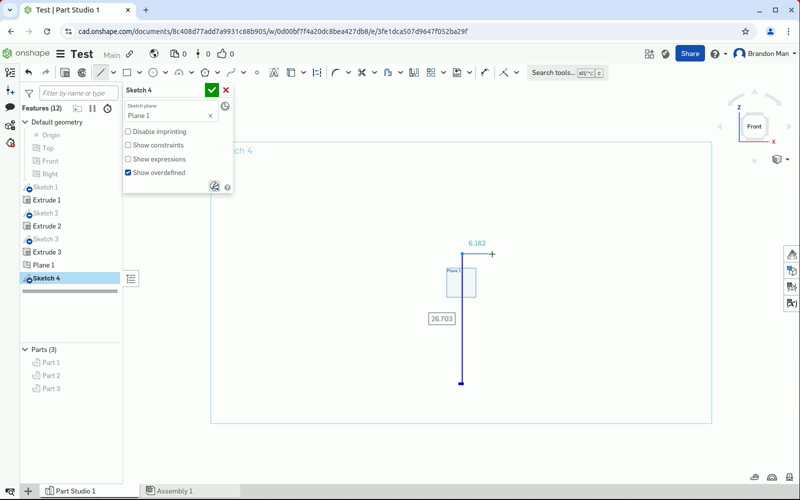
mouse_move(459, 253)
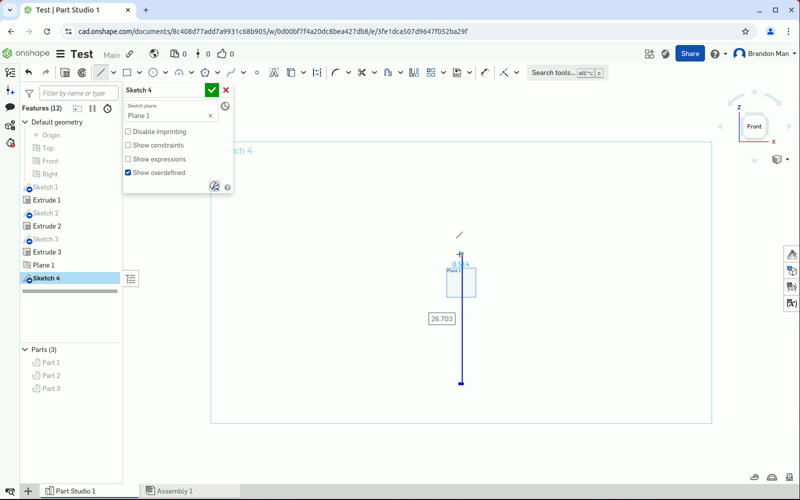
scroll(6)
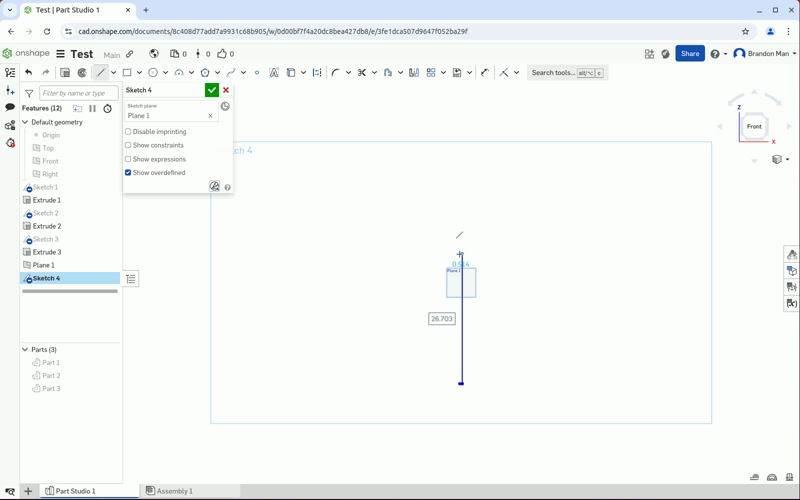
scroll(6)
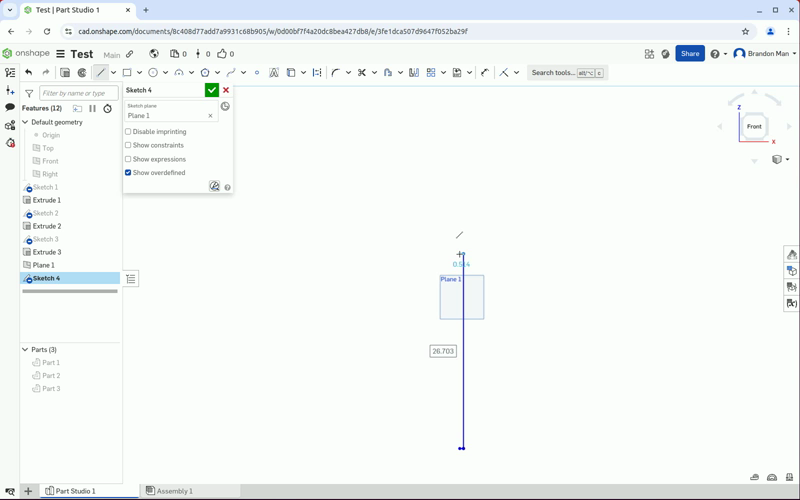
scroll(6)
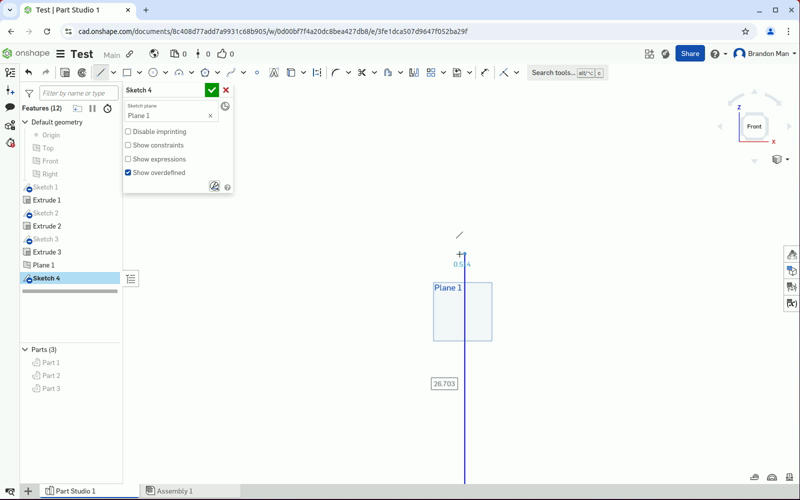
scroll(6)
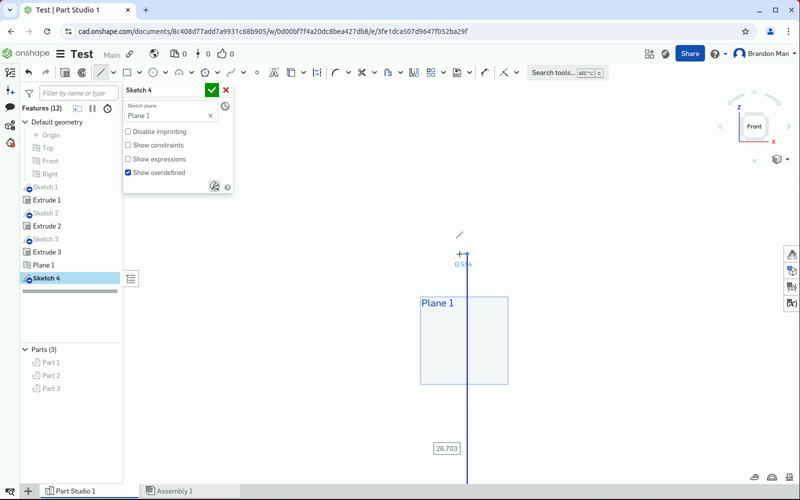
scroll(6)
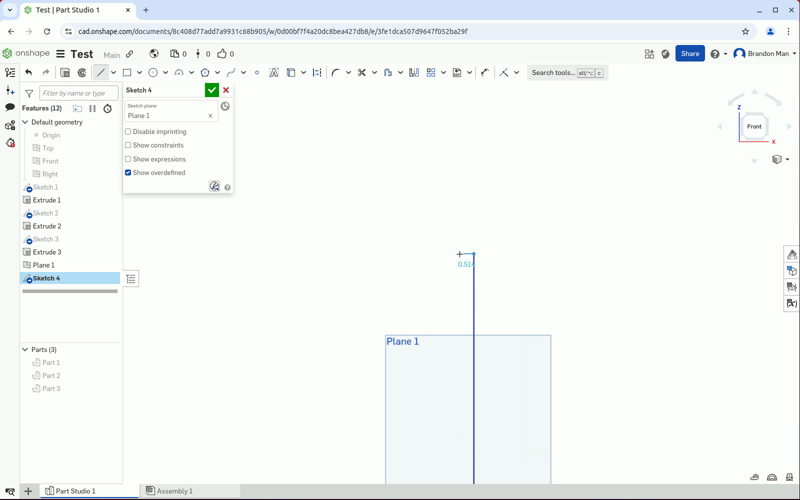
scroll(6)
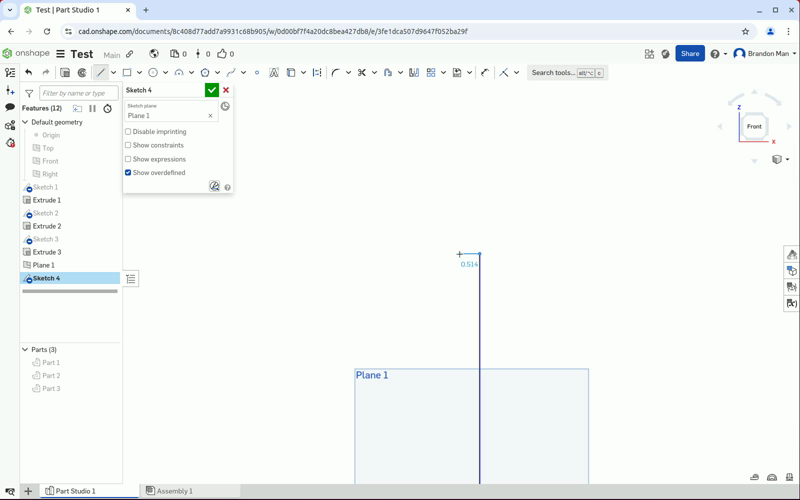
scroll(6)
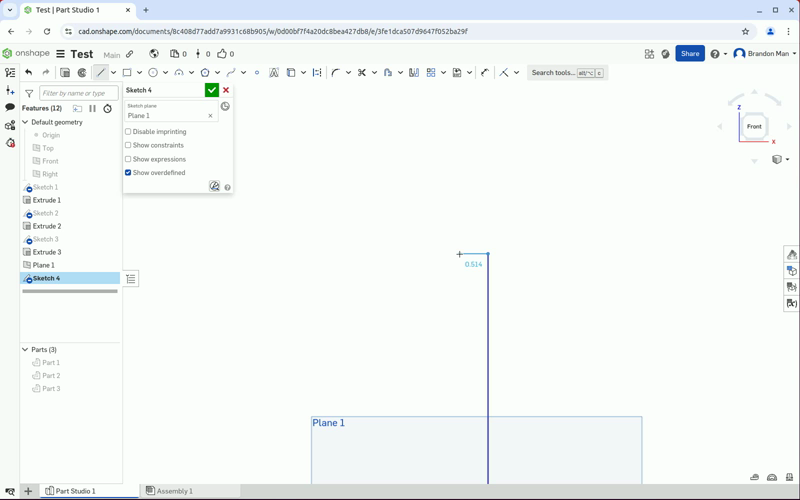
click(459, 253)
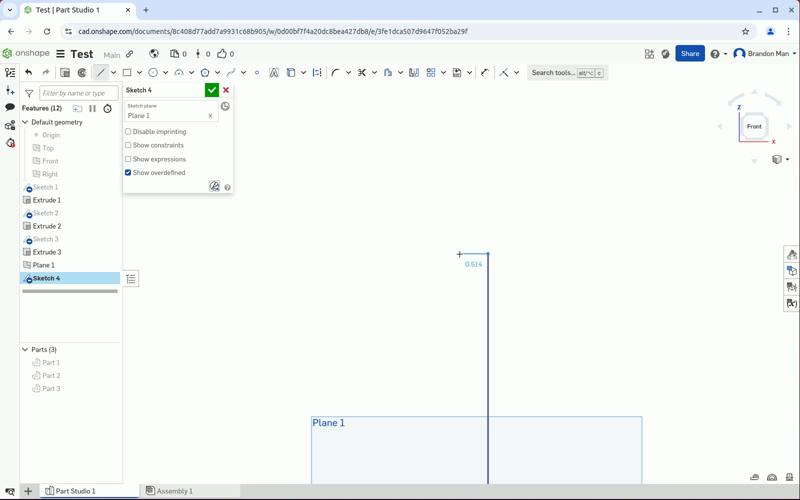
scroll(-6)
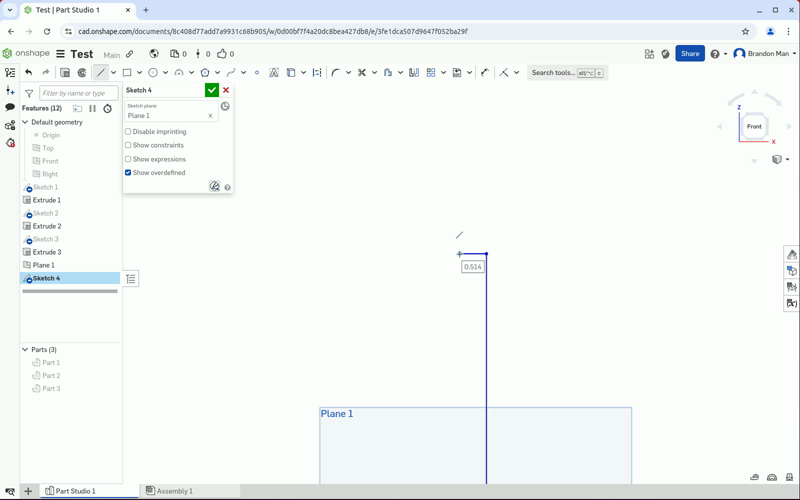
scroll(-6)
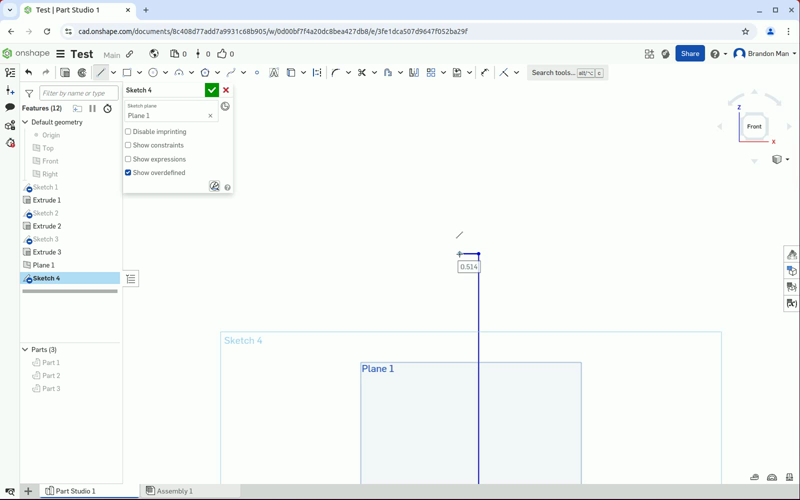
scroll(-6)
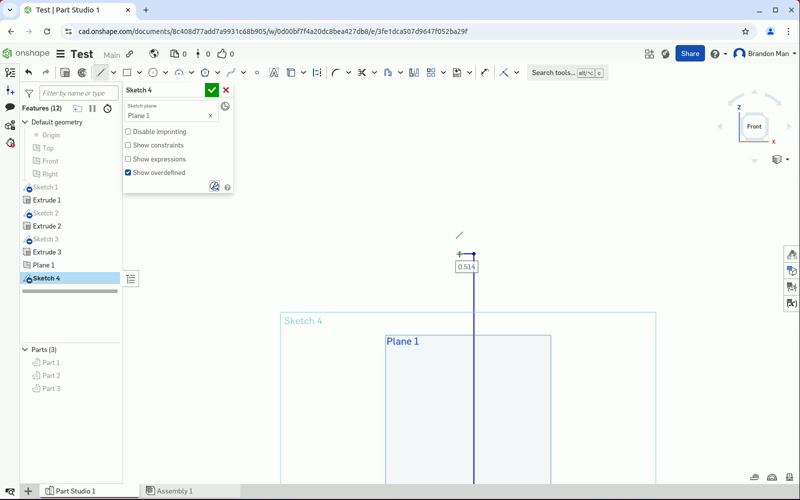
scroll(-6)
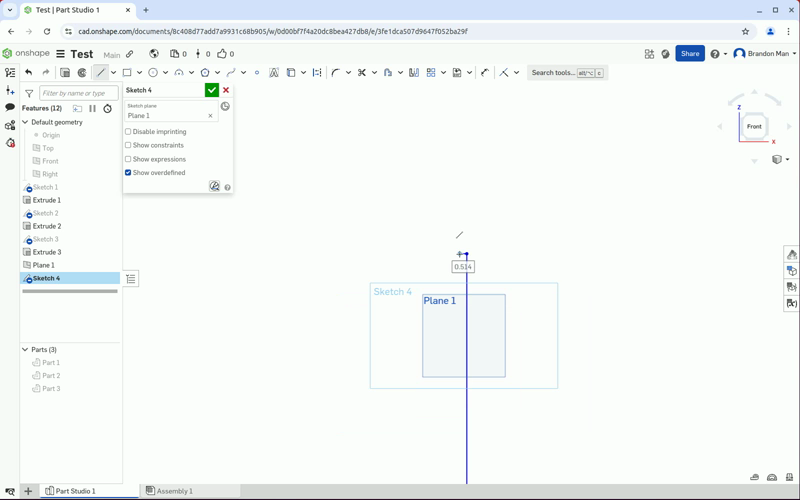
scroll(-6)
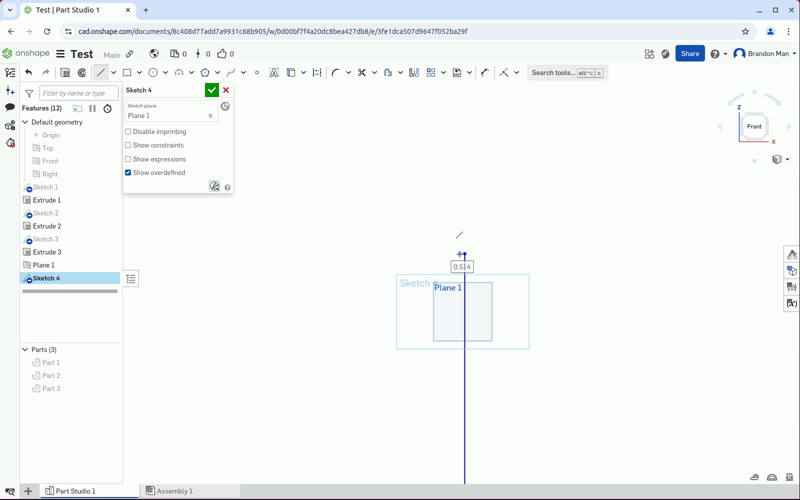
scroll(-6)
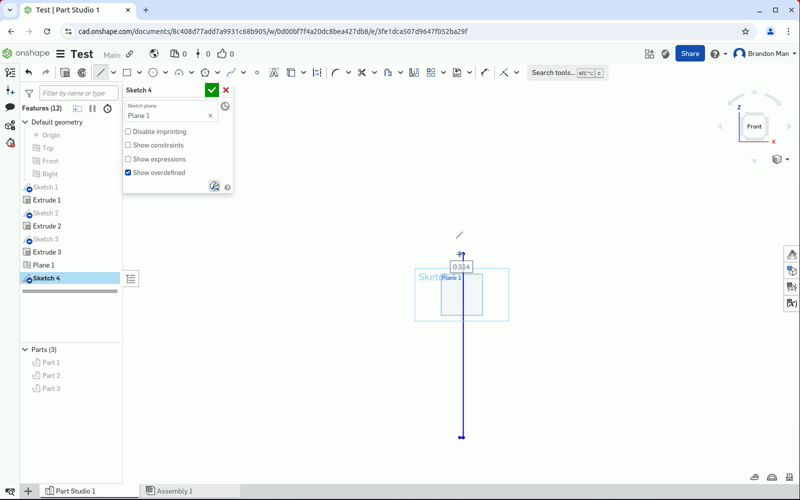
scroll(-6)
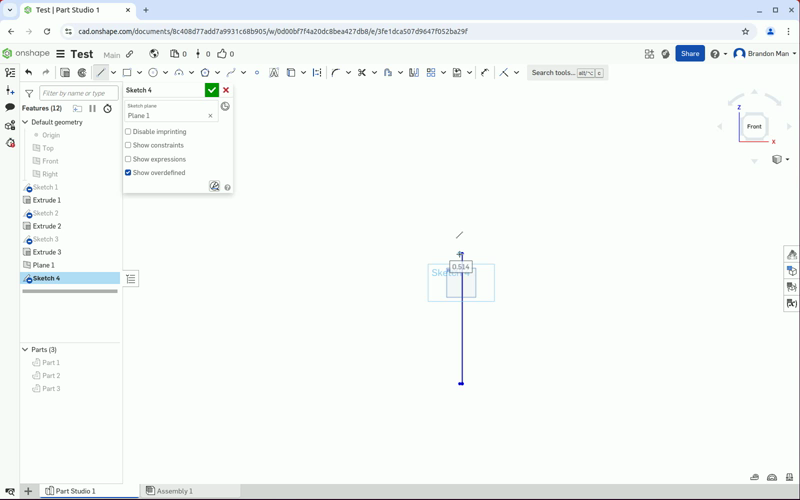
key_up(shift)
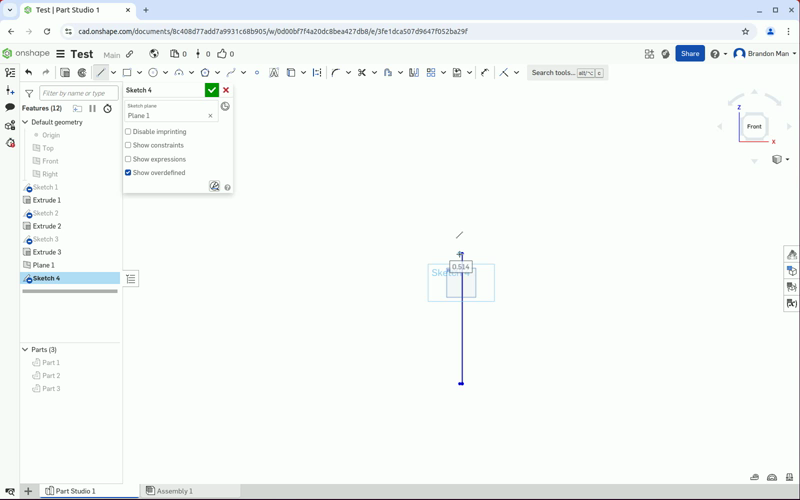
key_down(shift)
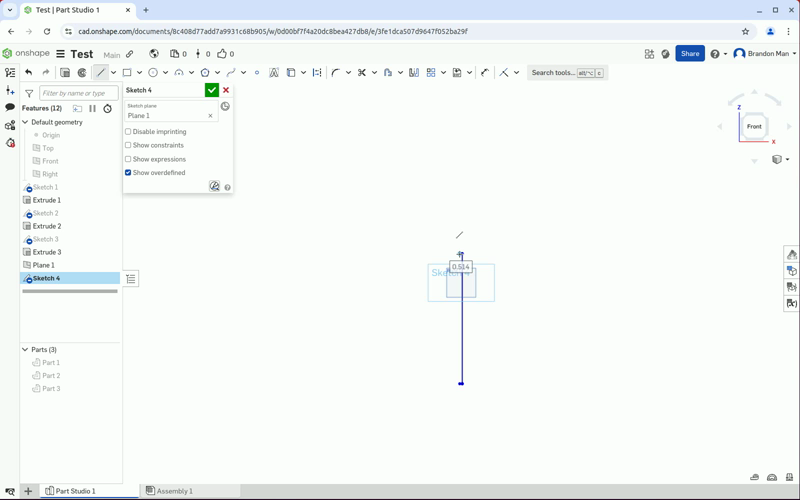
mouse_move(459, 383)
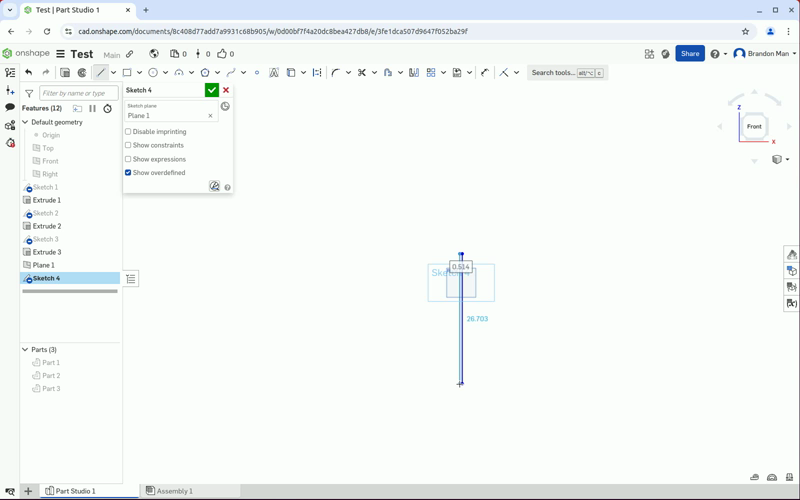
scroll(6)
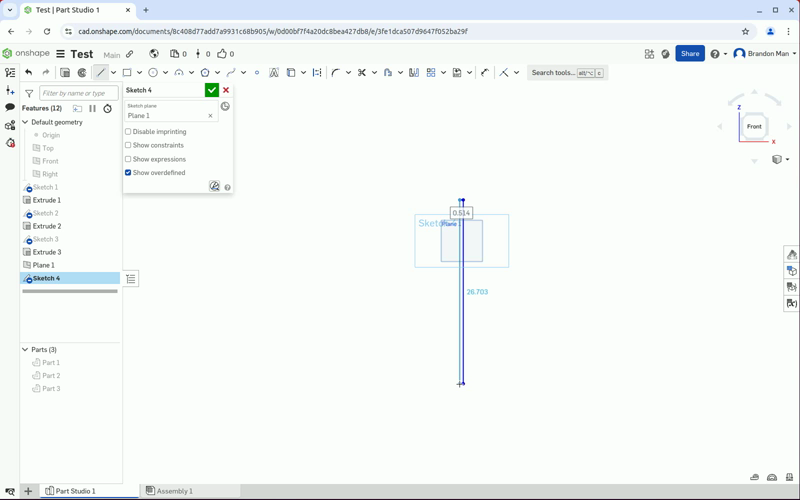
scroll(6)
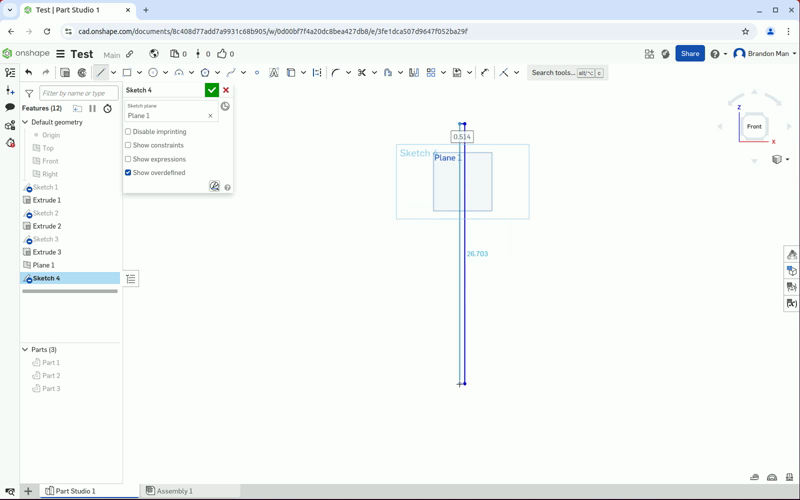
scroll(6)
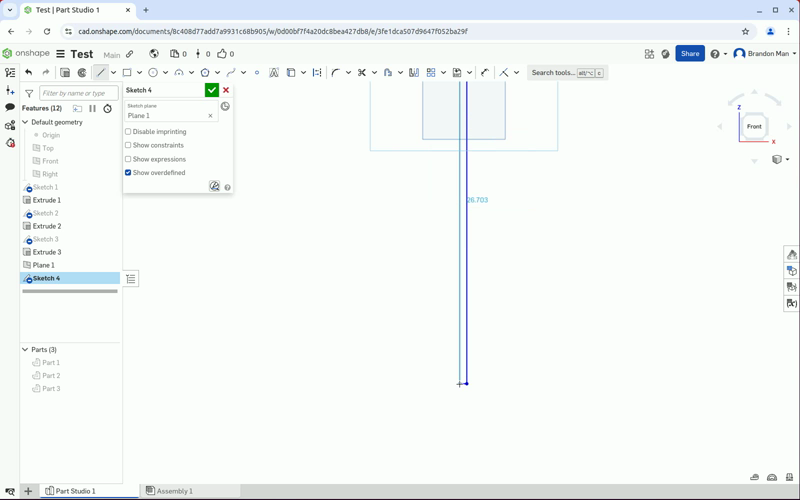
scroll(6)
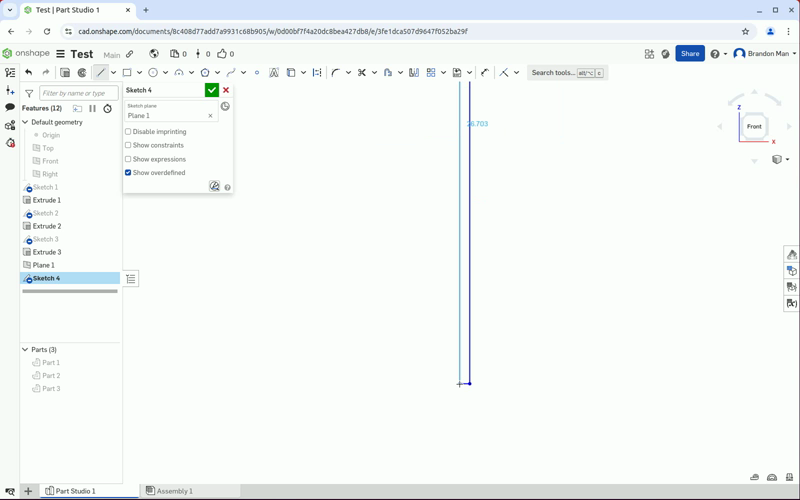
scroll(6)
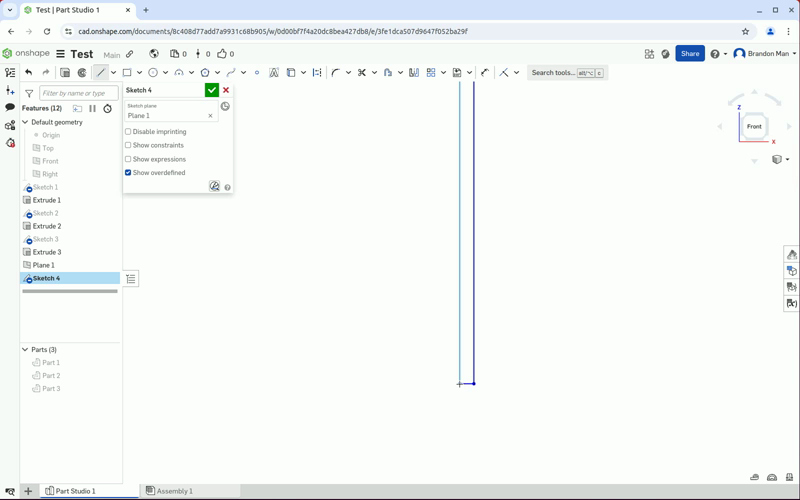
scroll(6)
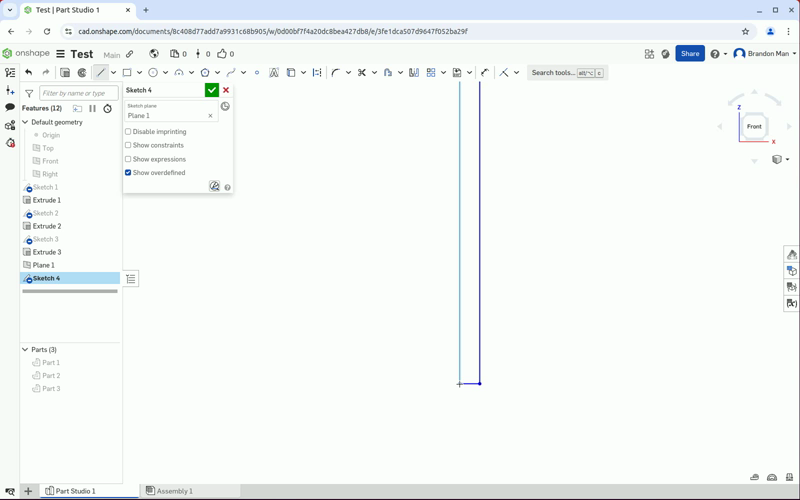
scroll(6)
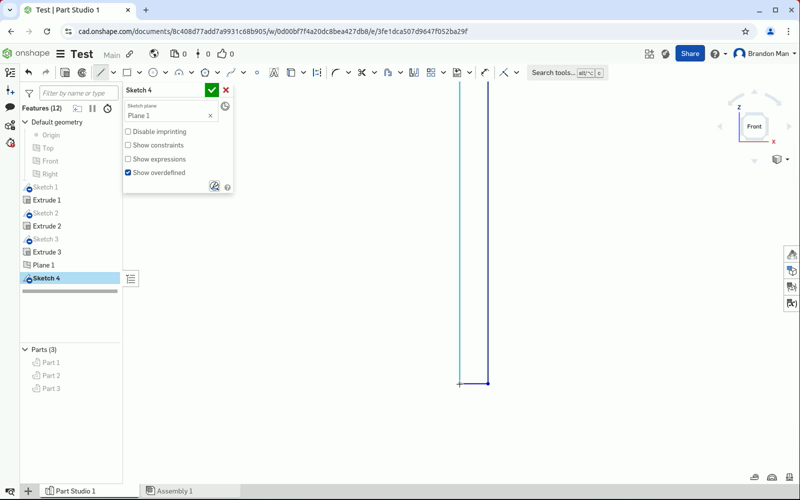
key_up(shift)
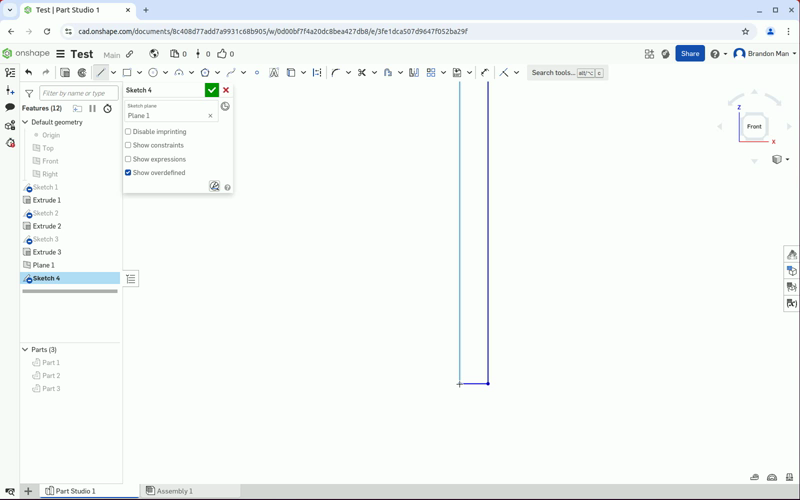
click(459, 383)
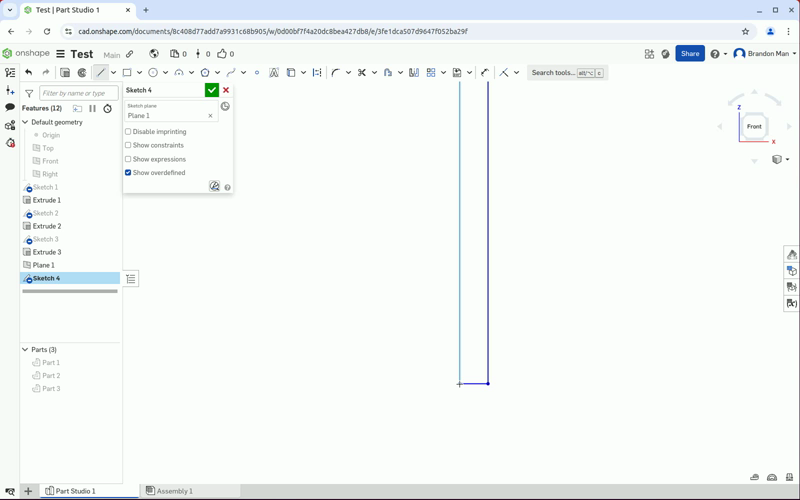
scroll(-6)
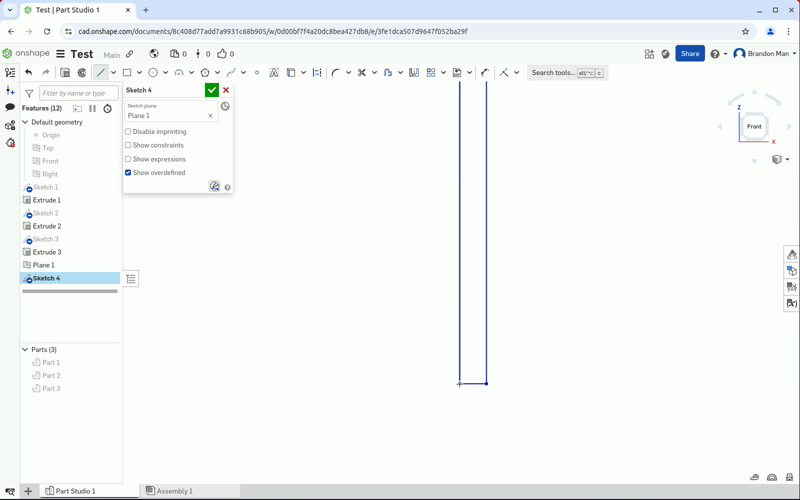
scroll(-6)
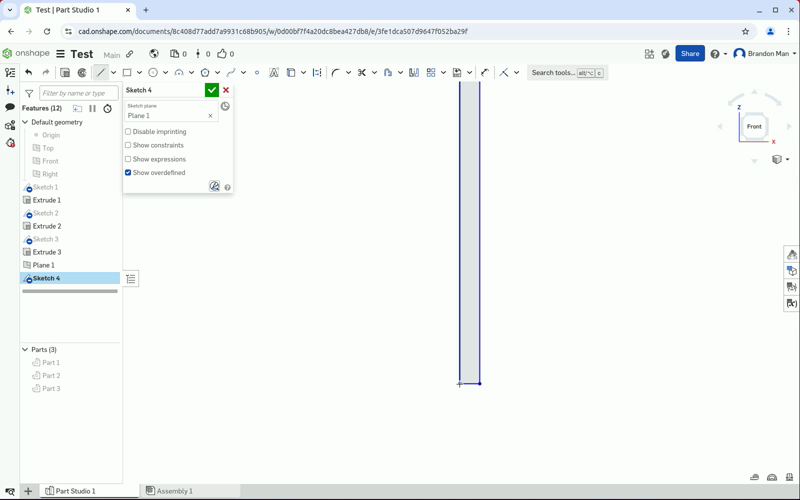
scroll(-6)
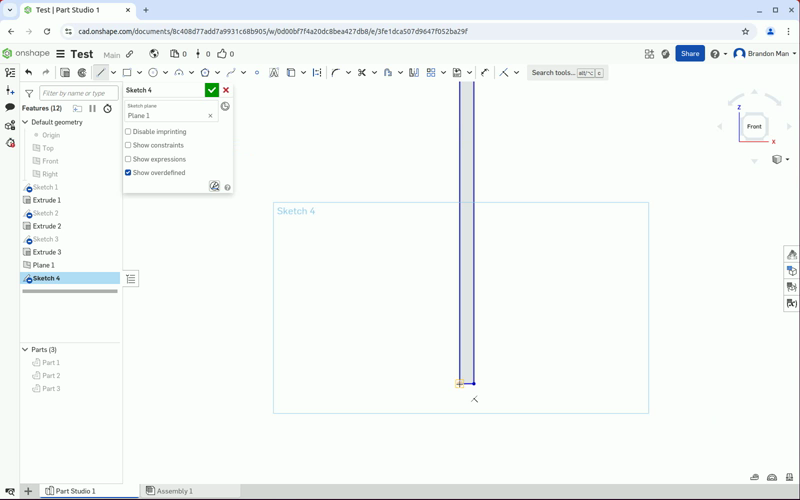
scroll(-6)
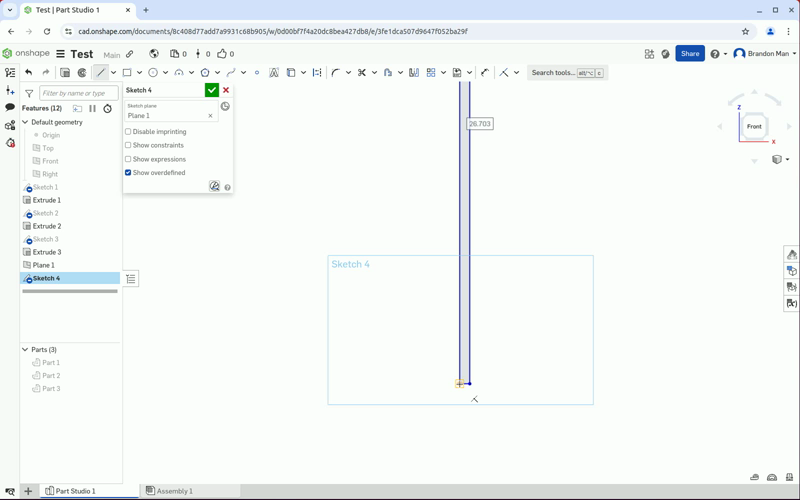
scroll(-6)
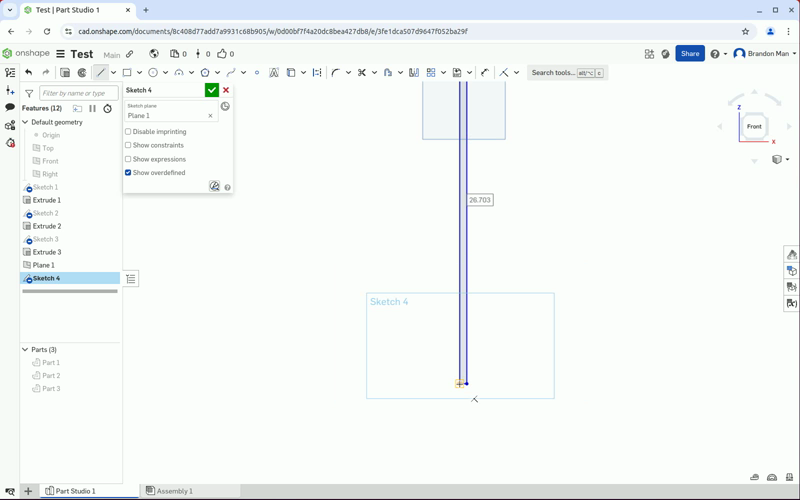
scroll(-6)
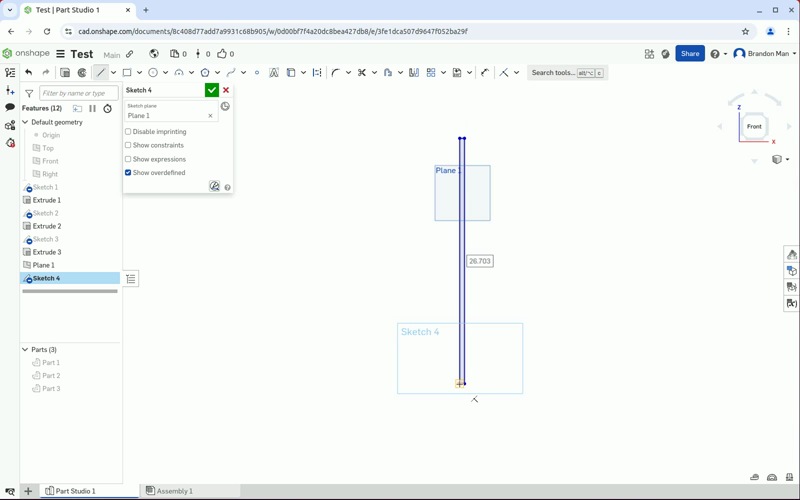
scroll(-6)
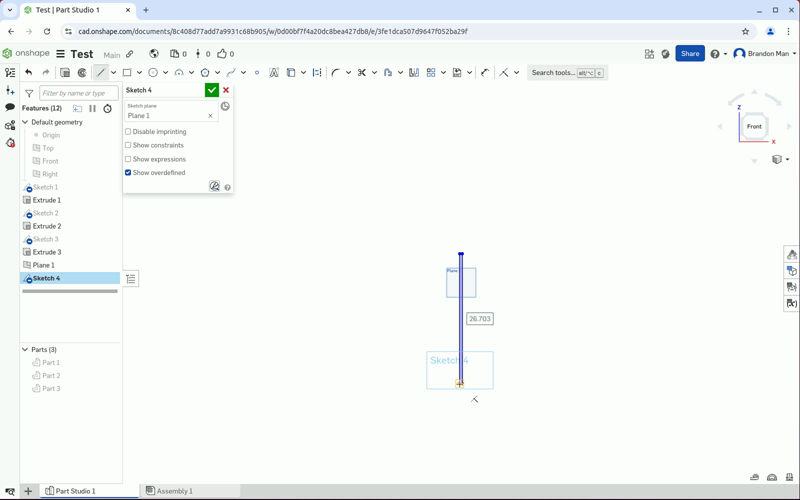
key(esc)
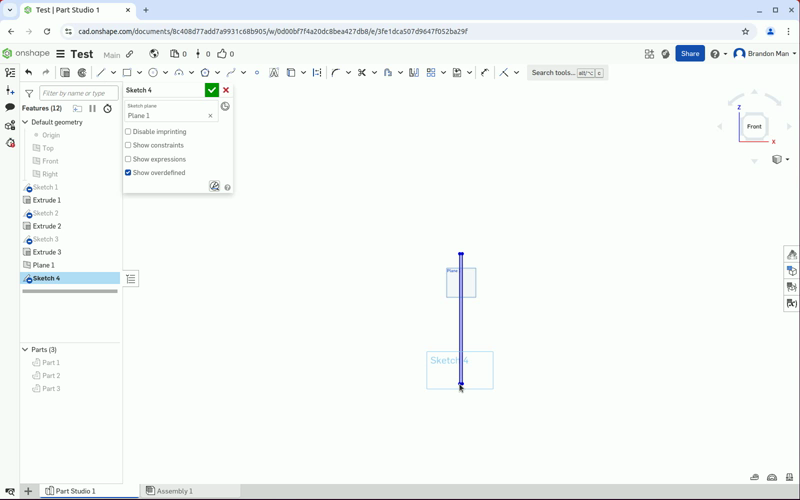
mouse_move(460, 285)
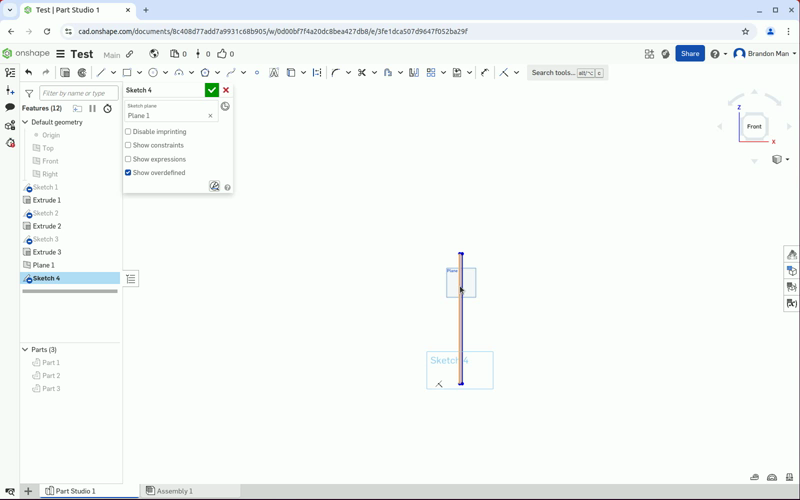
scroll(6)
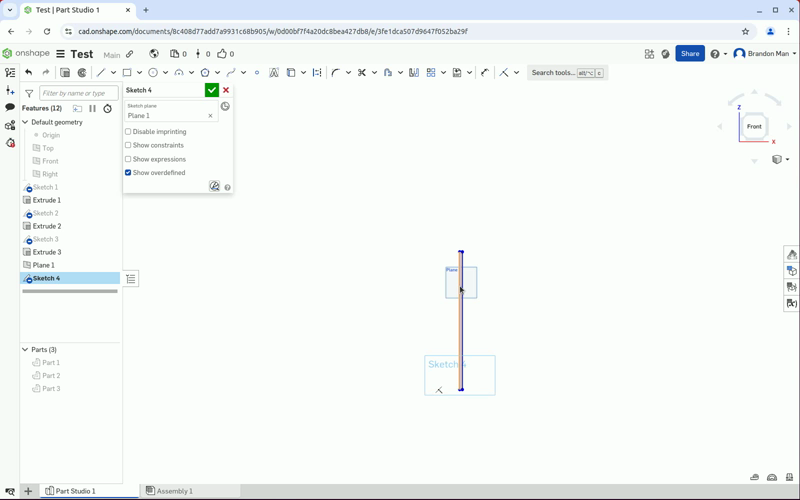
scroll(6)
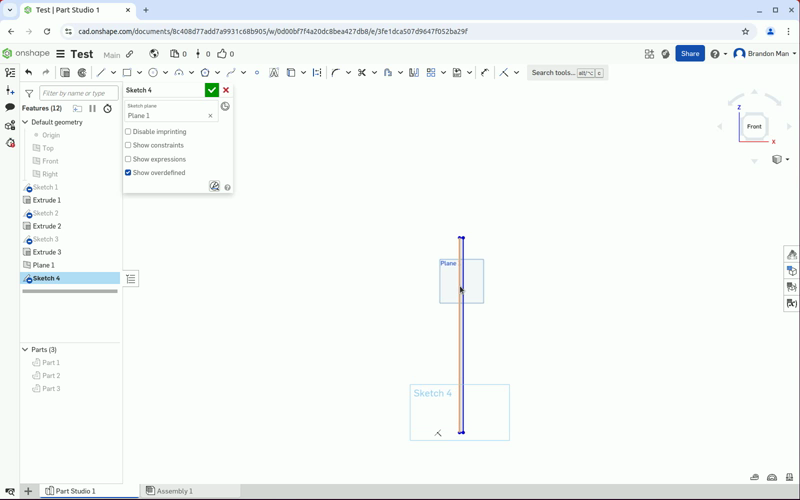
scroll(6)
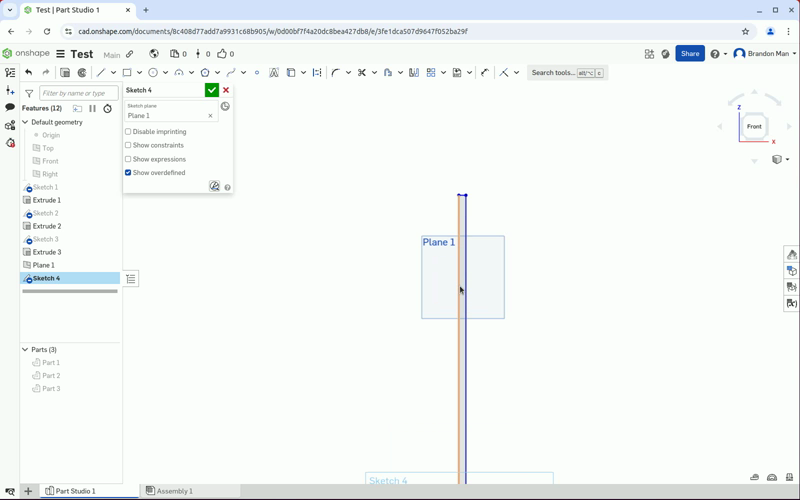
scroll(6)
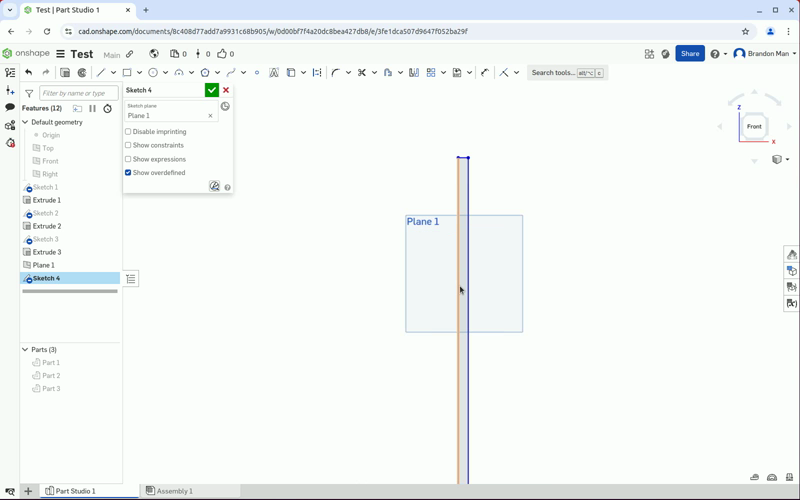
scroll(6)
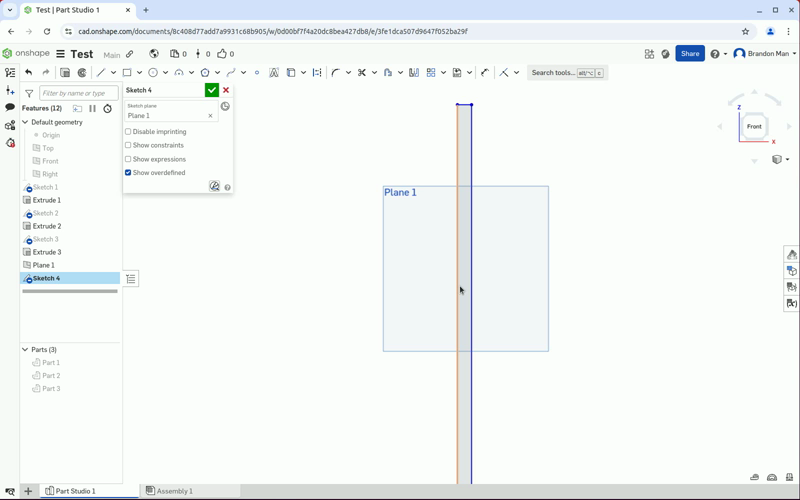
scroll(6)
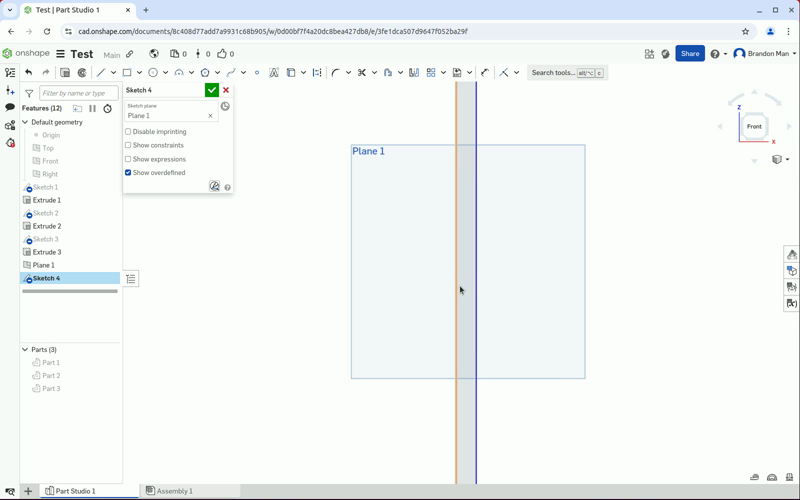
scroll(6)
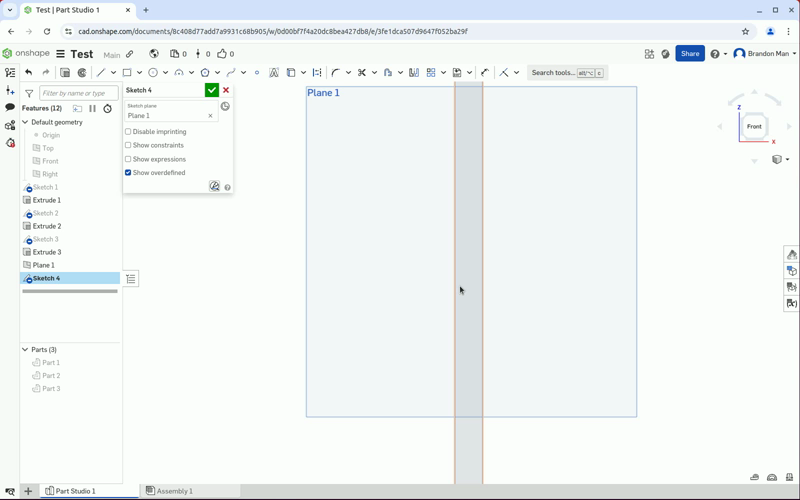
click(460, 285)
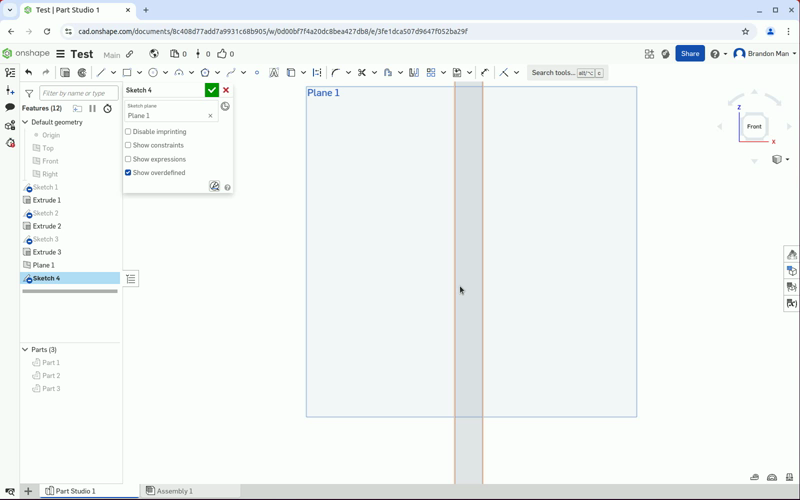
scroll(-6)
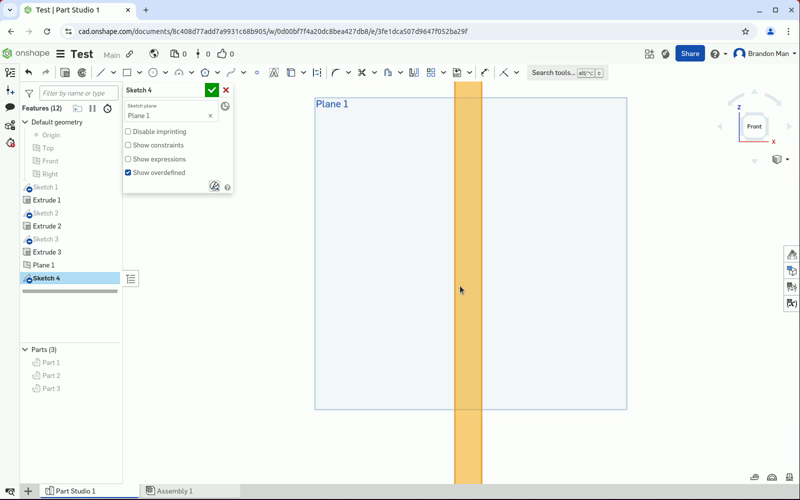
scroll(-6)
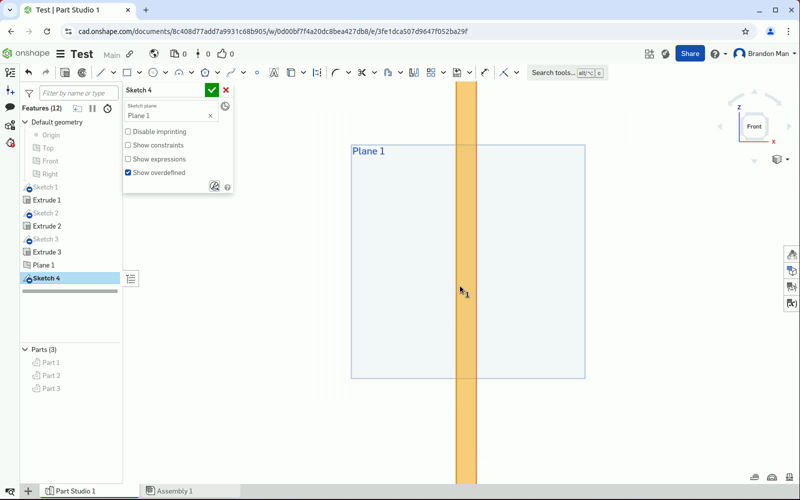
scroll(-6)
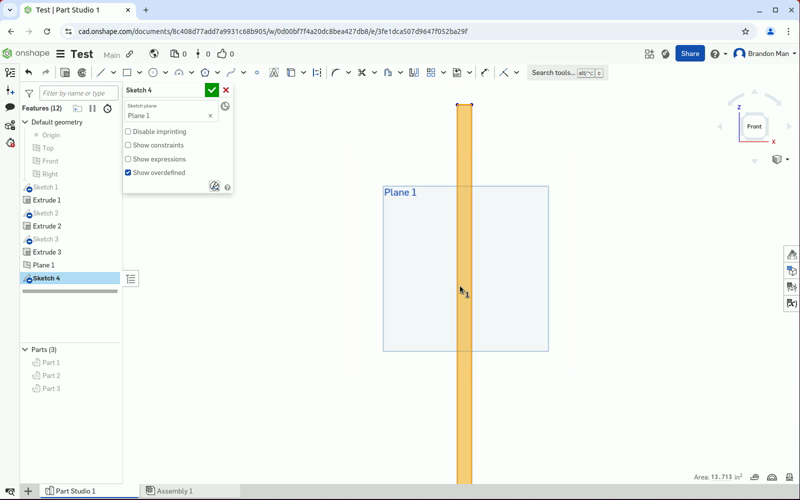
scroll(-6)
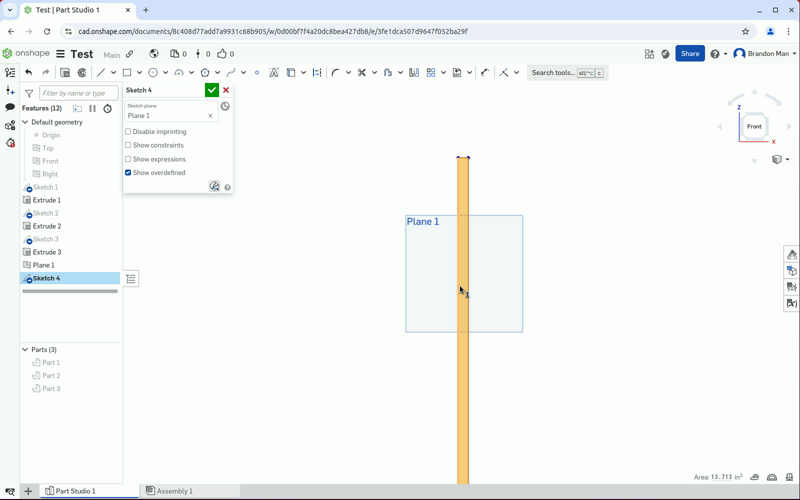
scroll(-6)
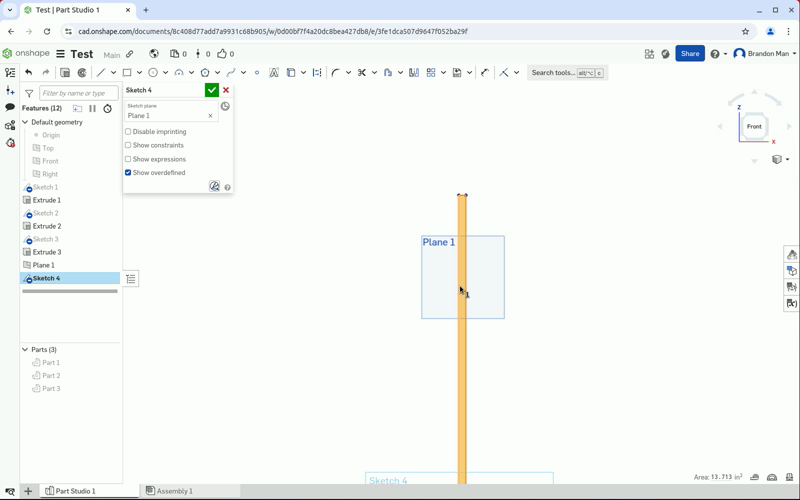
scroll(-6)
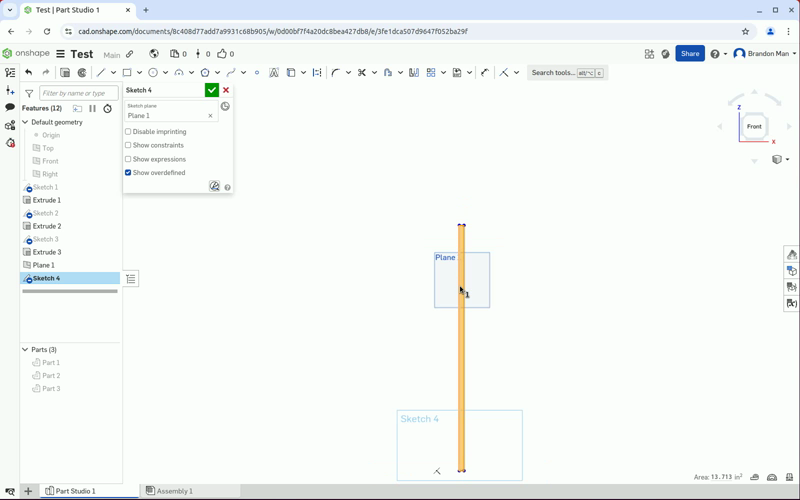
scroll(-6)
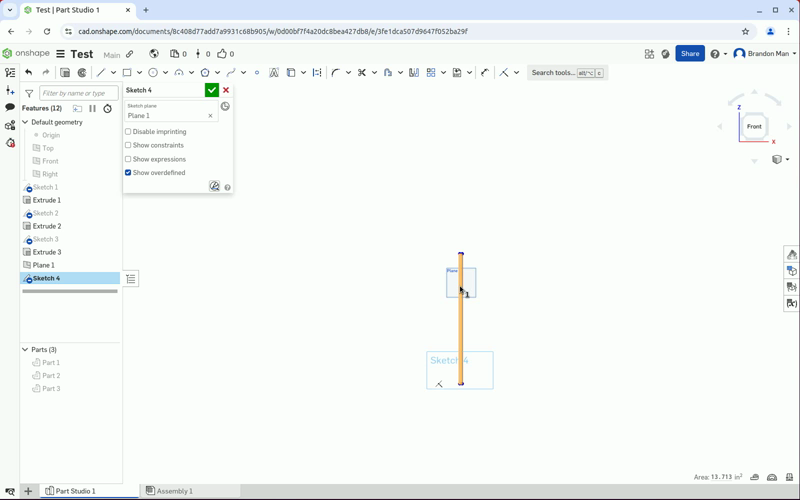
mouse_move(73, 352)
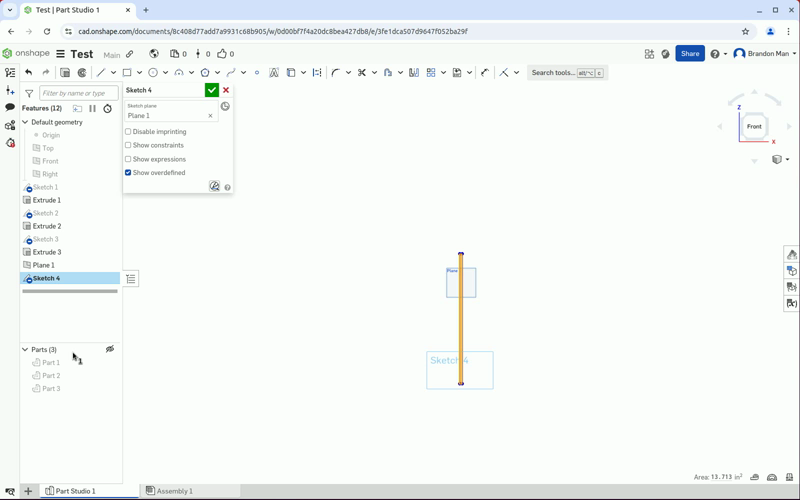
key(shift+y)
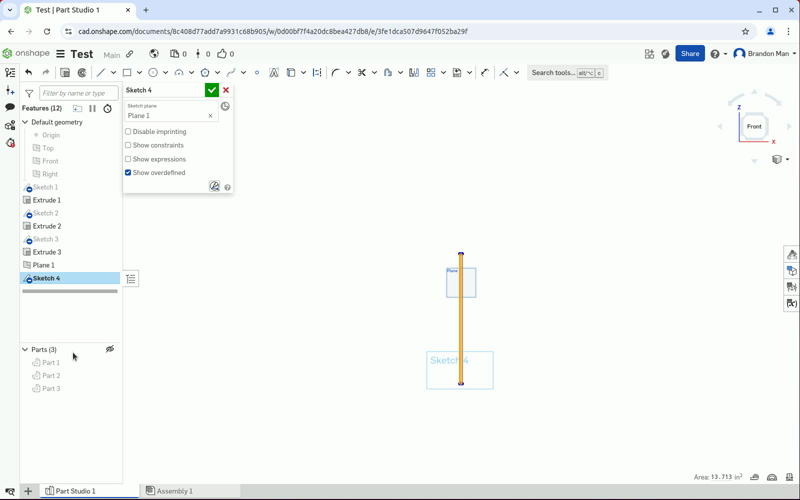
key(shift+e)
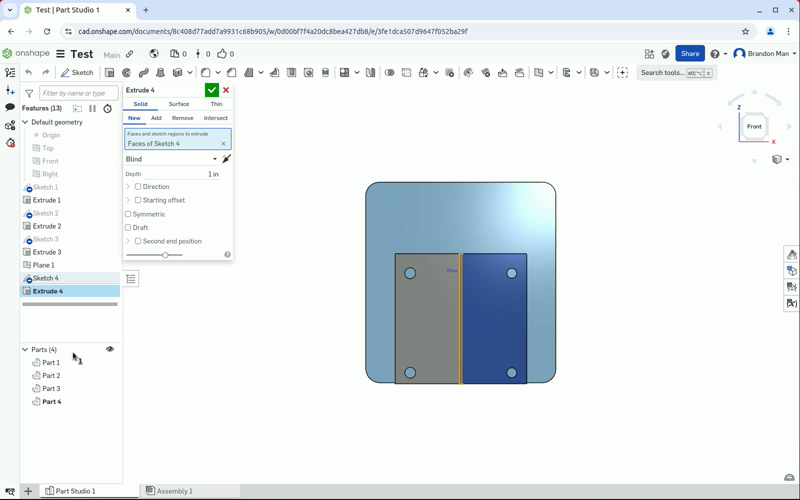
mouse_move(143, 106)
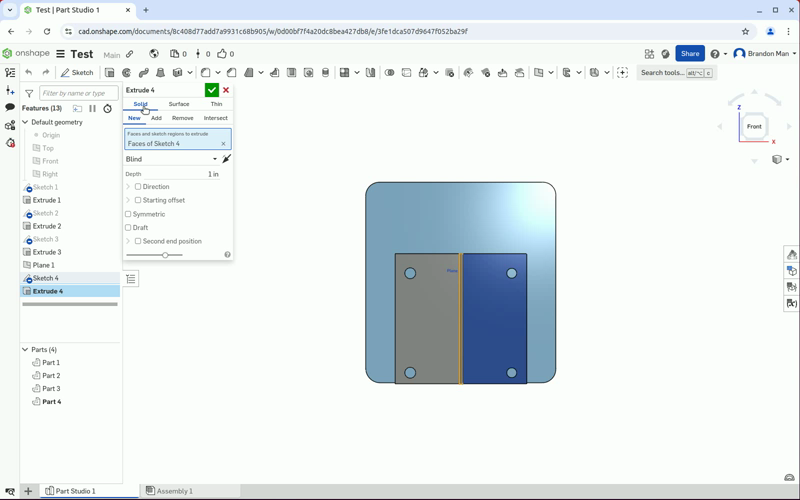
click(143, 106)
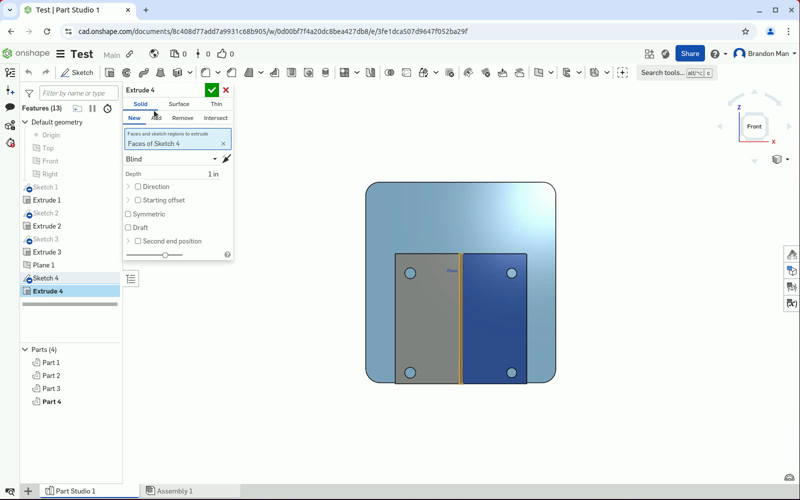
mouse_move(186, 120)
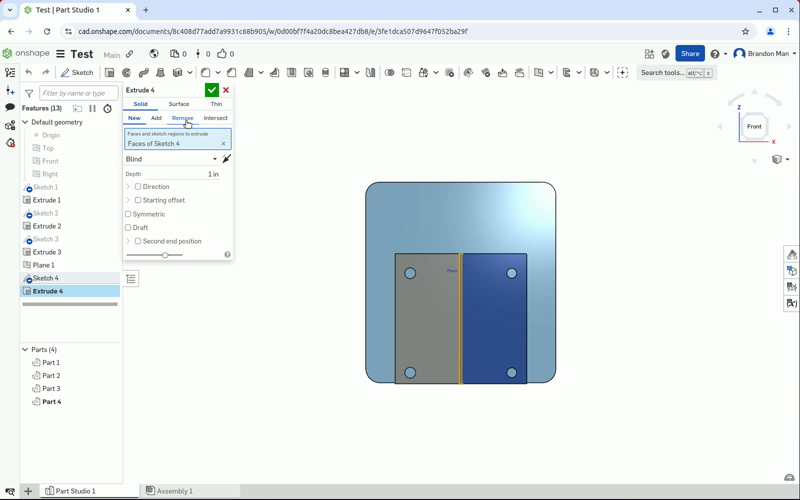
click(186, 120)
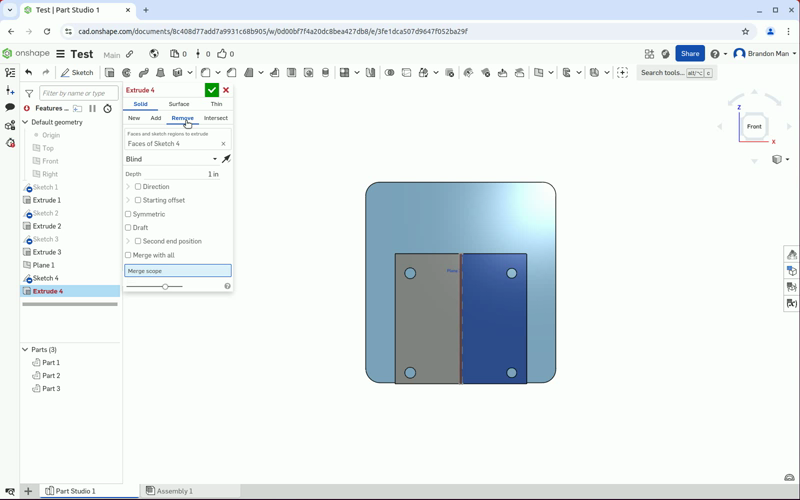
key(tab, 4)
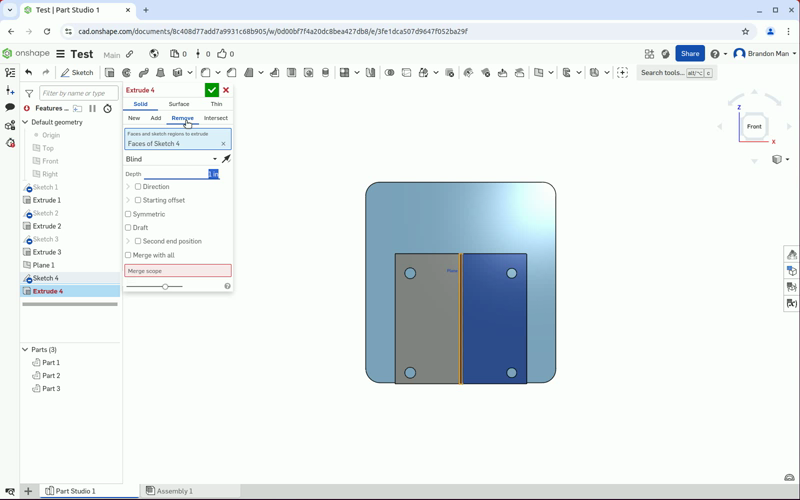
text(0.722)
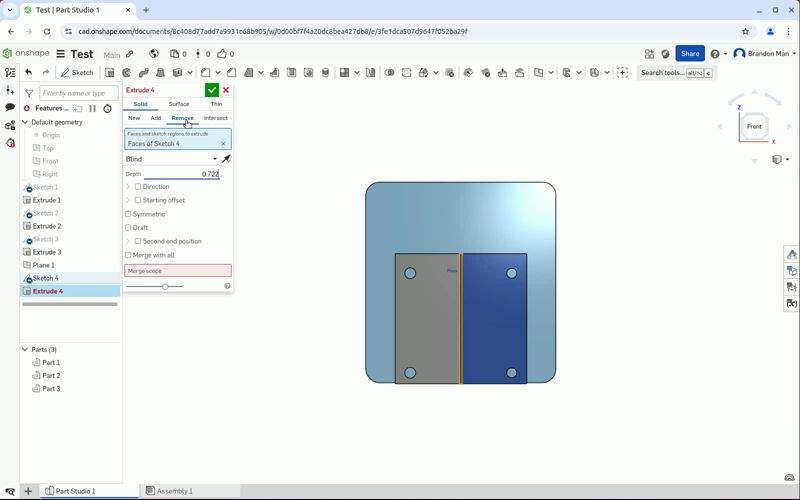
key(tab, 6)
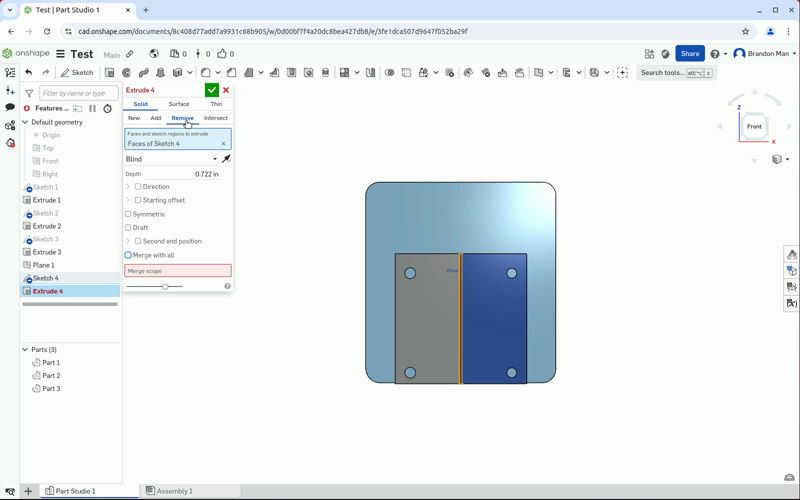
key(space)
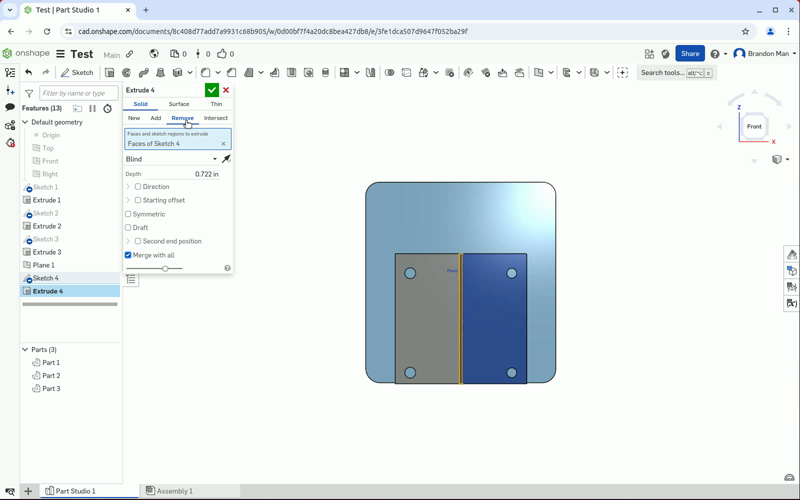
key(enter)
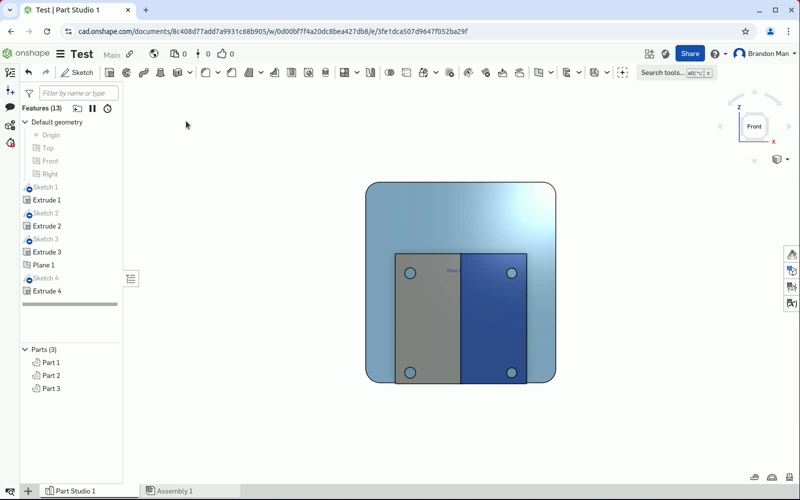
key(shift+h)
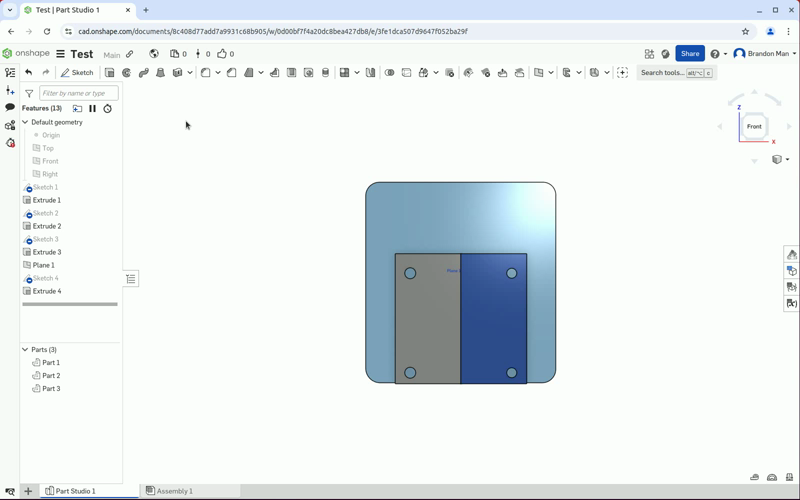
key(shift+h)
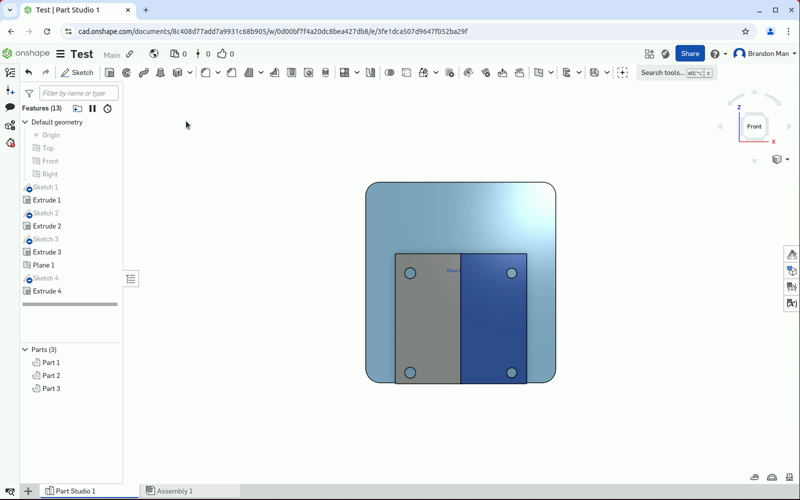
key(shift+7)
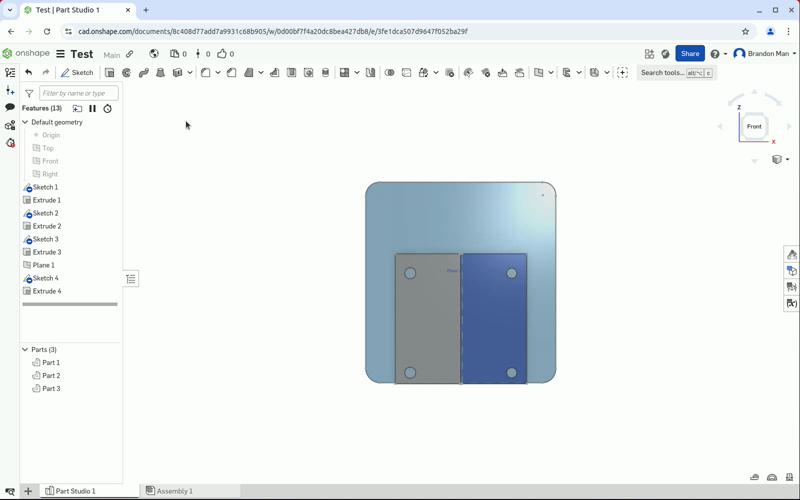
key(left, 2)
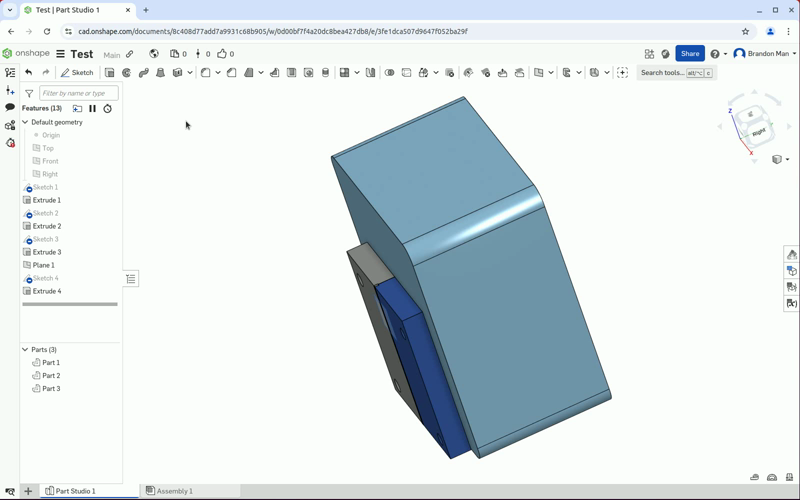
key(down, 2)
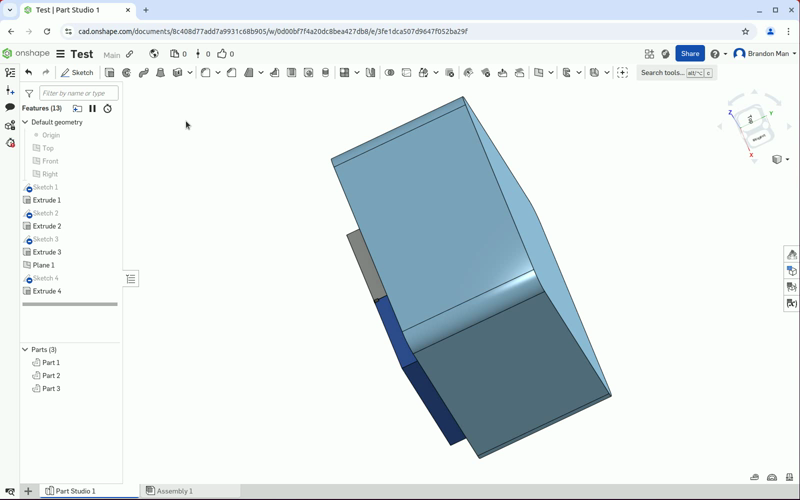
key(up, 2)
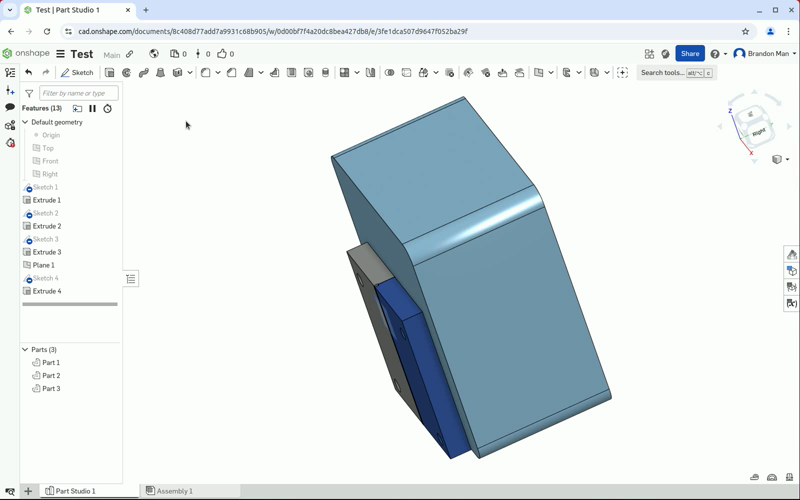
key(right, 2)
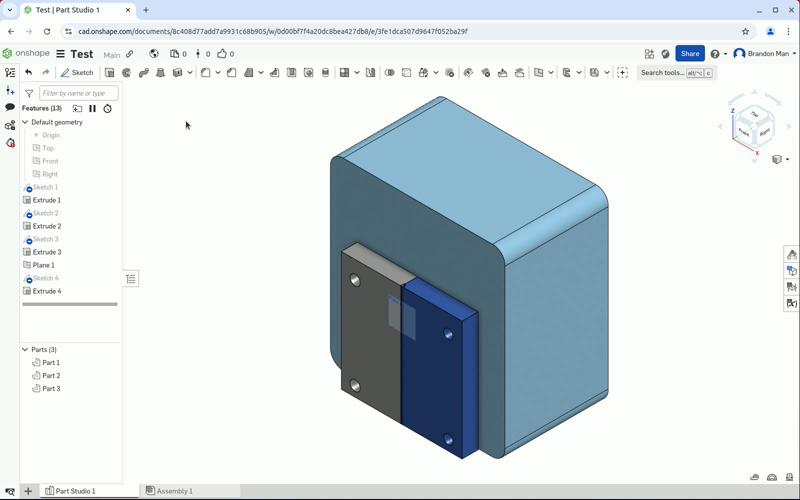
mouse_move(73, 189)
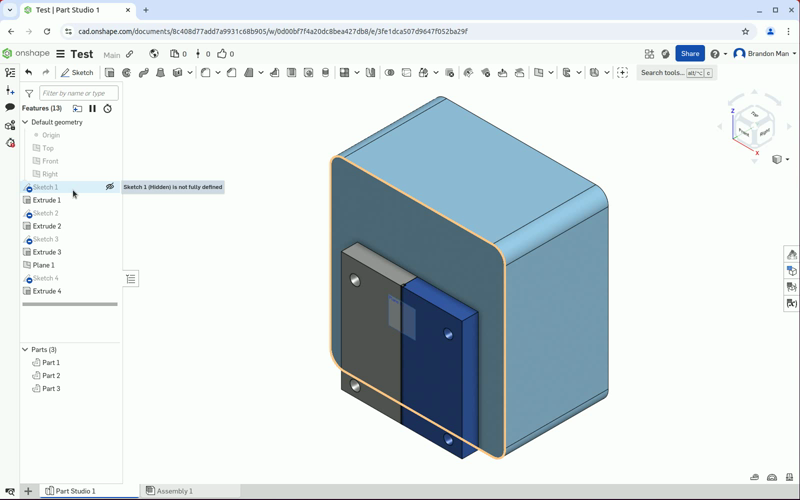
click(73, 189)